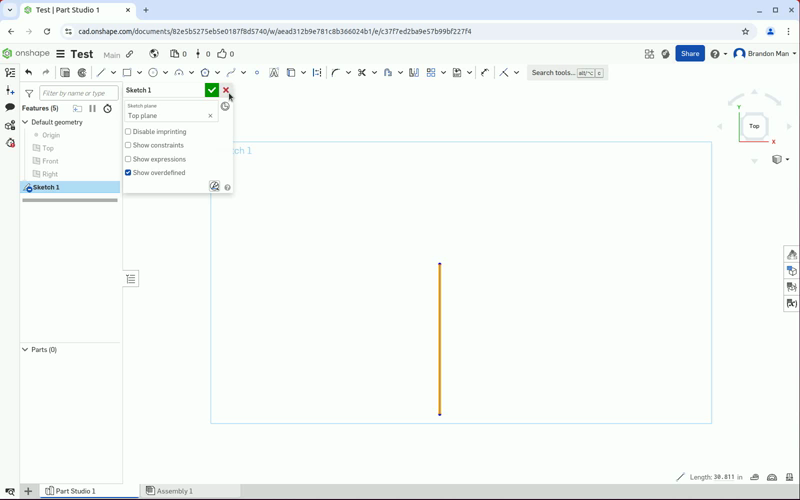
key(shift+h)
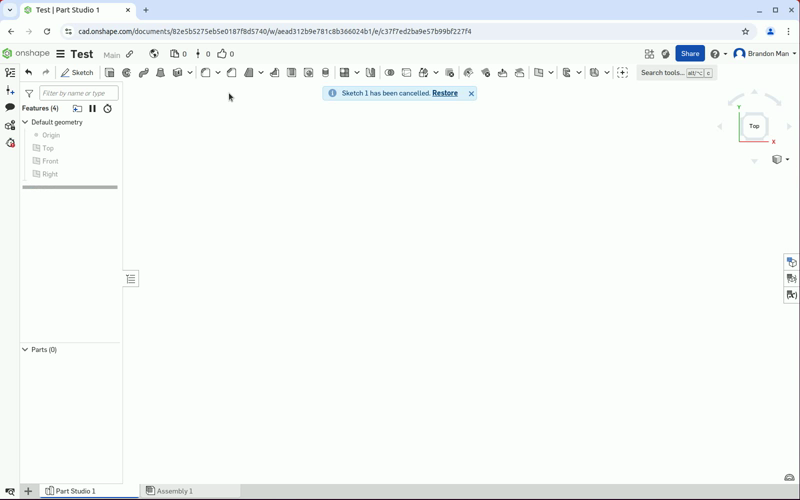
mouse_move(73, 352)
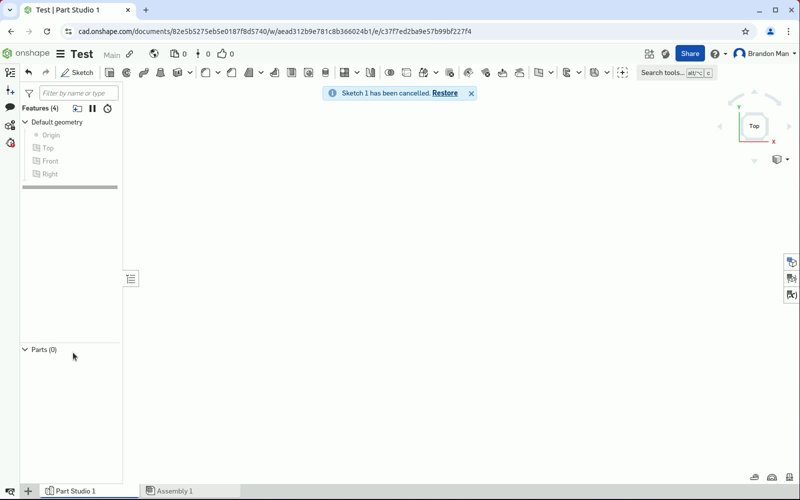
key(y)
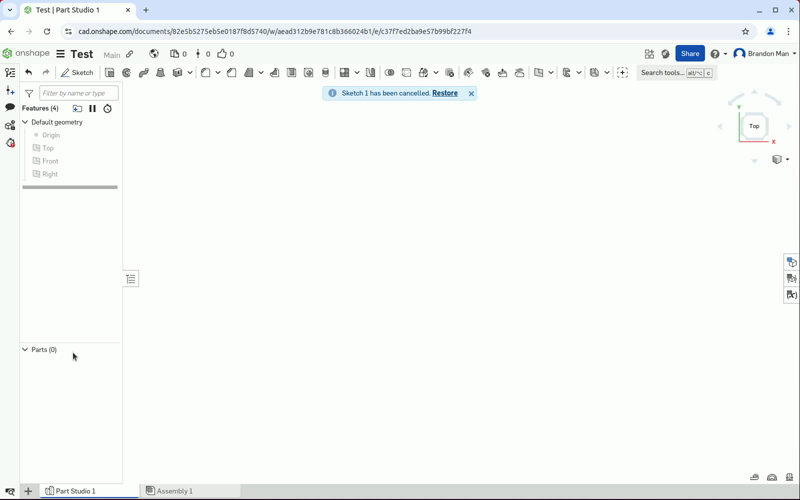
key(shift+p)
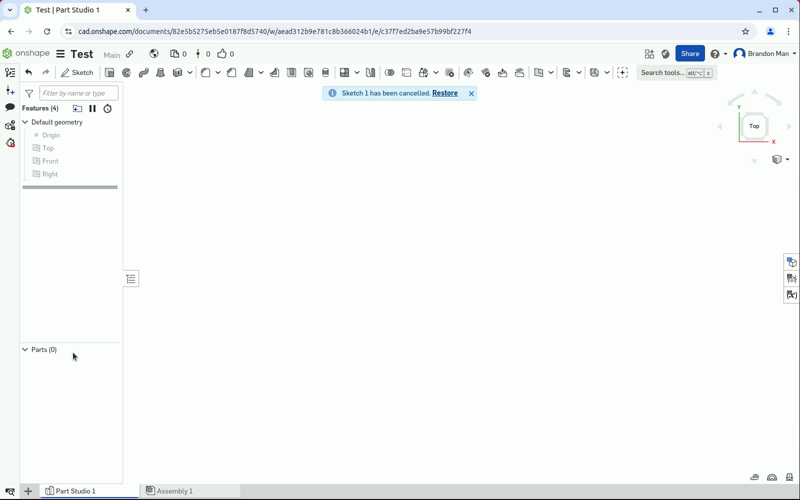
key(space)
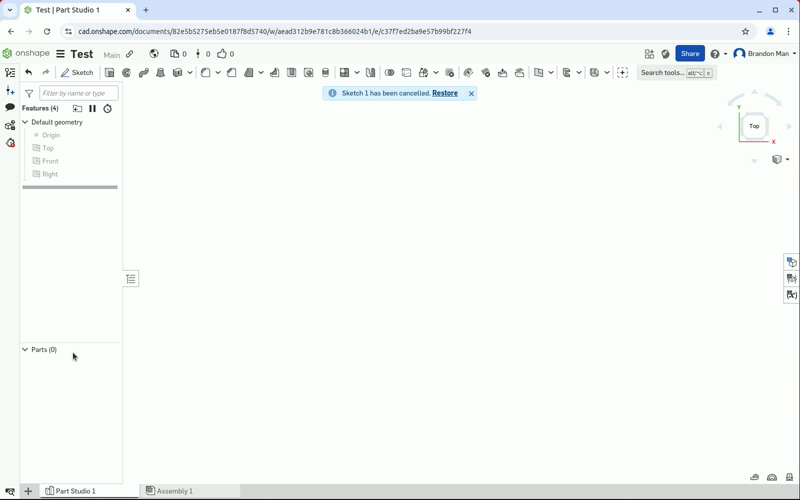
key_down(shift)
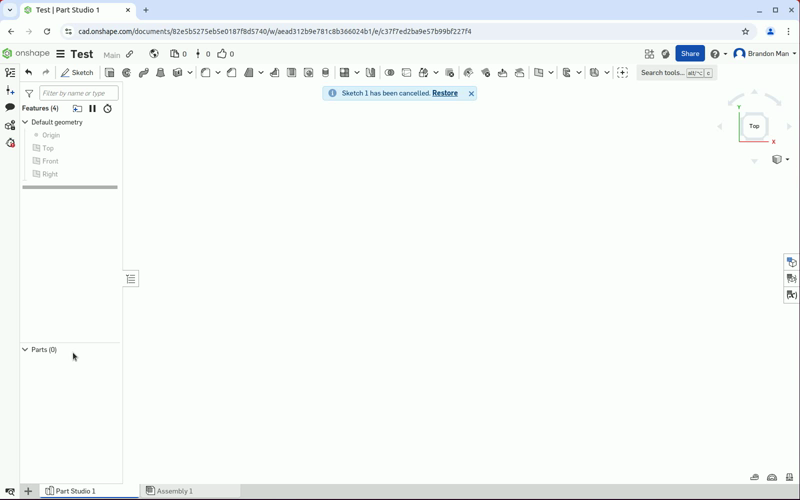
key(up)
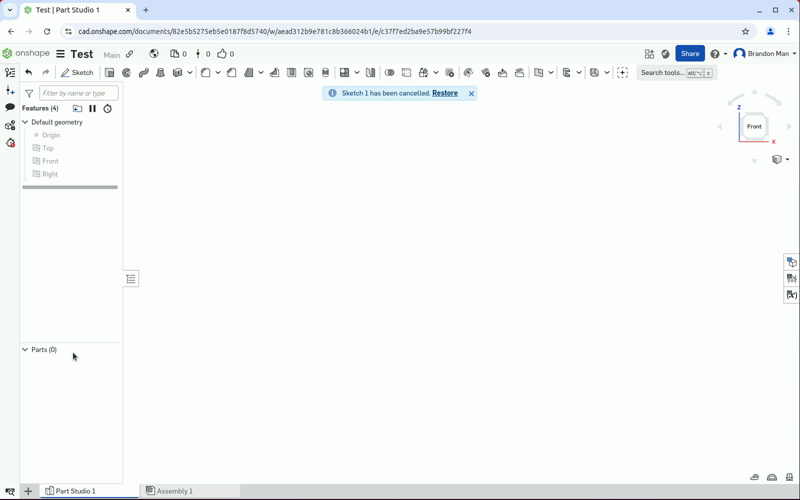
key_up(shift)
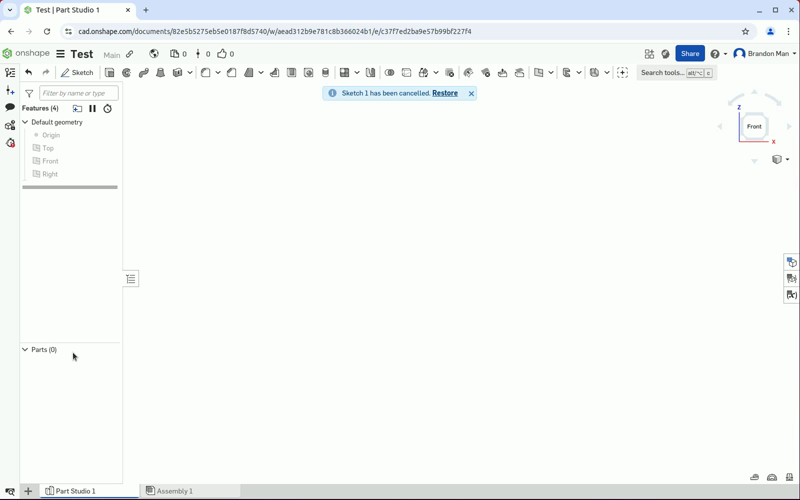
mouse_move(73, 352)
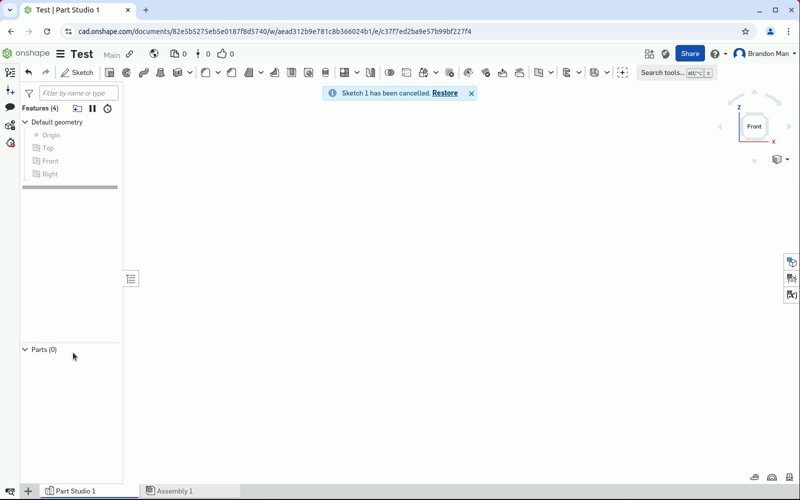
key(shift+y)
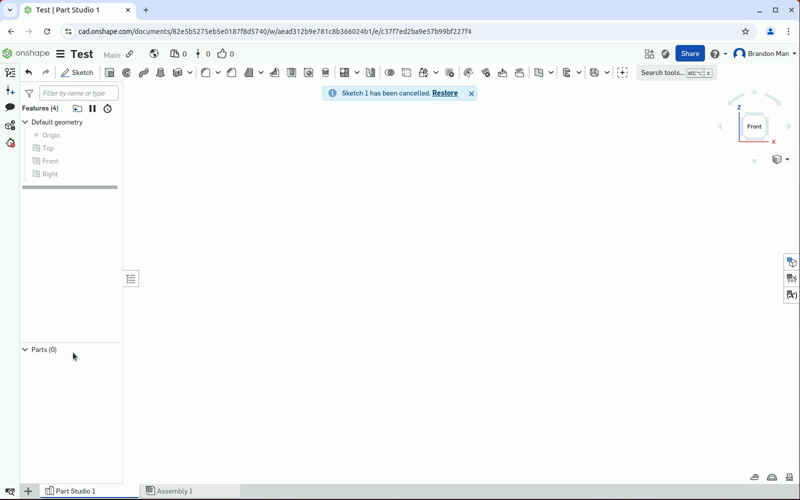
key(shift+s)
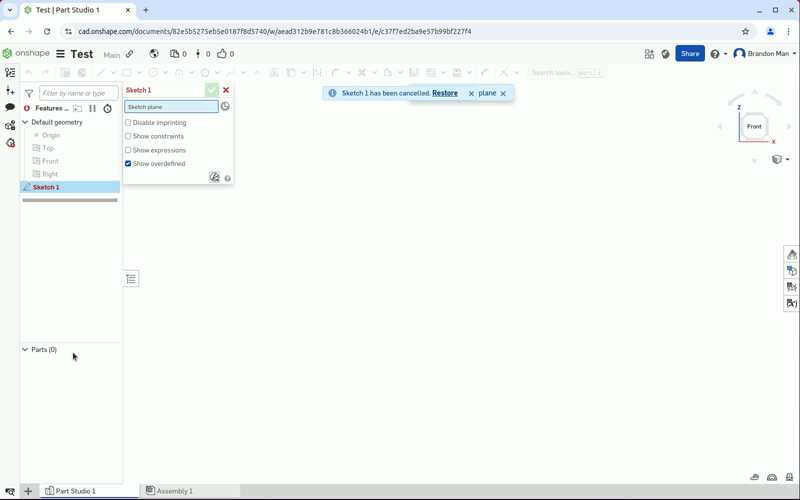
mouse_move(73, 163)
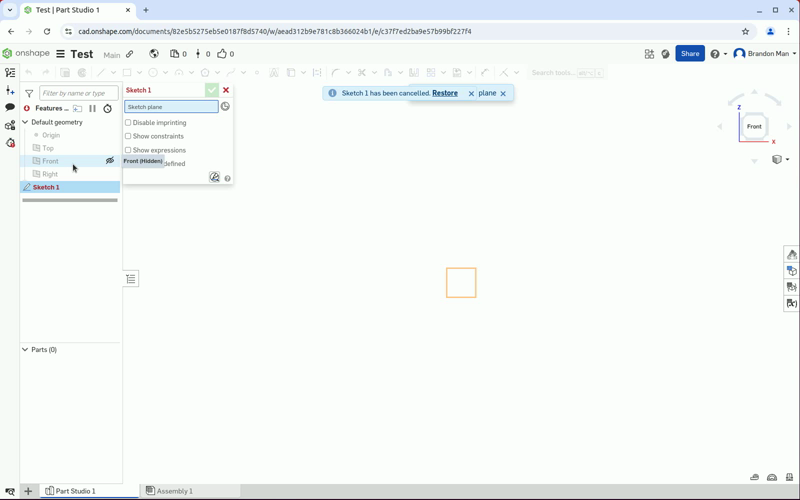
click(73, 163)
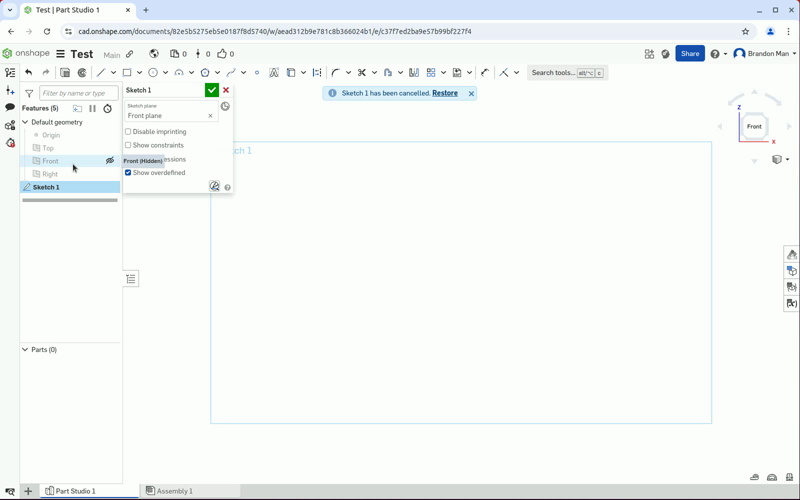
mouse_move(73, 352)
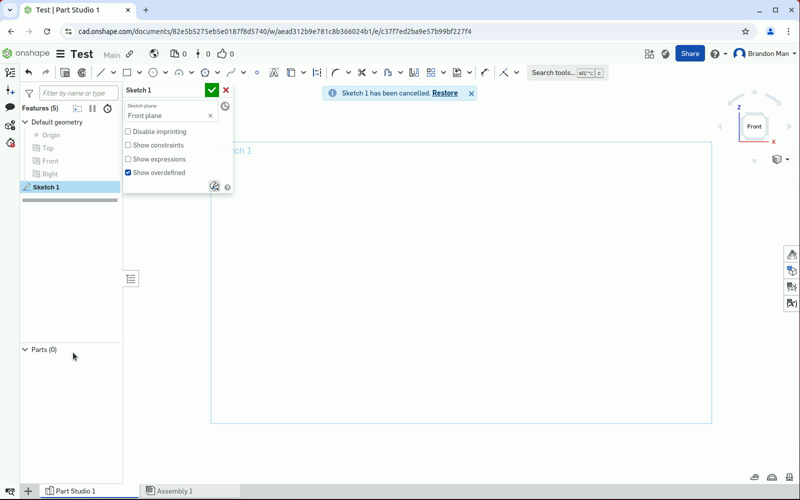
key(y)
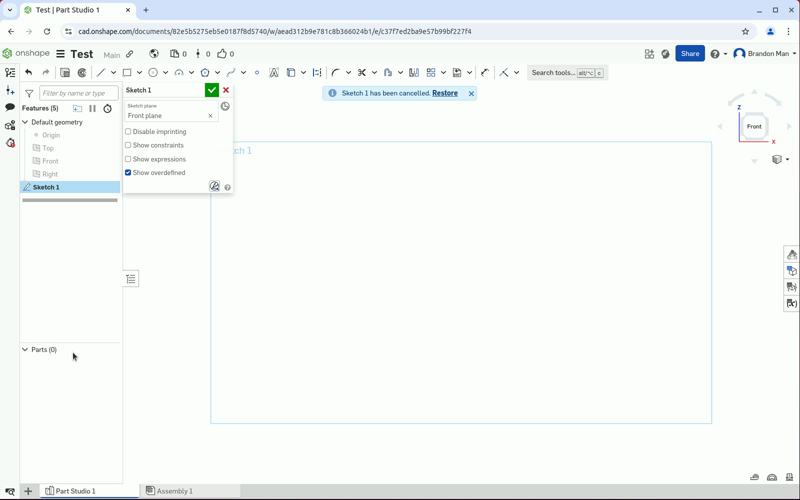
key(l)
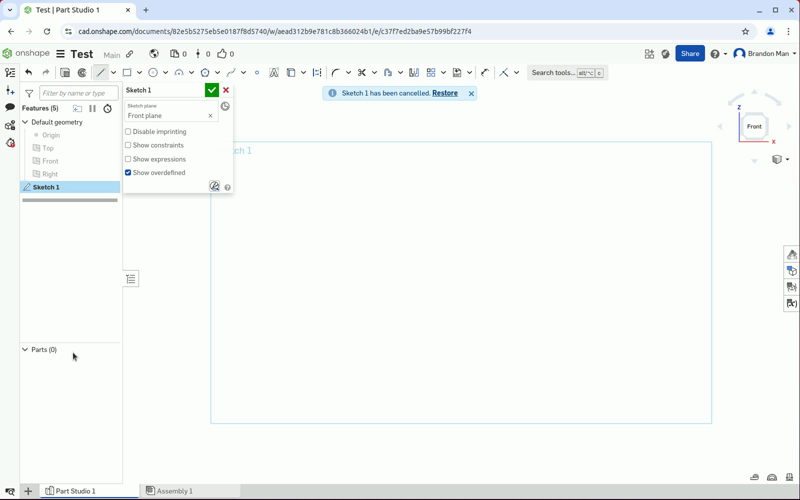
key_down(shift)
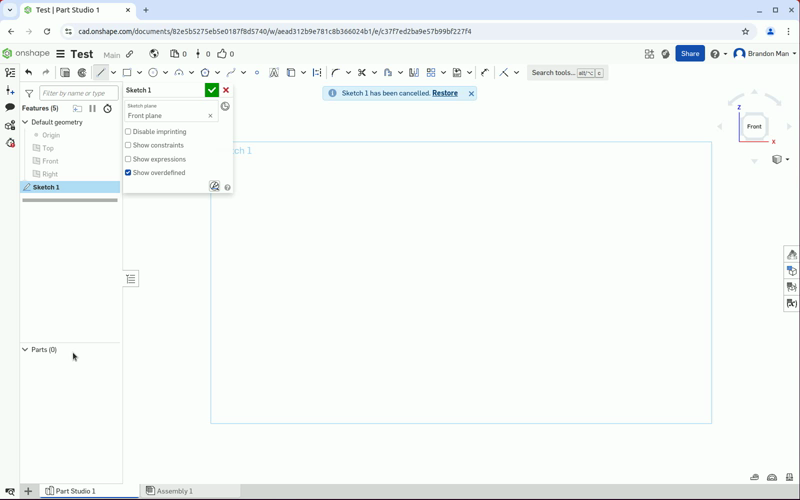
mouse_move(410, 333)
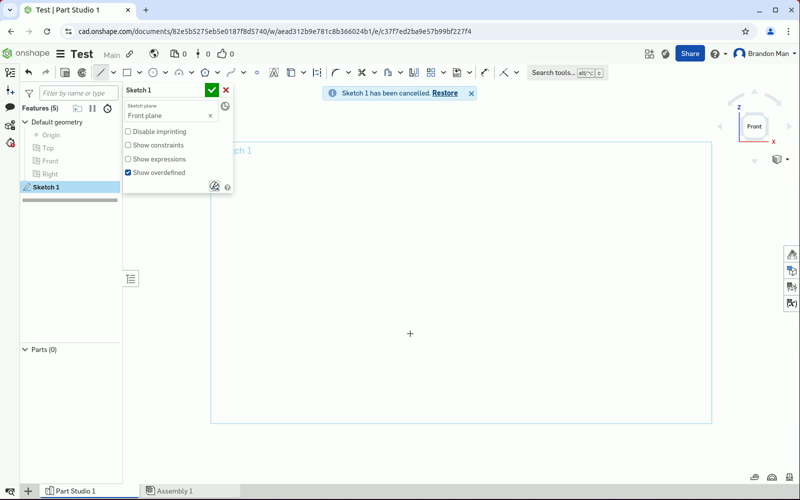
click(410, 333)
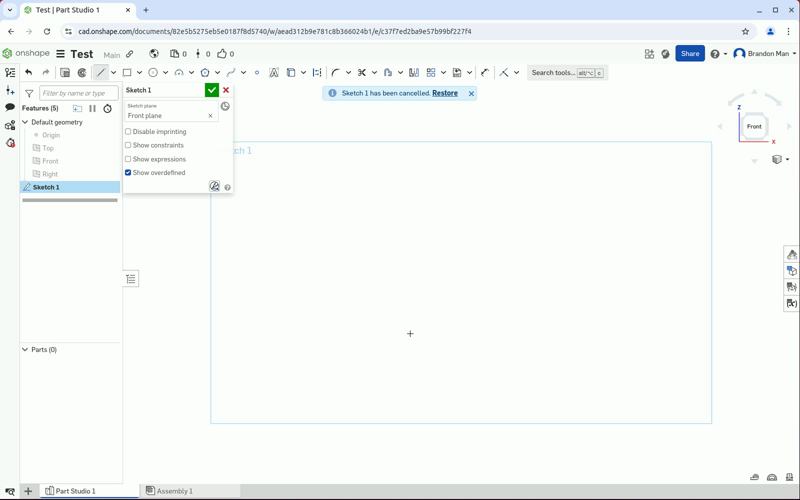
key_up(shift)
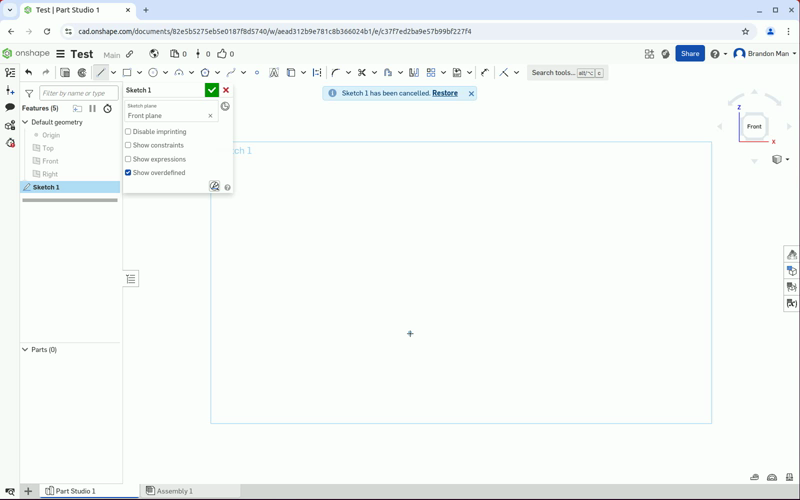
key_down(shift)
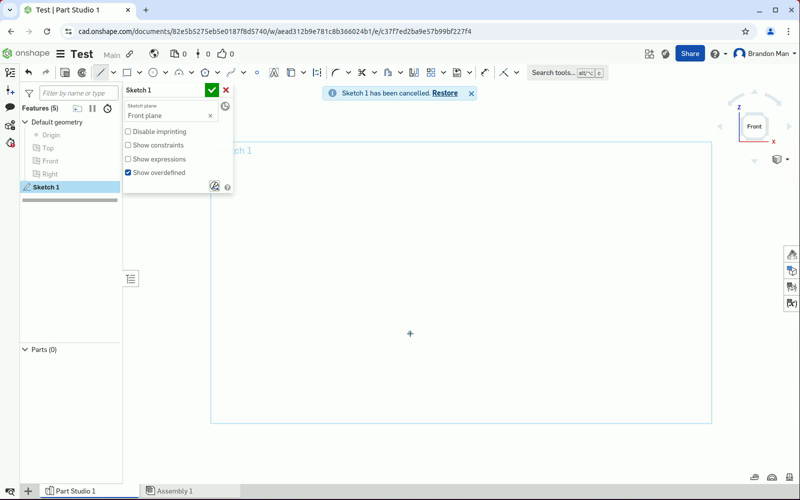
mouse_move(440, 333)
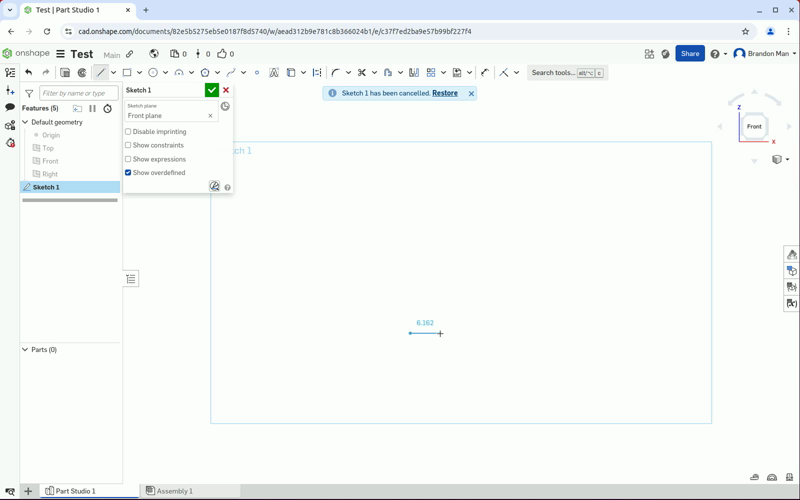
mouse_move(434, 358)
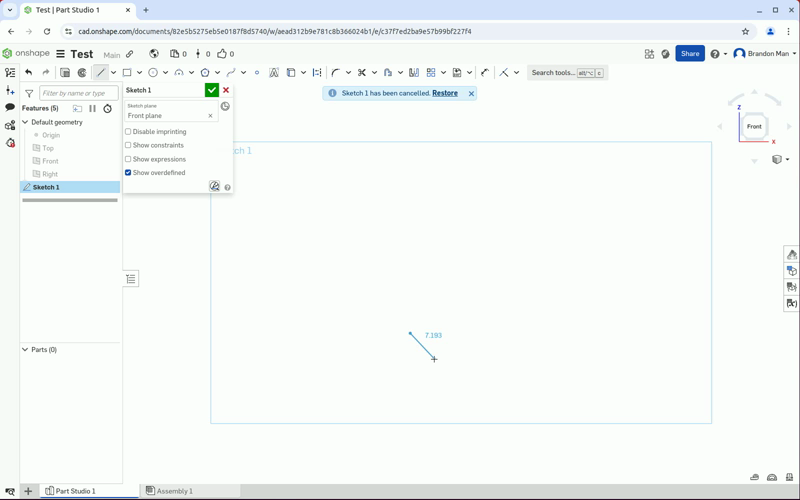
click(434, 358)
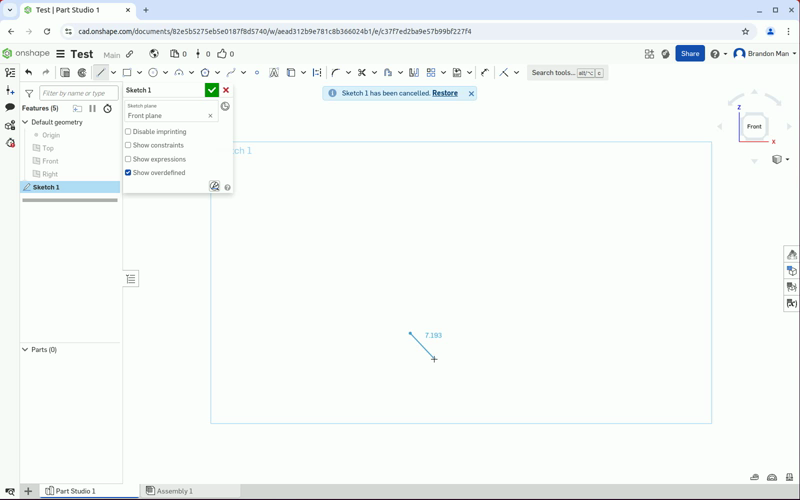
key_up(shift)
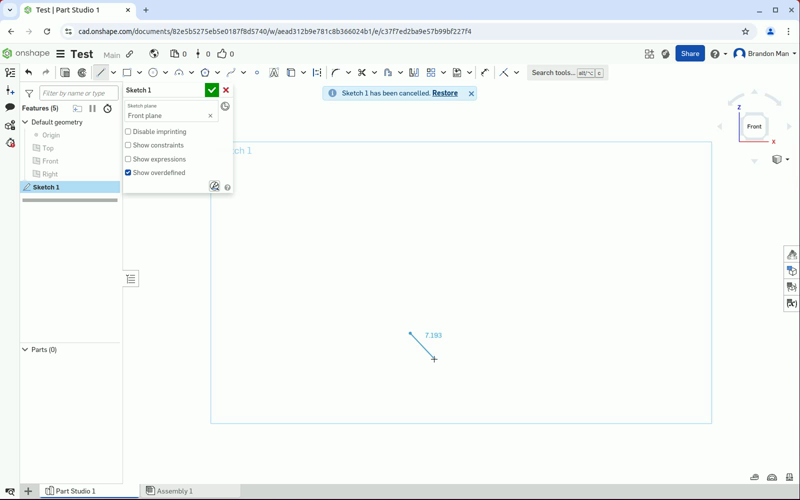
key_down(shift)
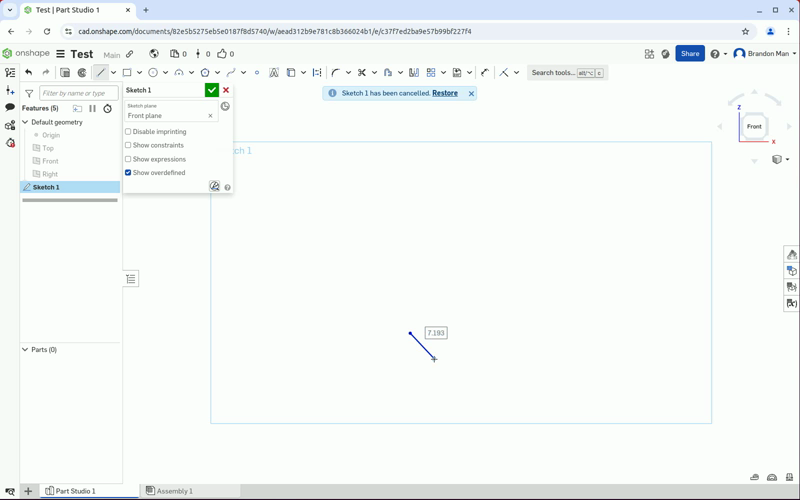
mouse_move(434, 170)
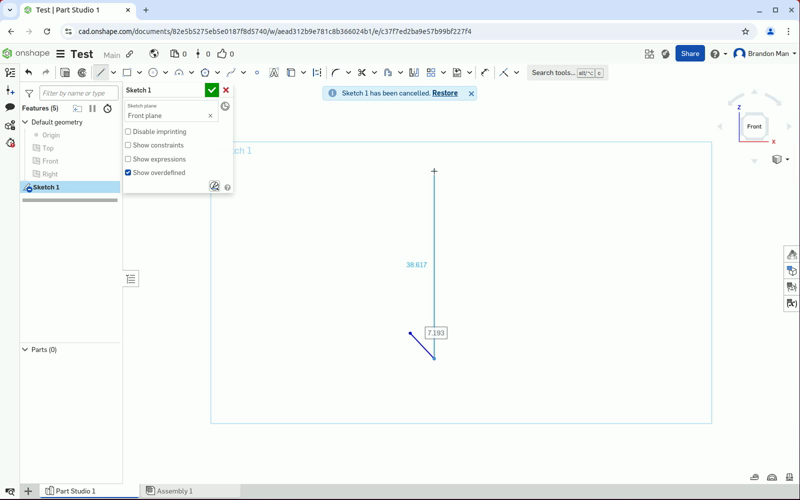
click(434, 170)
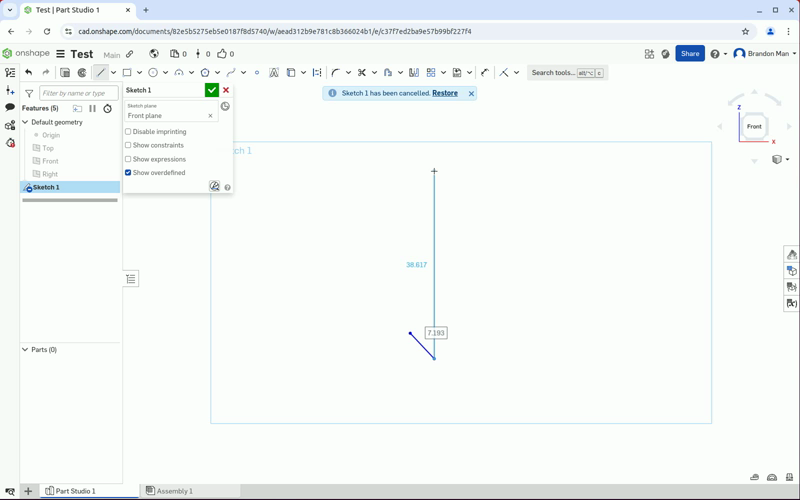
key_up(shift)
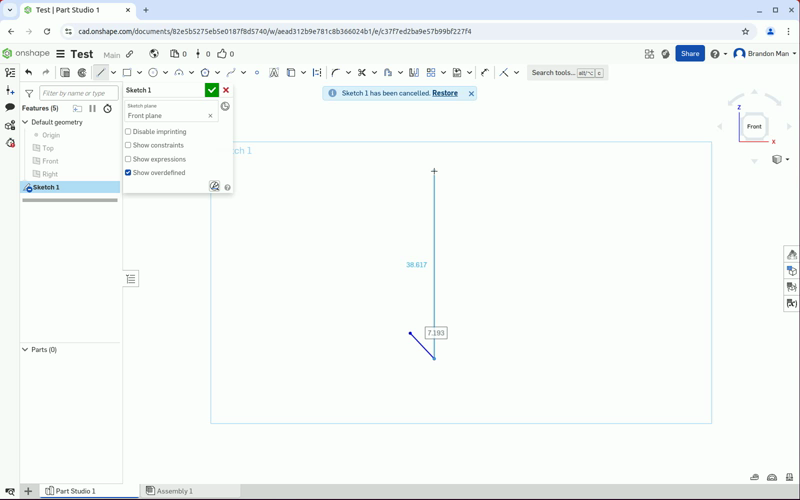
key_down(shift)
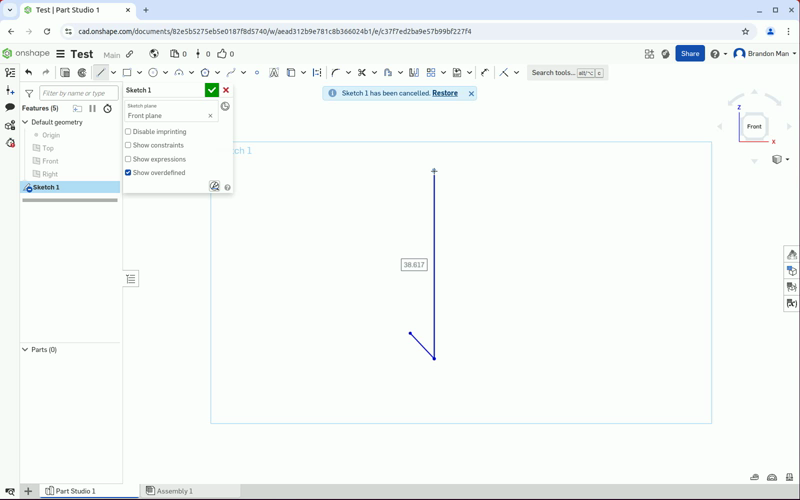
mouse_move(464, 170)
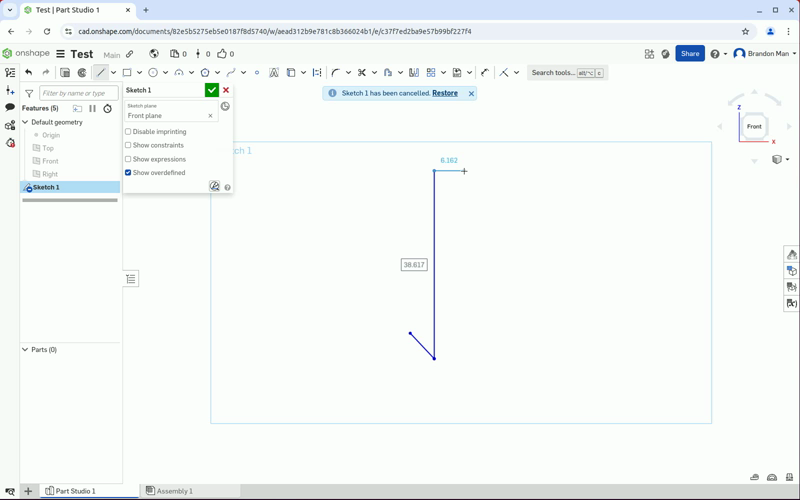
mouse_move(410, 170)
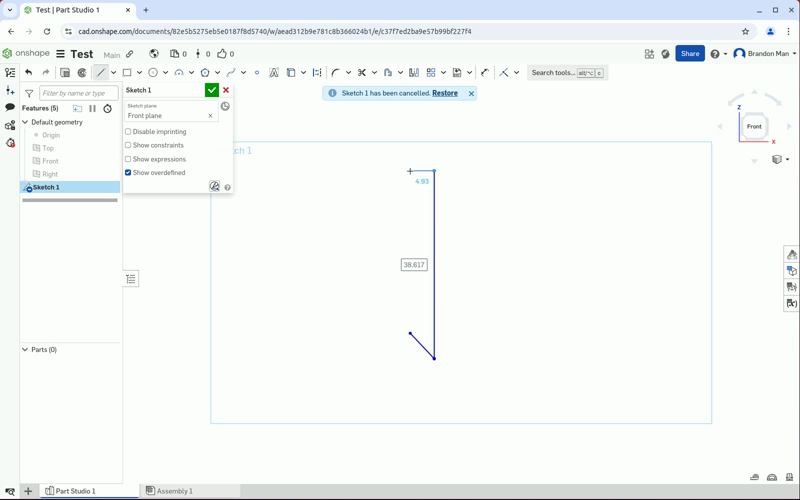
click(410, 170)
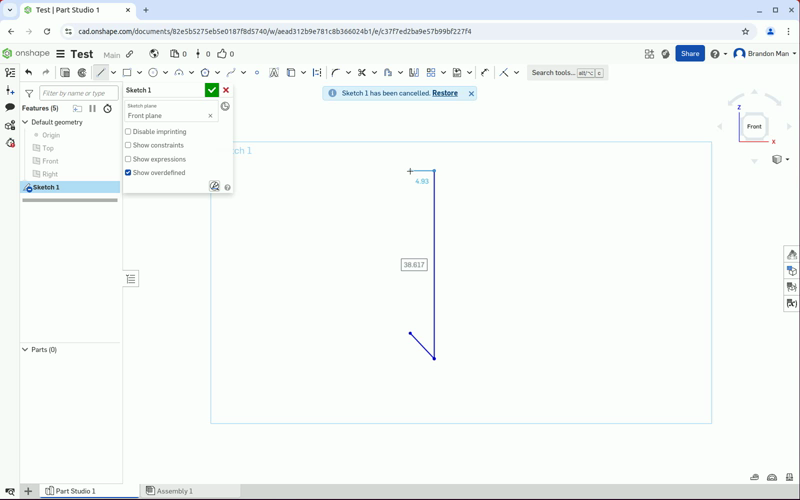
key_up(shift)
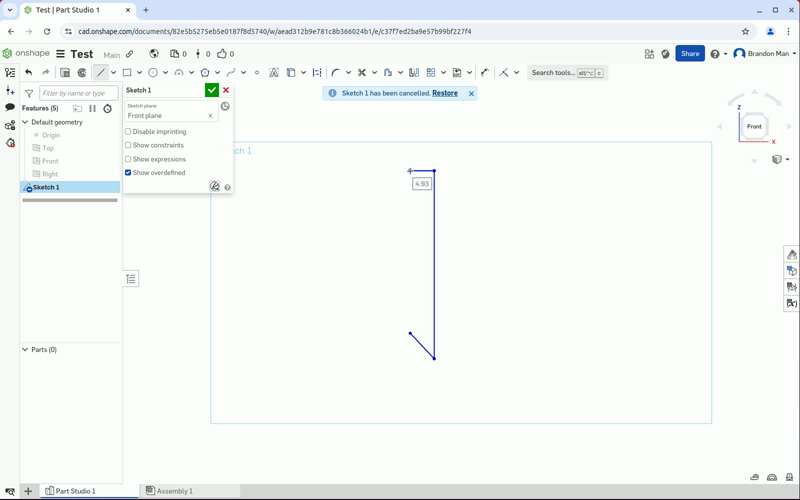
key_down(shift)
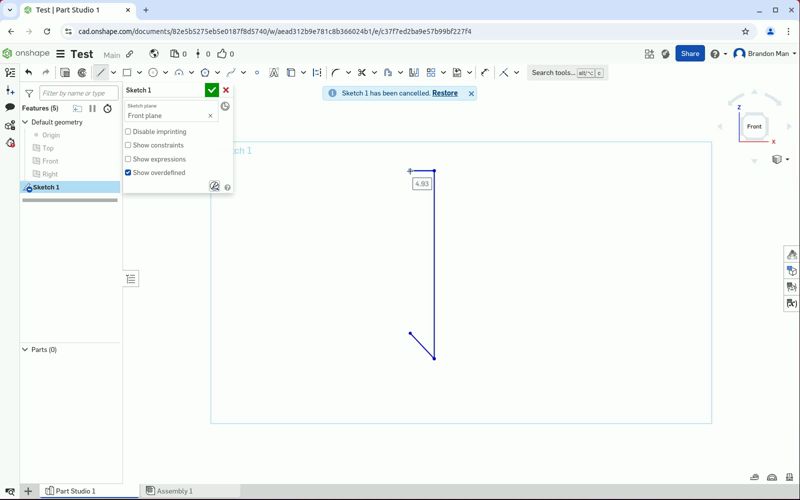
mouse_move(410, 333)
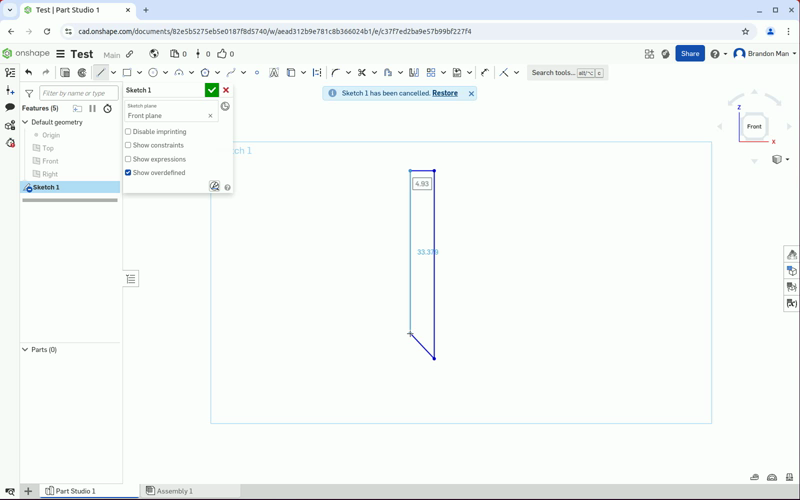
key_up(shift)
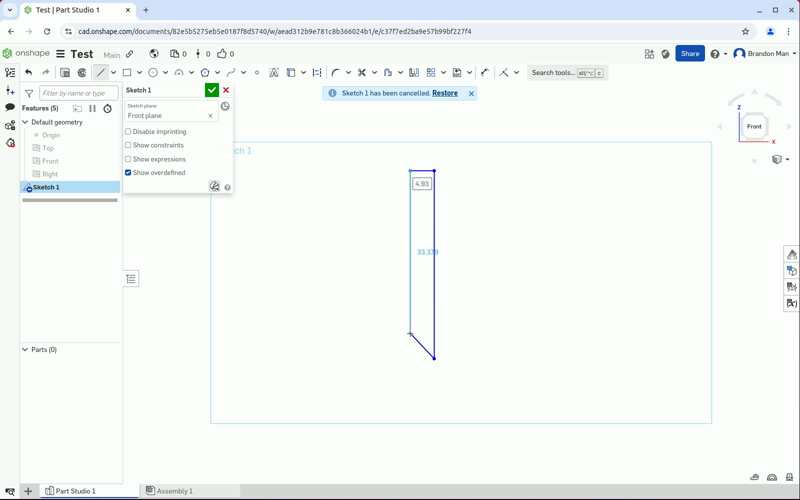
click(410, 333)
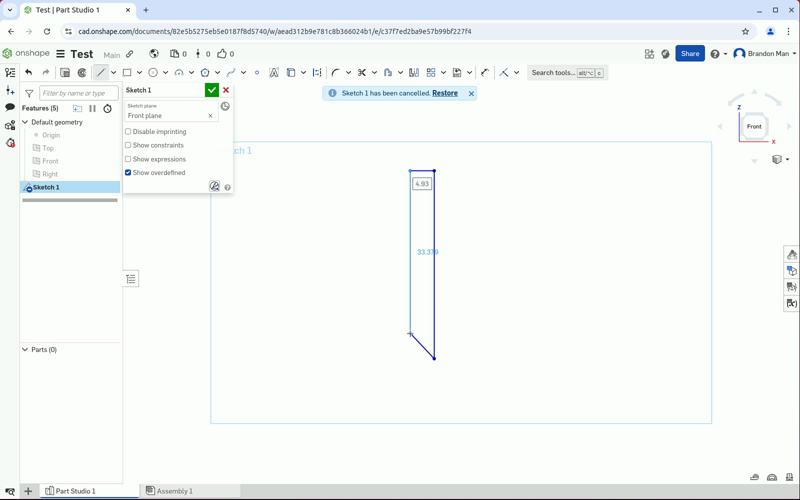
key(esc)
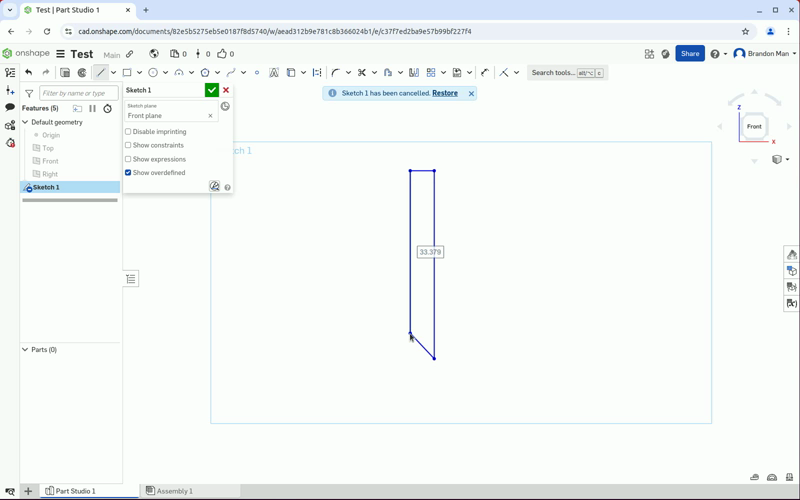
mouse_move(417, 182)
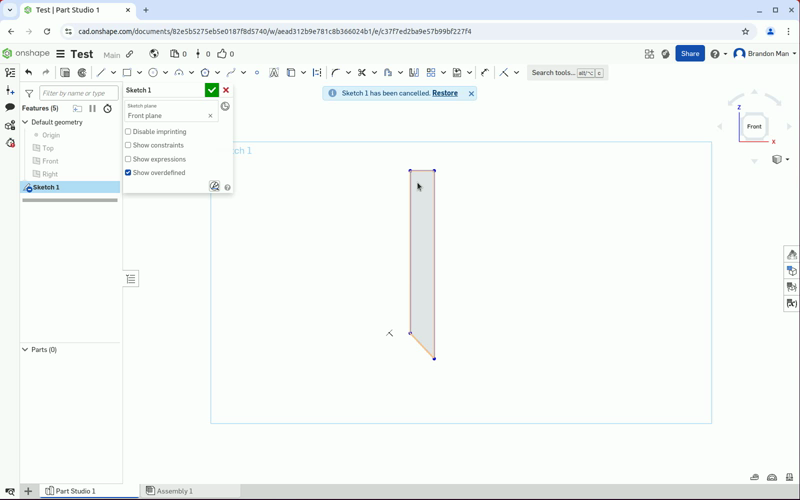
click(417, 182)
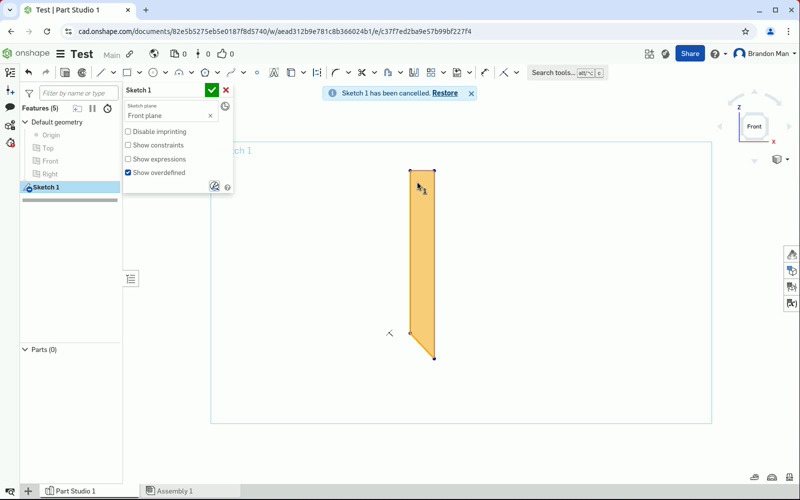
mouse_move(73, 352)
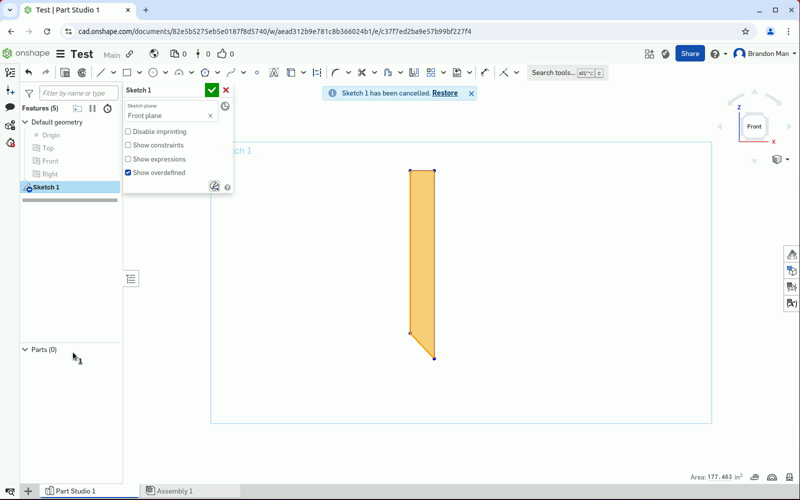
key(shift+y)
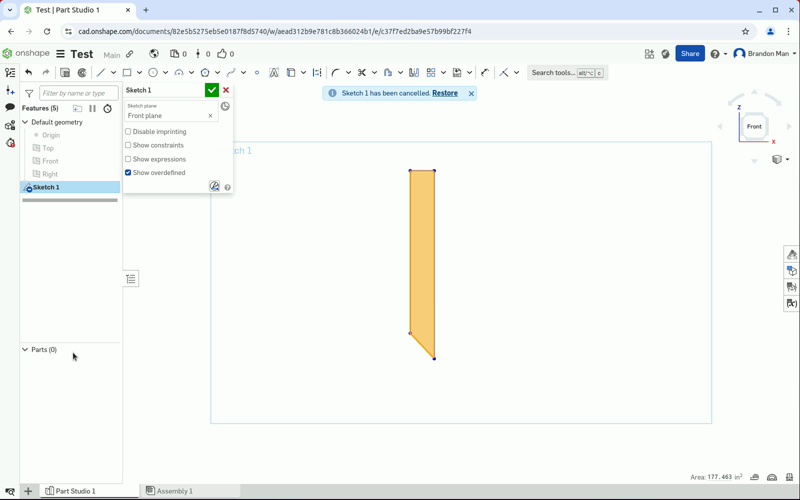
key(shift+e)
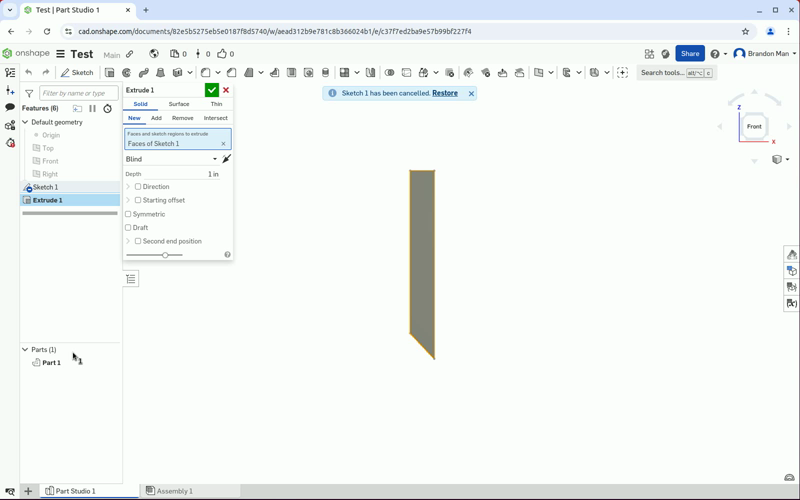
mouse_move(143, 106)
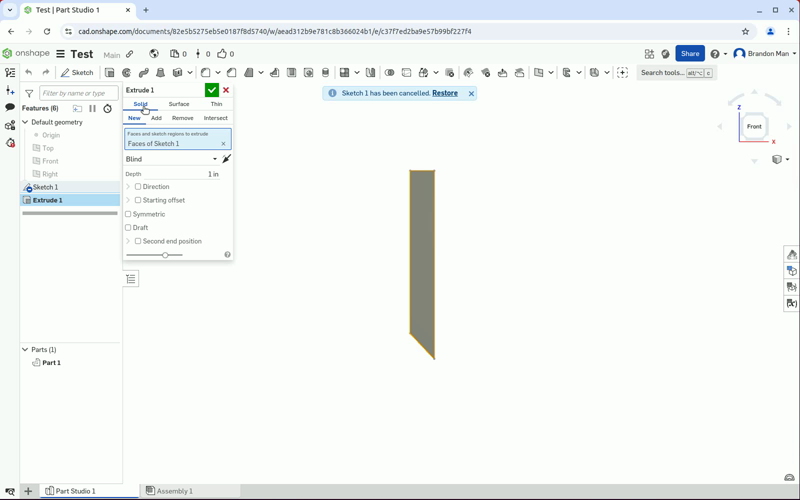
click(143, 106)
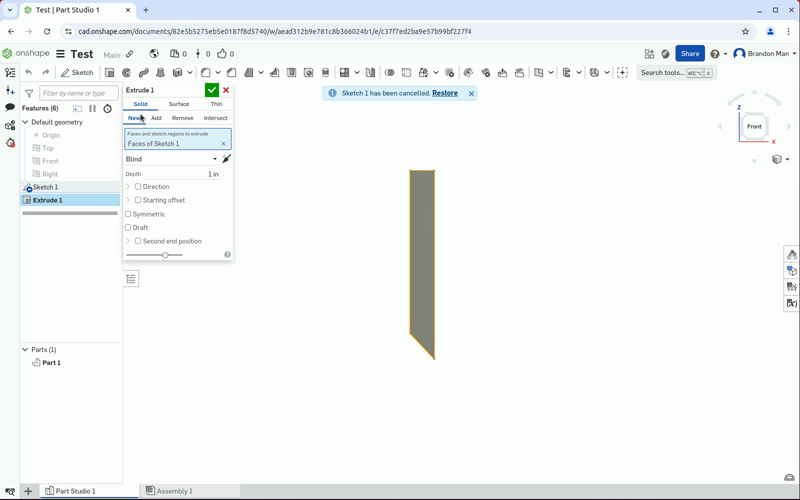
mouse_move(137, 120)
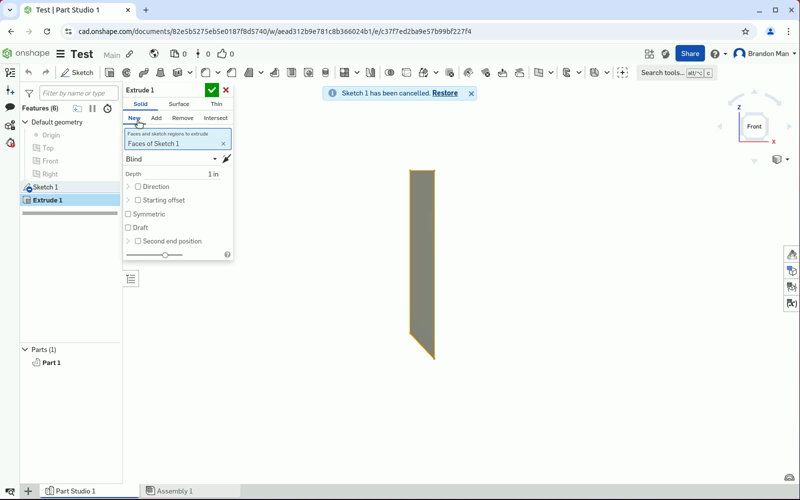
click(137, 120)
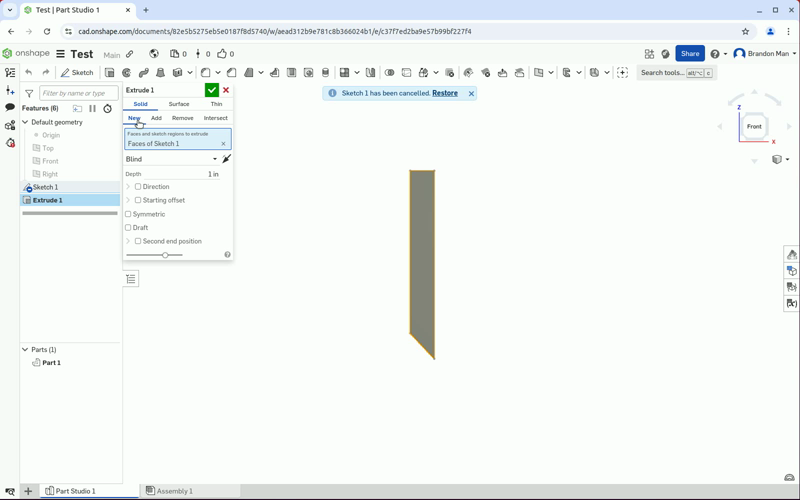
key(tab, 4)
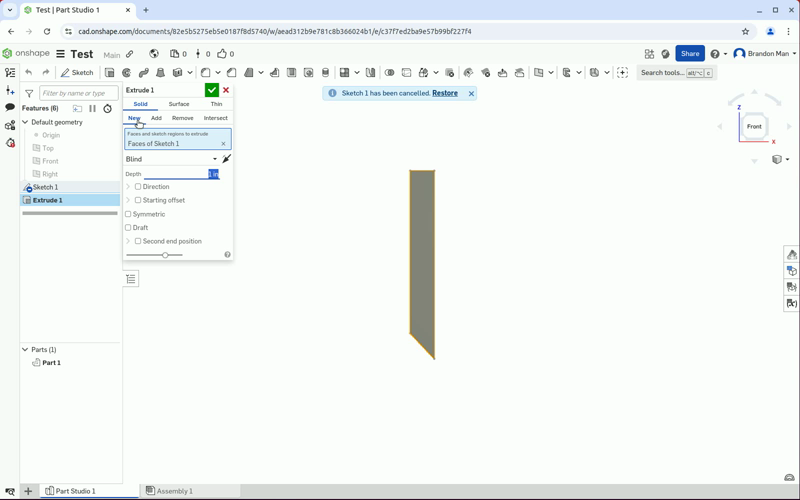
text(10.591)
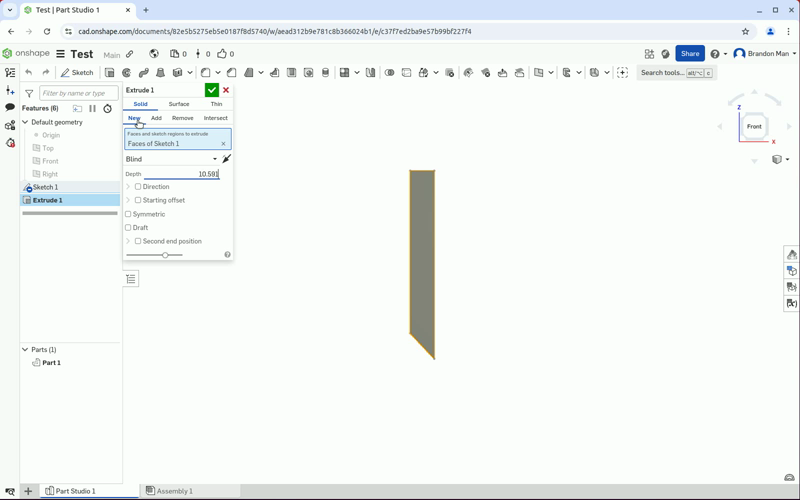
key(enter)
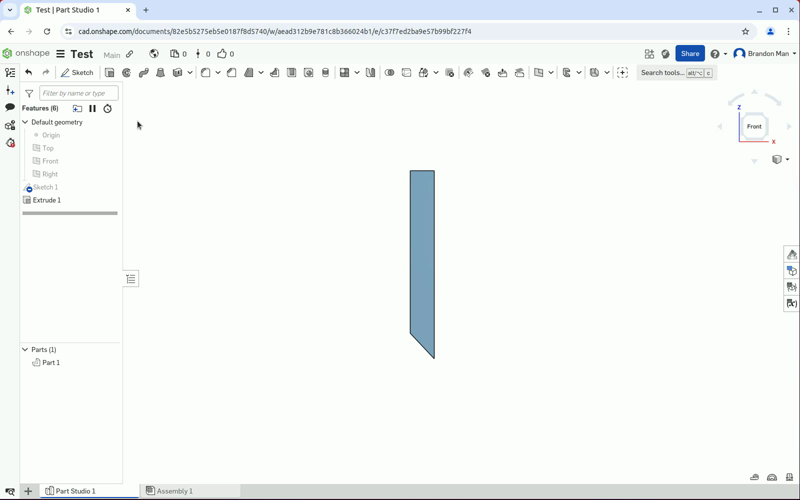
key(shift+h)
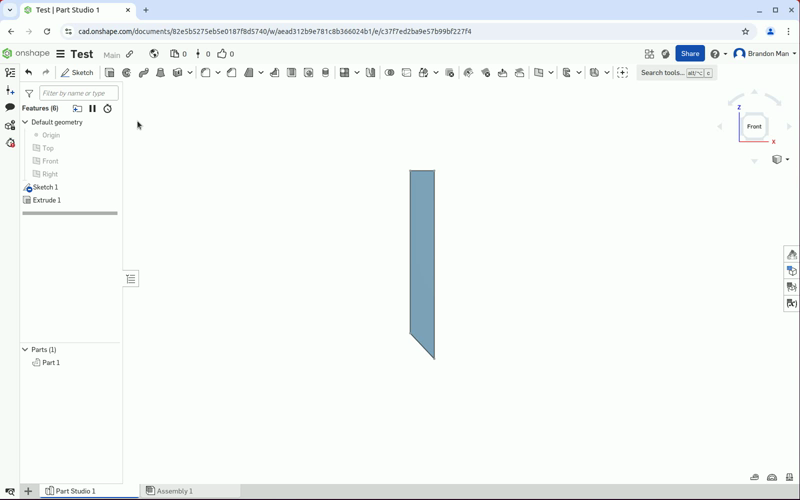
key(shift+h)
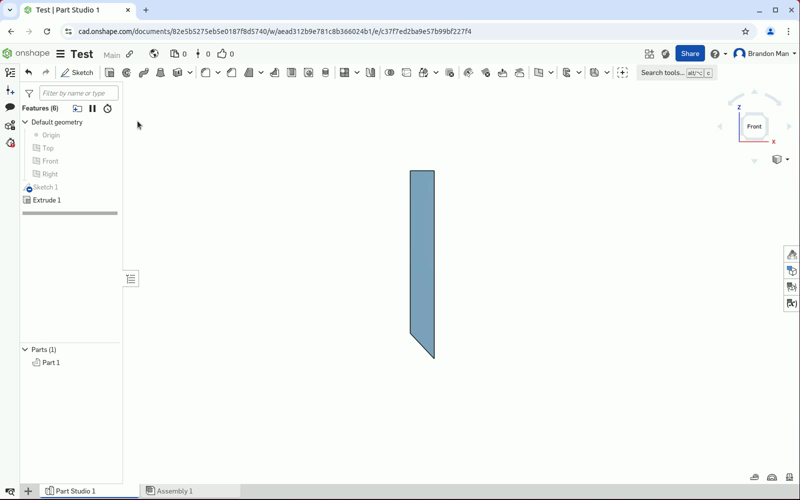
mouse_move(73, 189)
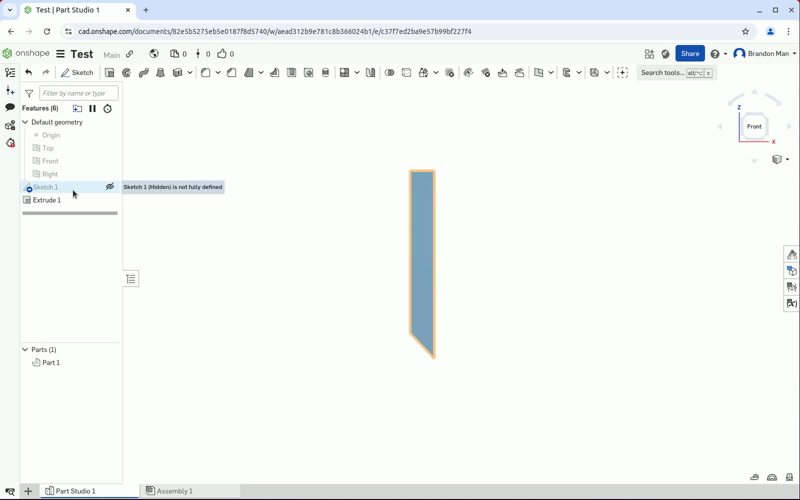
click(73, 189)
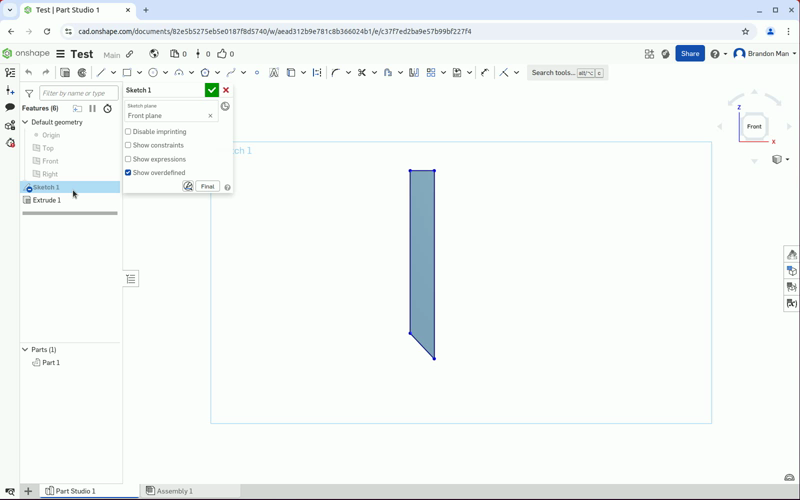
mouse_move(229, 92)
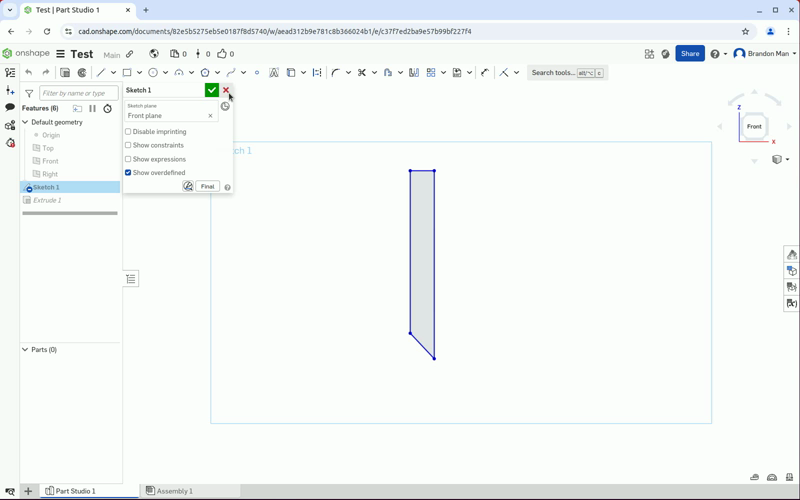
click(229, 92)
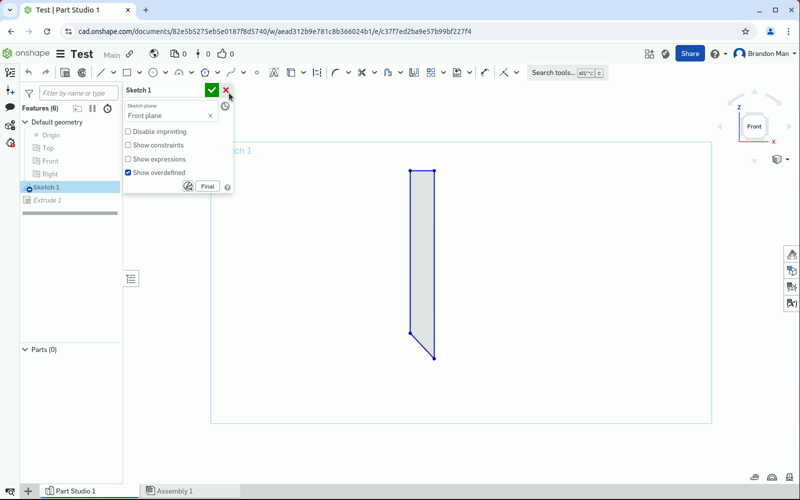
key(shift+s)
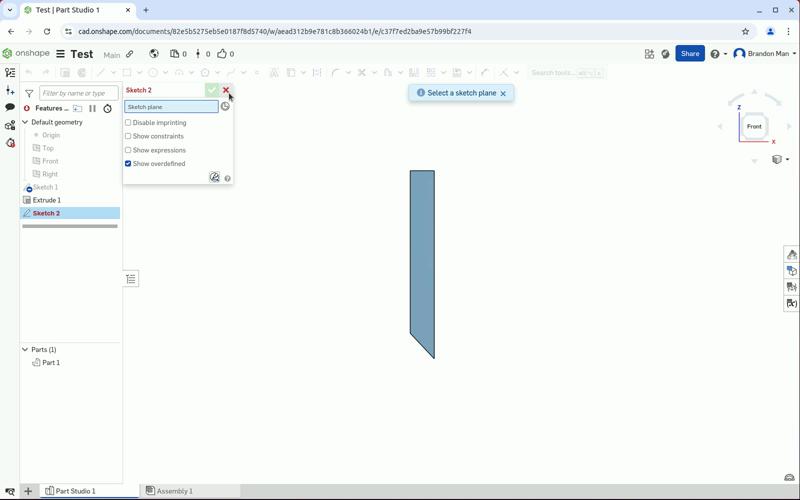
mouse_move(73, 163)
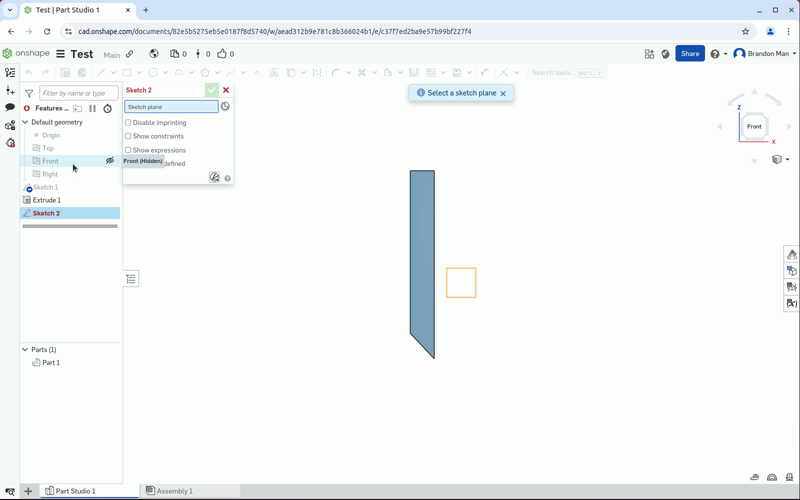
click(73, 163)
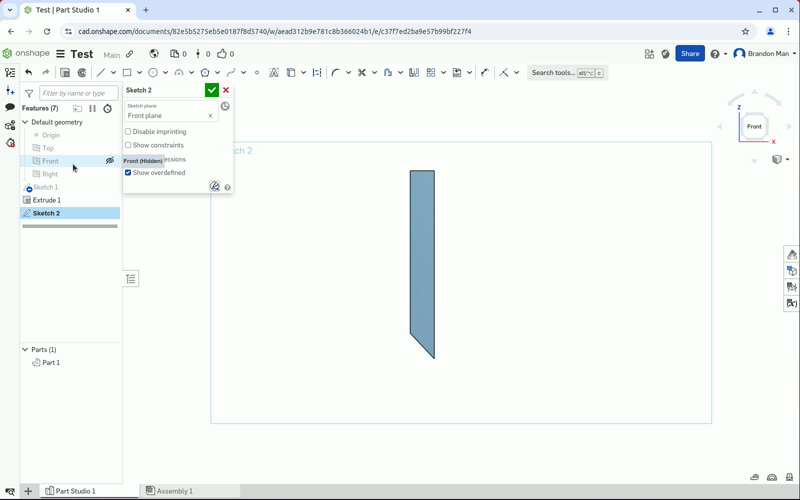
mouse_move(73, 352)
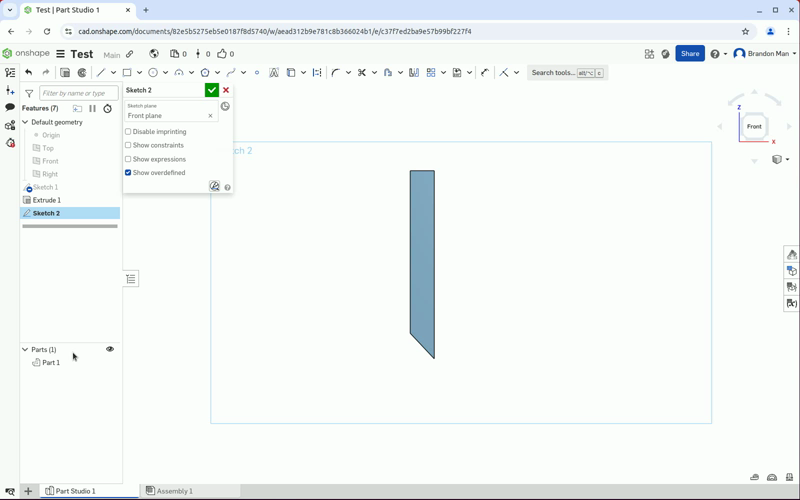
key(y)
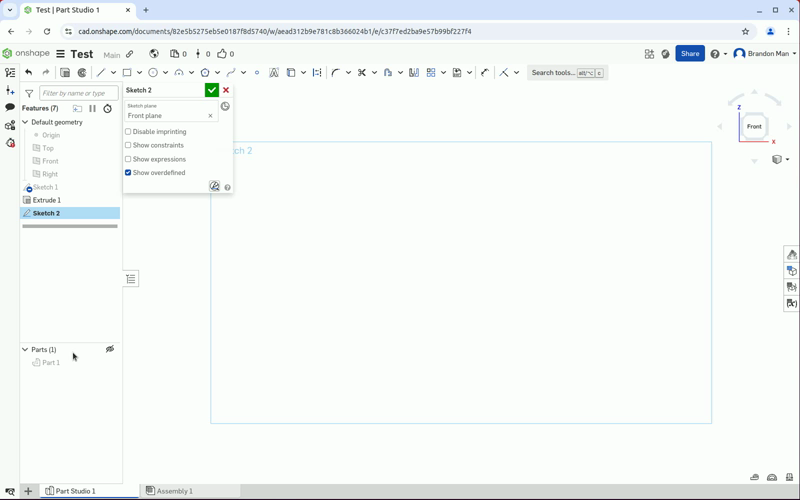
key(l)
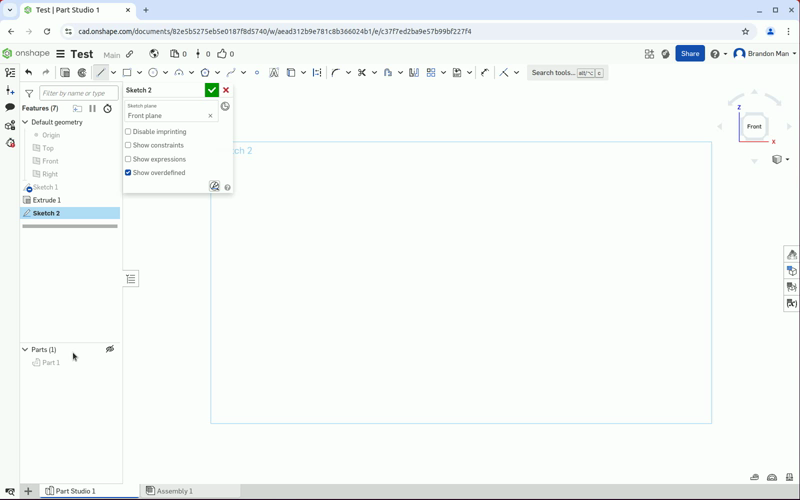
key_down(shift)
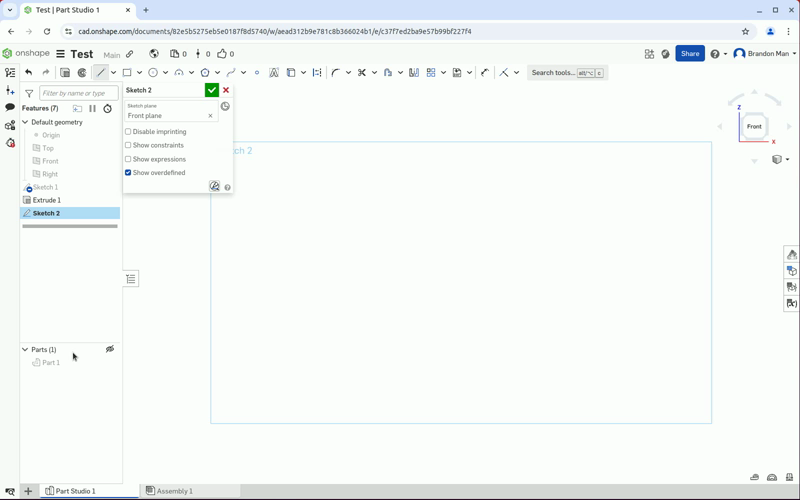
mouse_move(434, 359)
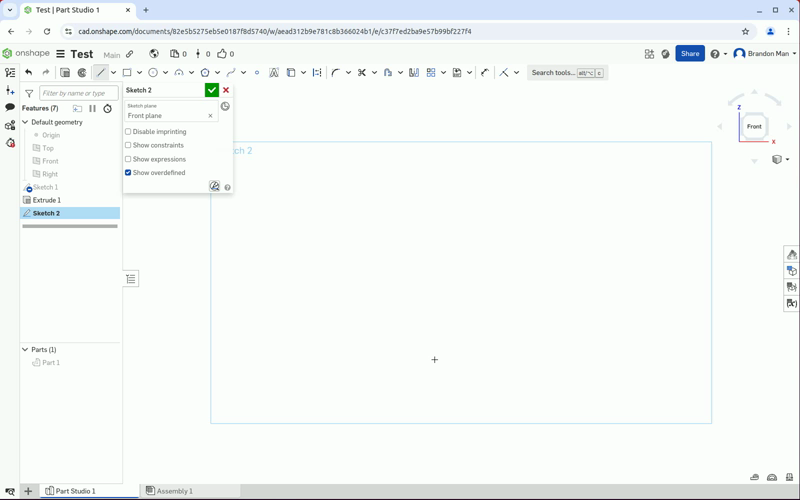
click(434, 359)
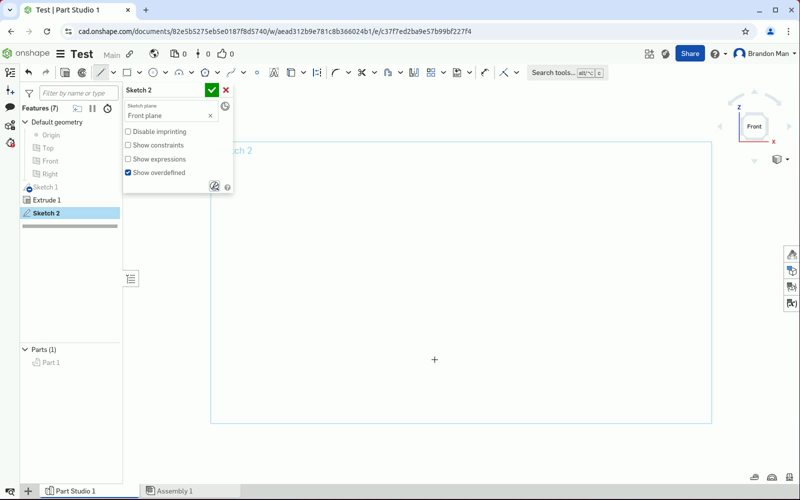
key_up(shift)
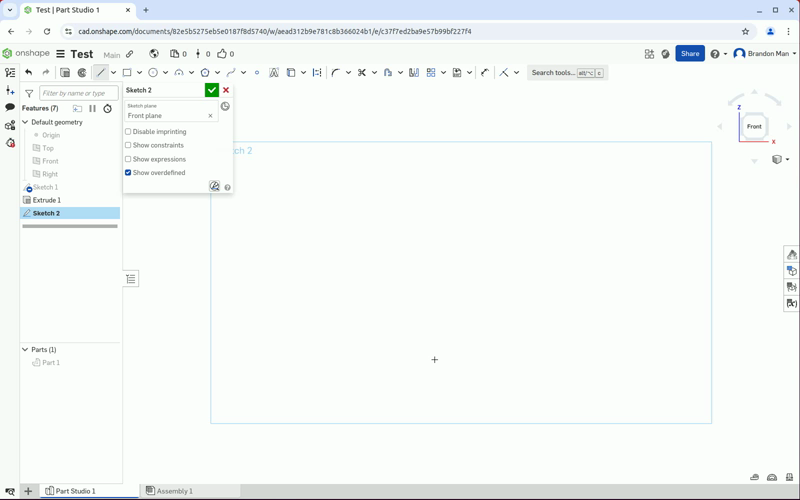
key_down(shift)
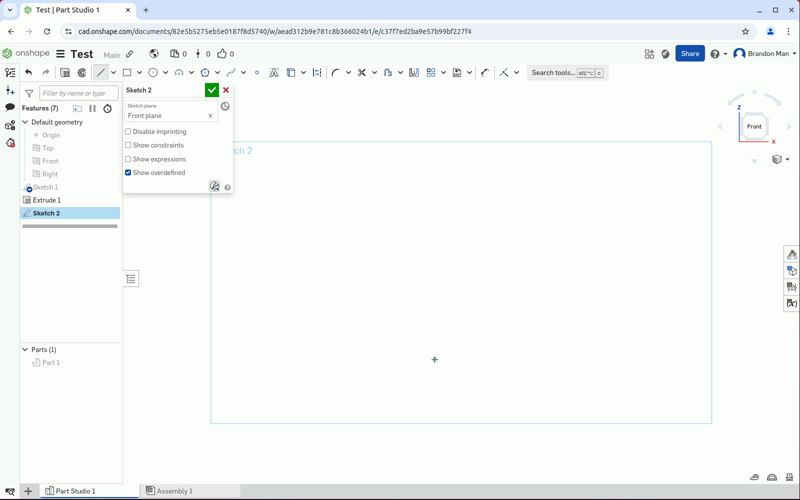
mouse_move(464, 359)
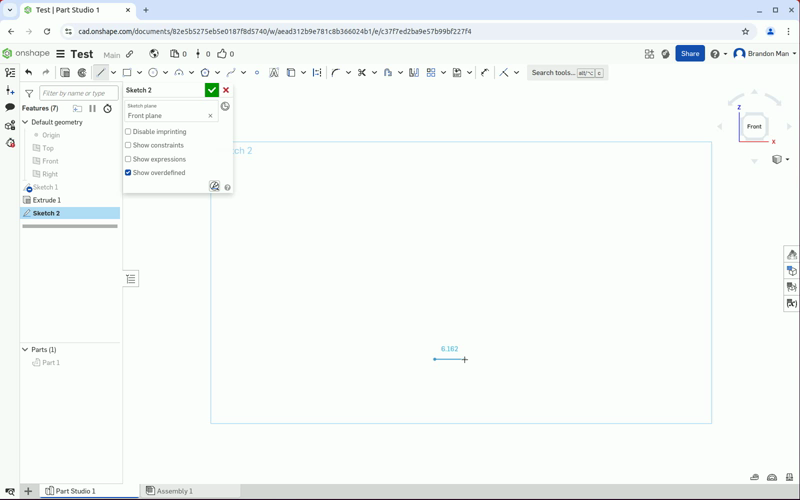
mouse_move(460, 333)
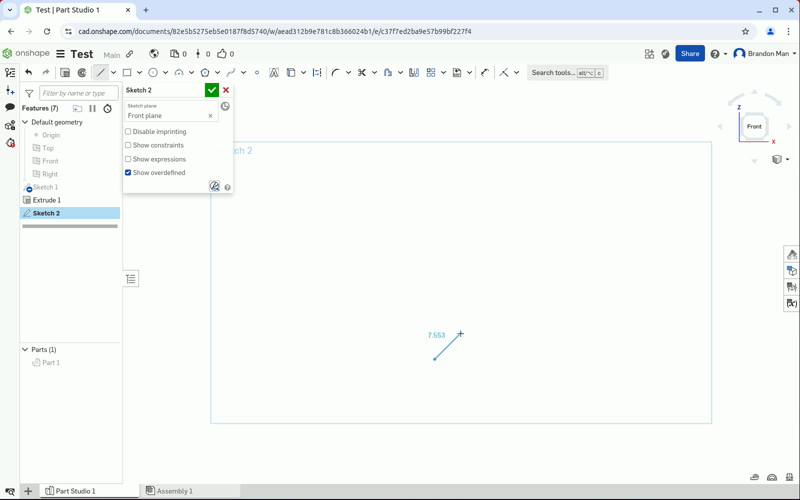
click(460, 333)
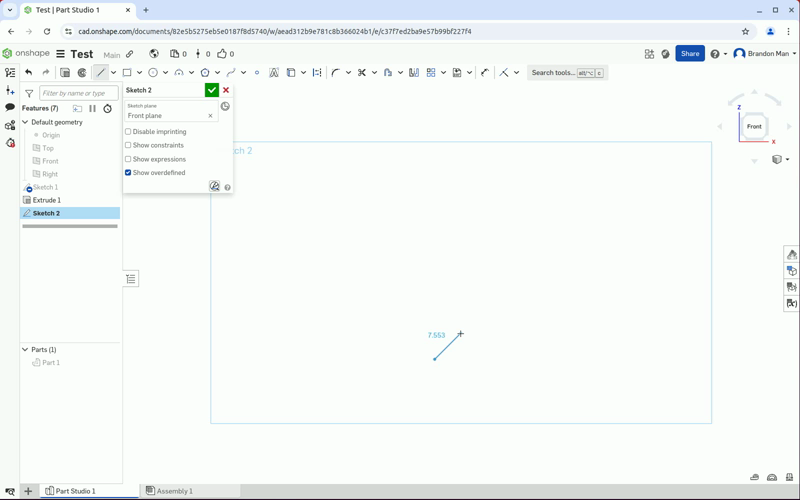
key_up(shift)
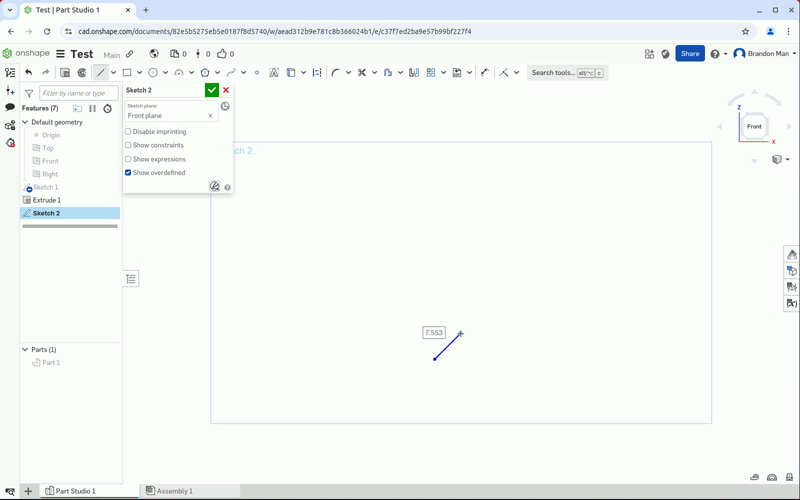
key_down(shift)
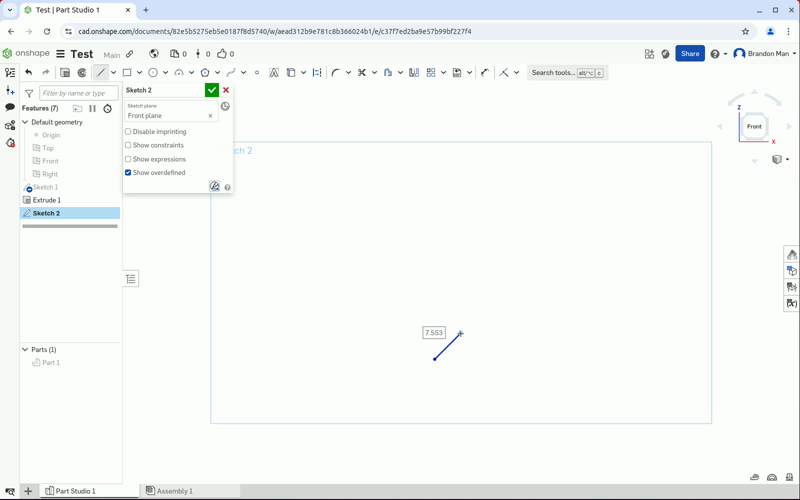
mouse_move(460, 171)
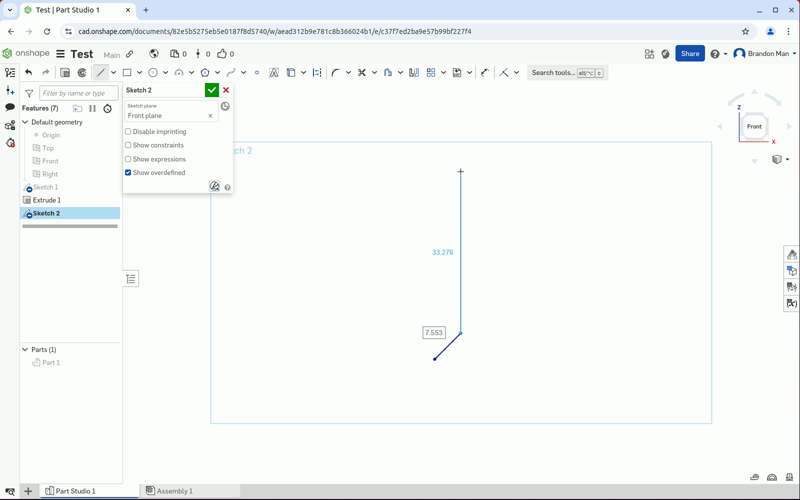
click(460, 171)
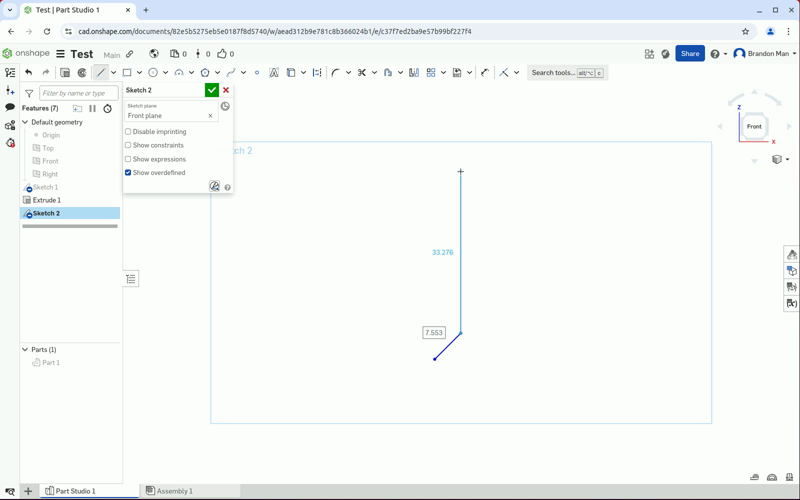
key_up(shift)
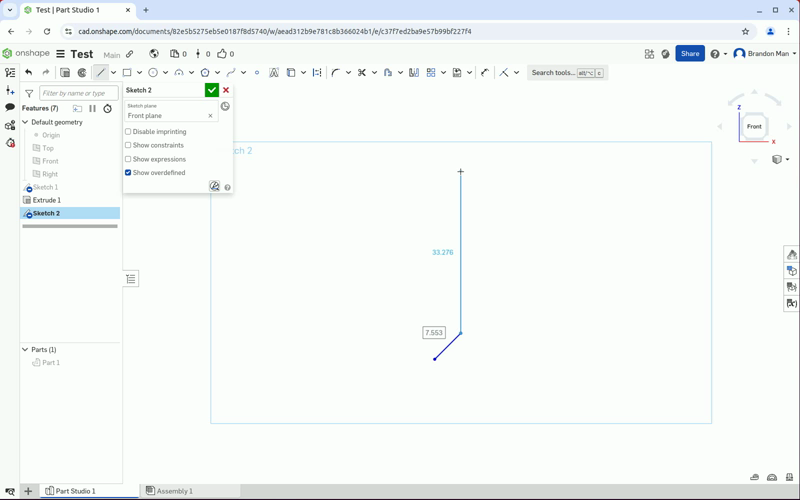
key_down(shift)
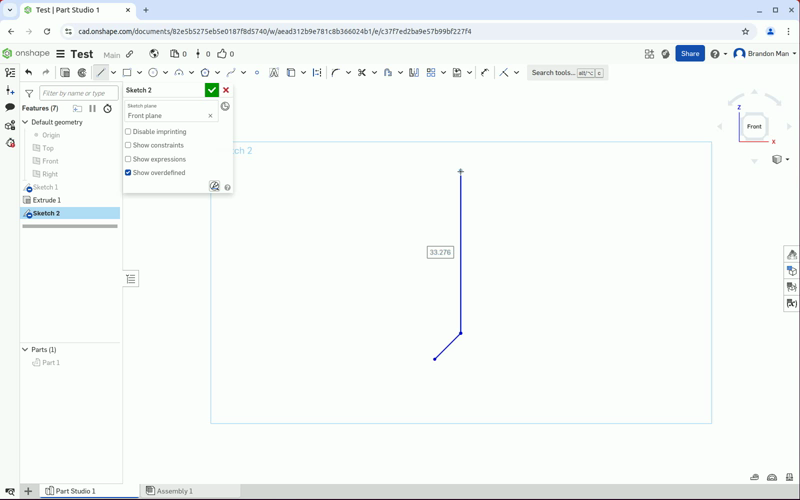
mouse_move(490, 171)
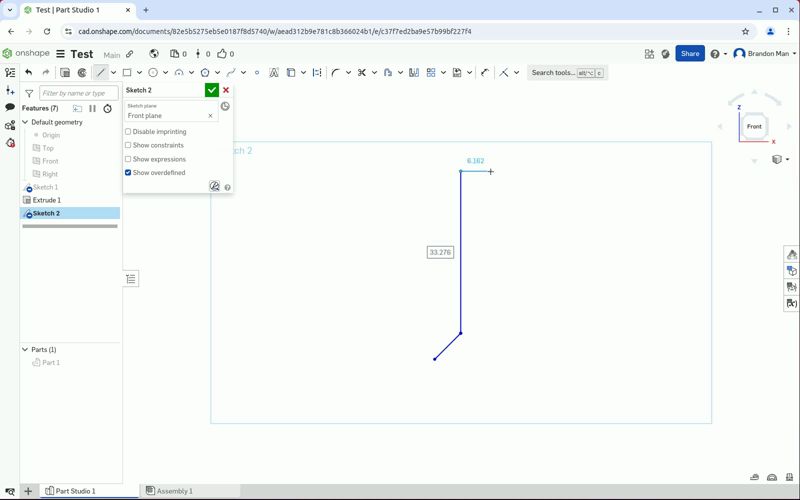
mouse_move(434, 171)
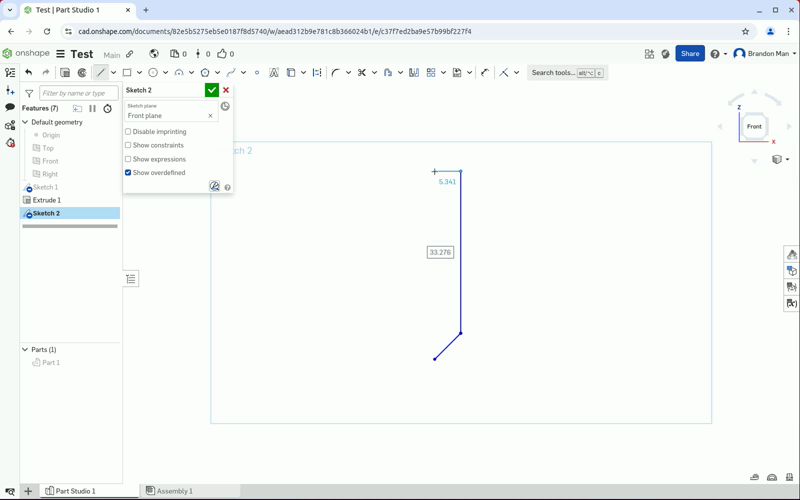
click(434, 171)
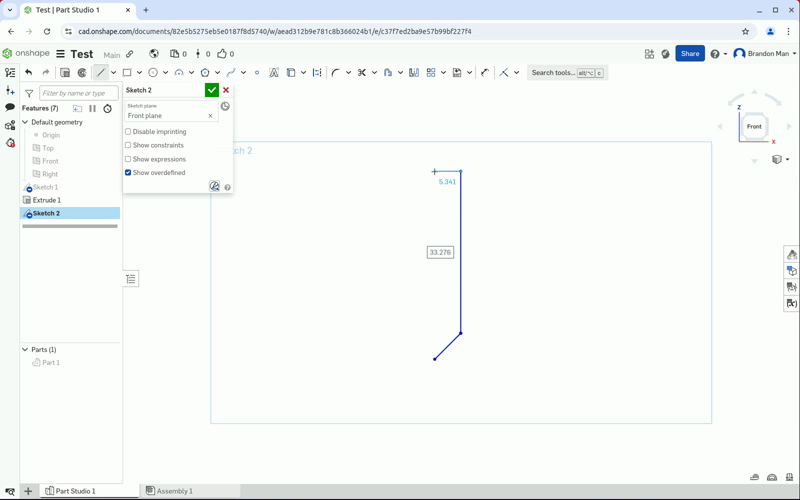
key_up(shift)
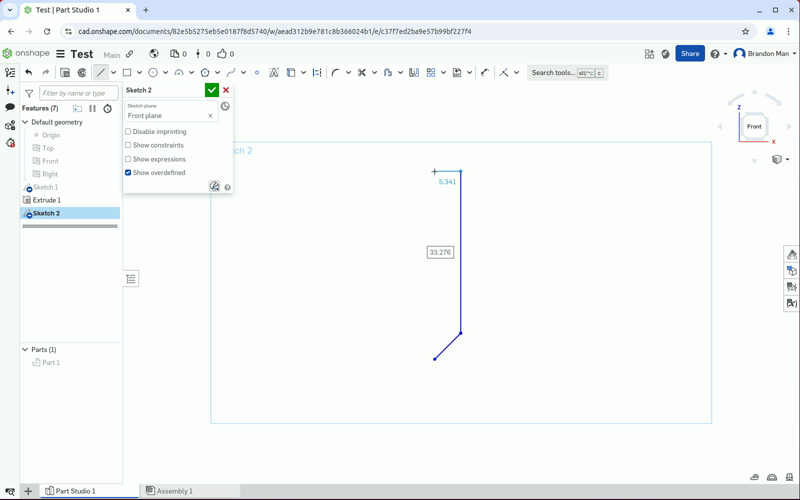
key_down(shift)
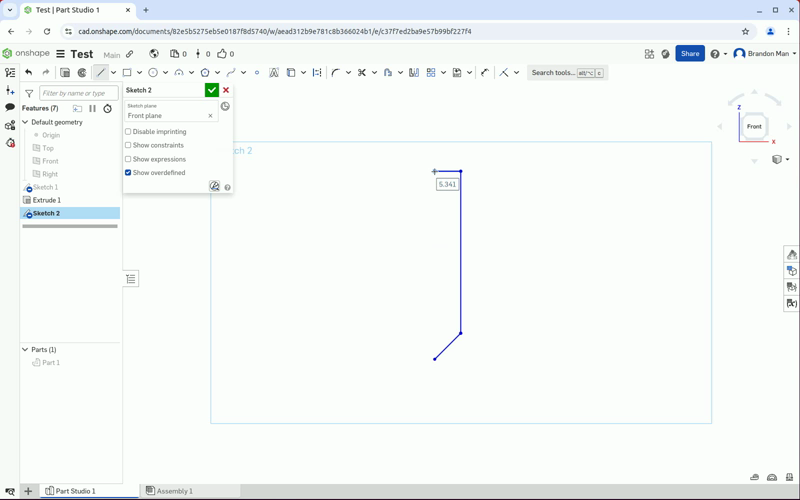
mouse_move(434, 359)
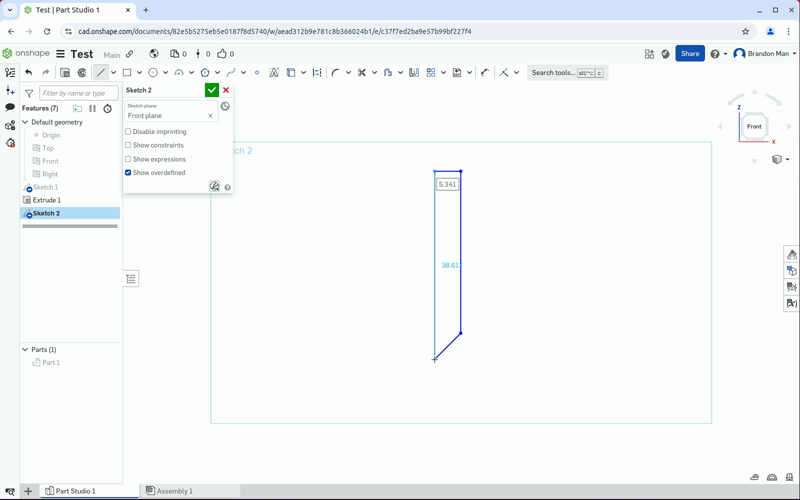
key_up(shift)
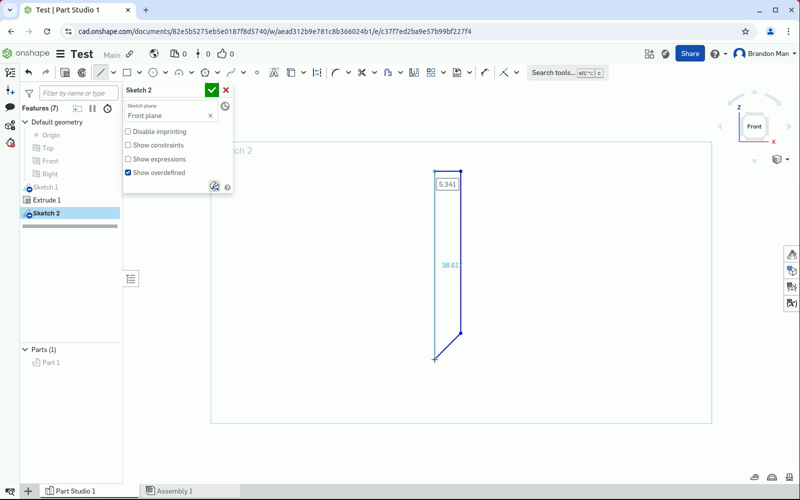
click(434, 359)
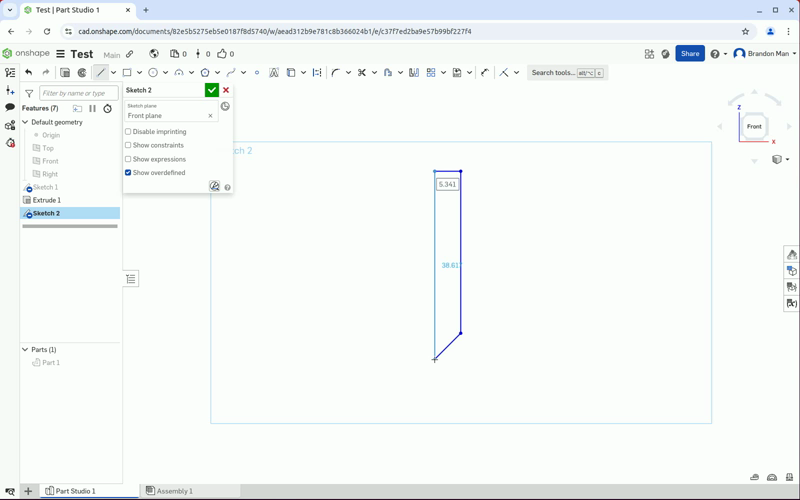
key(esc)
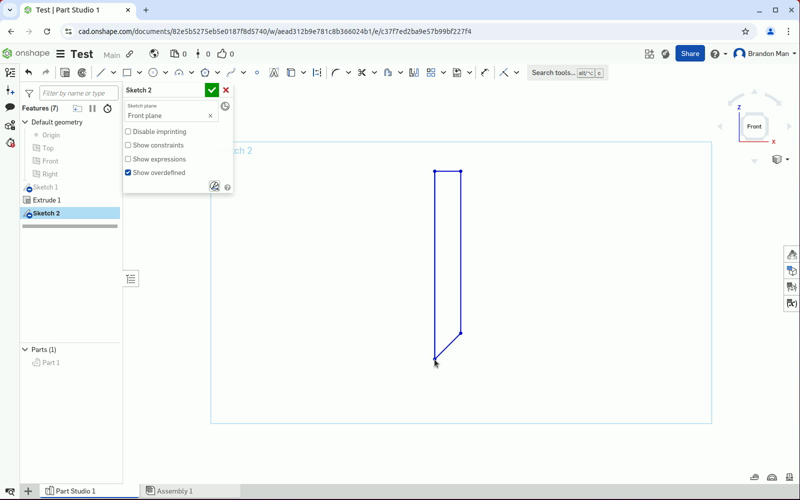
mouse_move(457, 294)
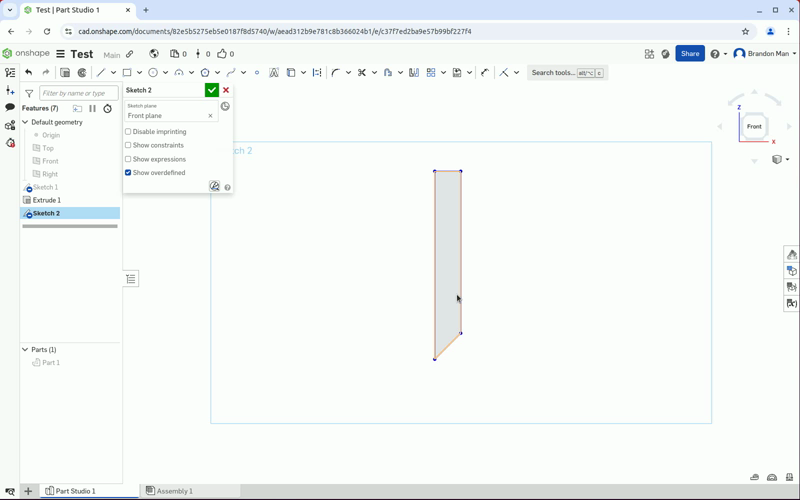
click(457, 294)
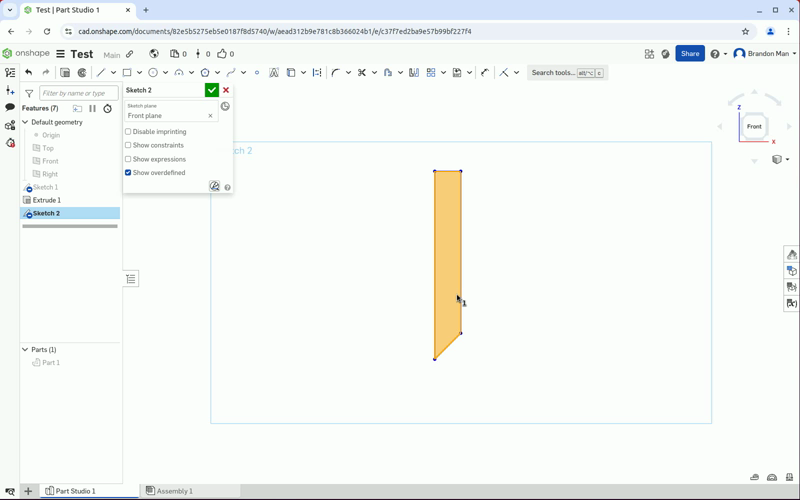
mouse_move(73, 352)
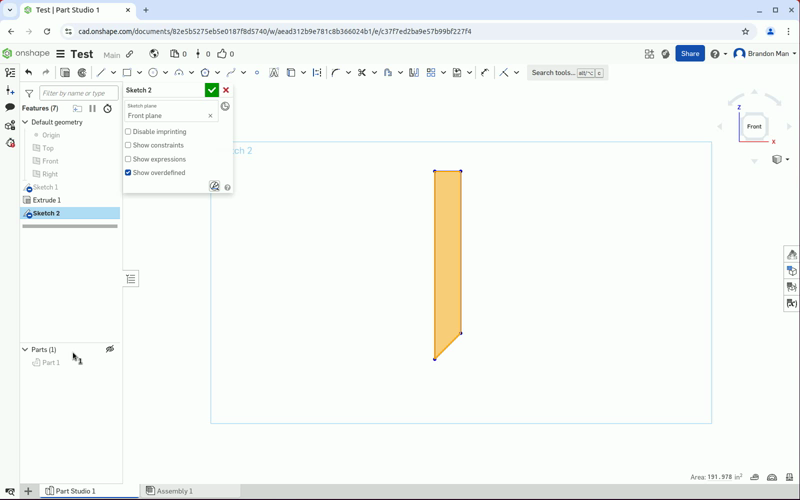
key(shift+y)
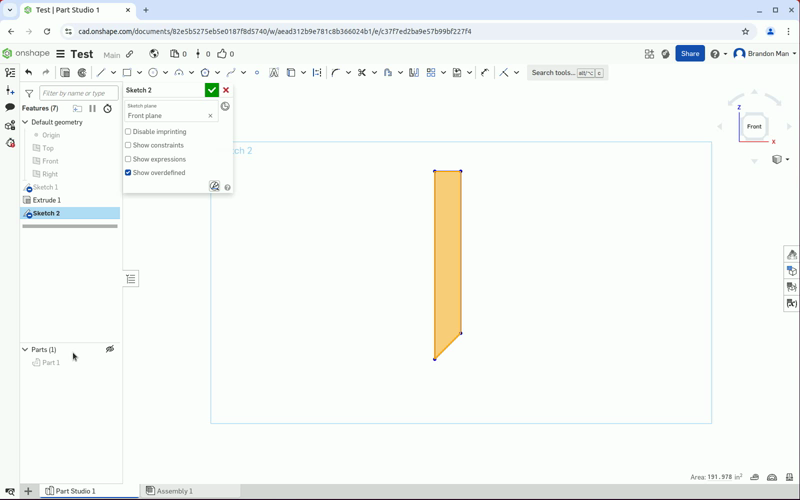
key(shift+e)
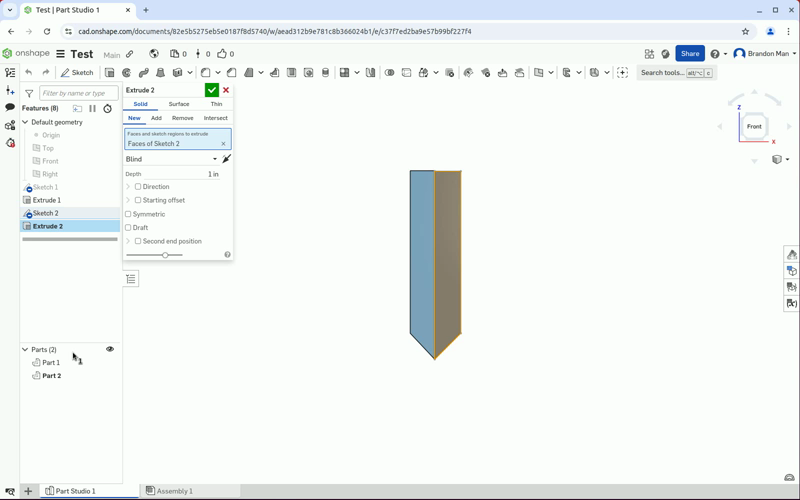
mouse_move(143, 106)
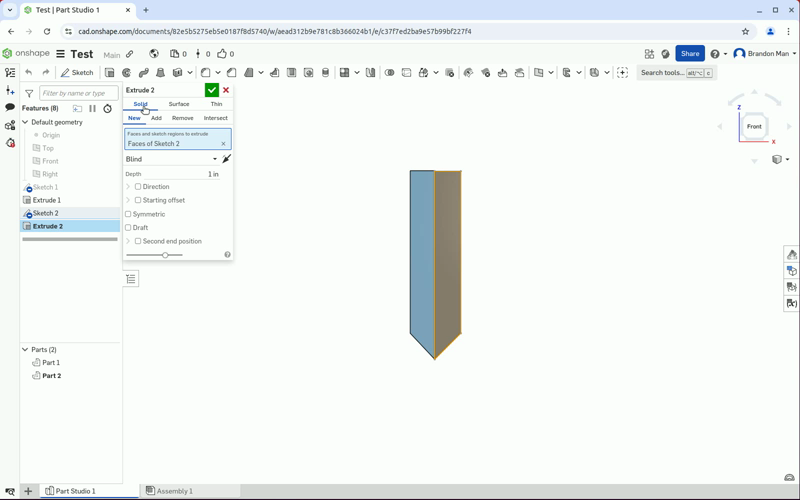
click(143, 106)
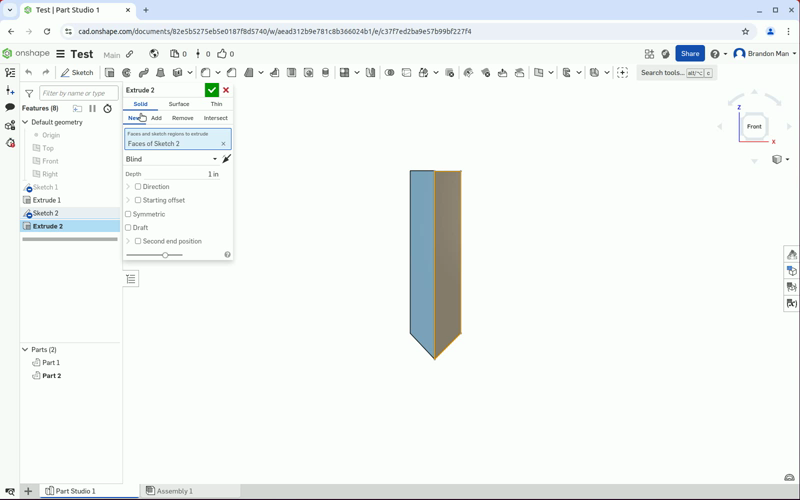
mouse_move(137, 120)
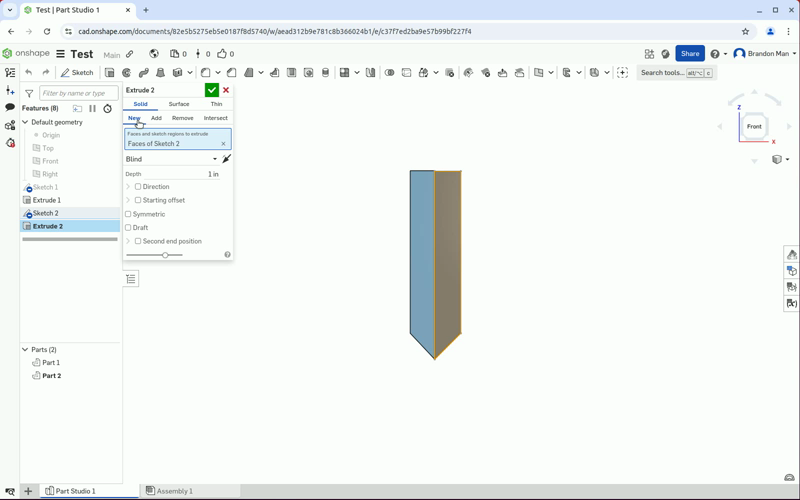
click(137, 120)
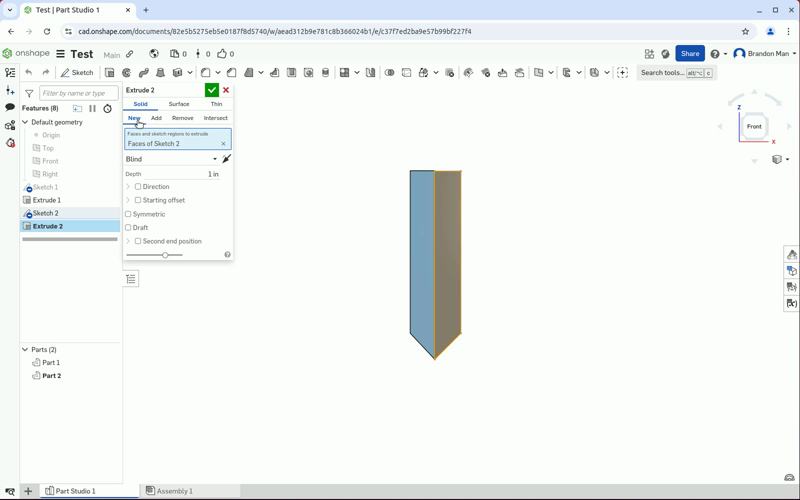
key(tab, 4)
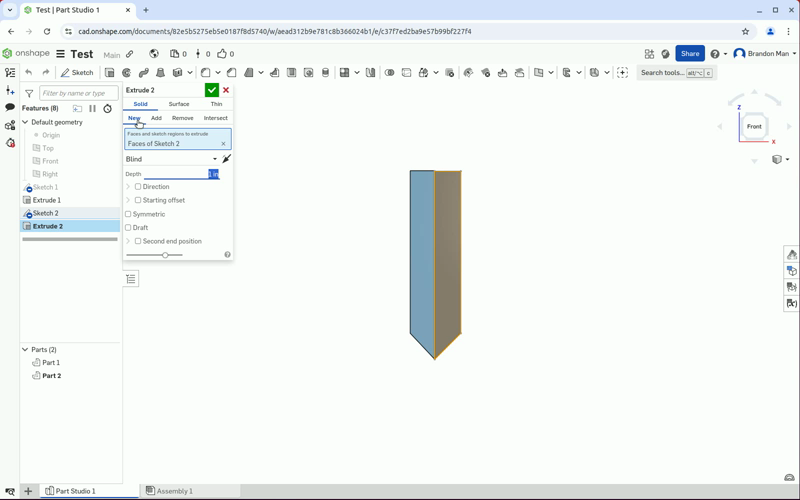
text(10.591)
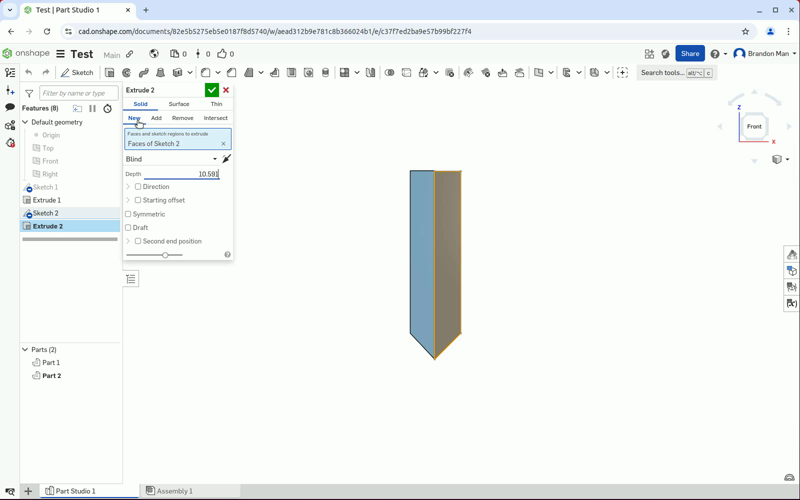
key(enter)
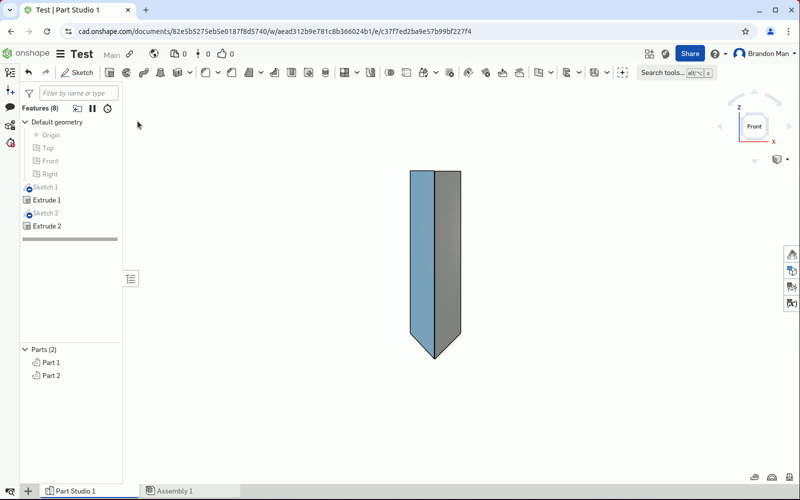
key(shift+h)
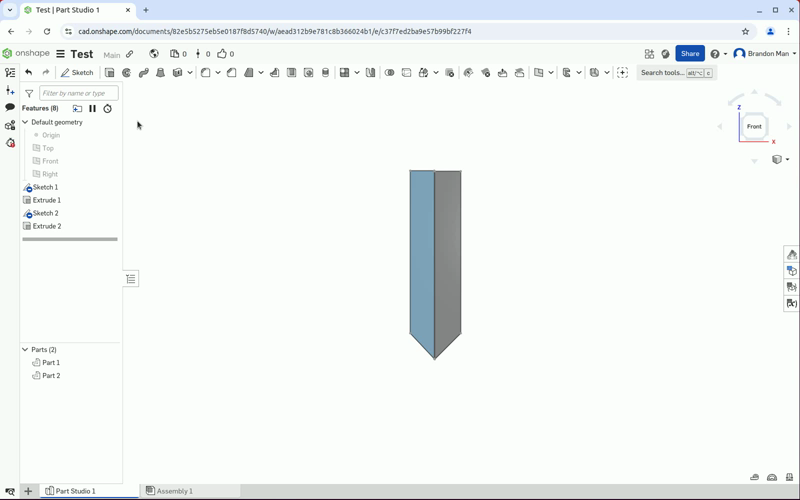
key(shift+h)
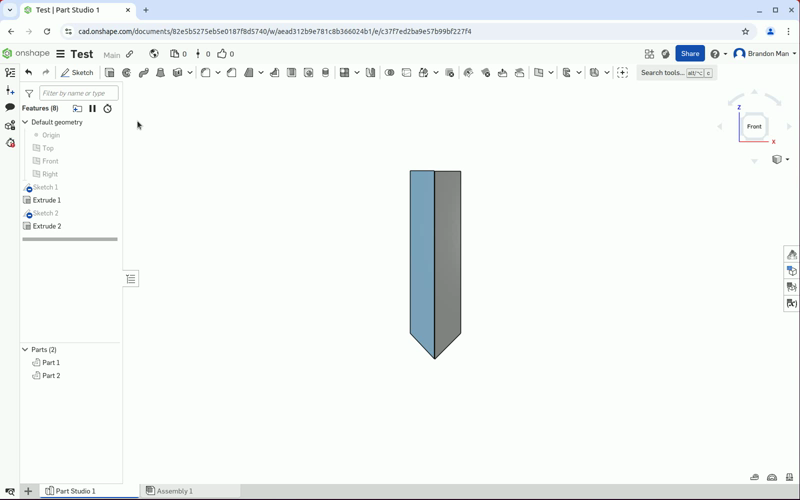
mouse_move(73, 189)
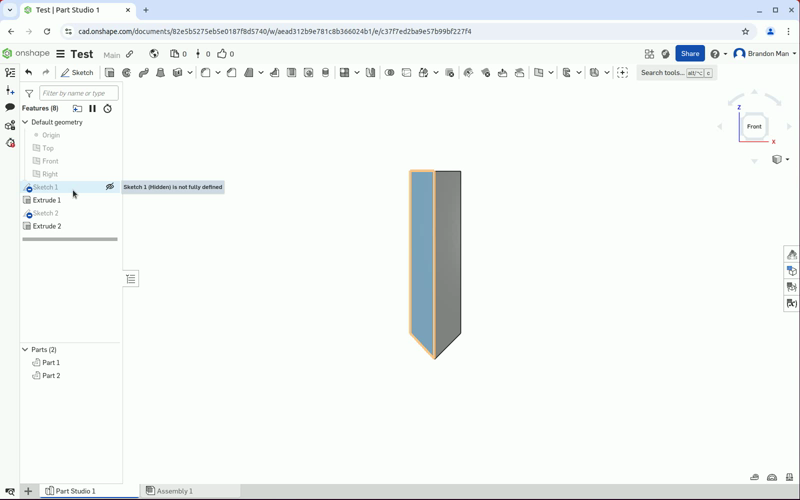
click(73, 189)
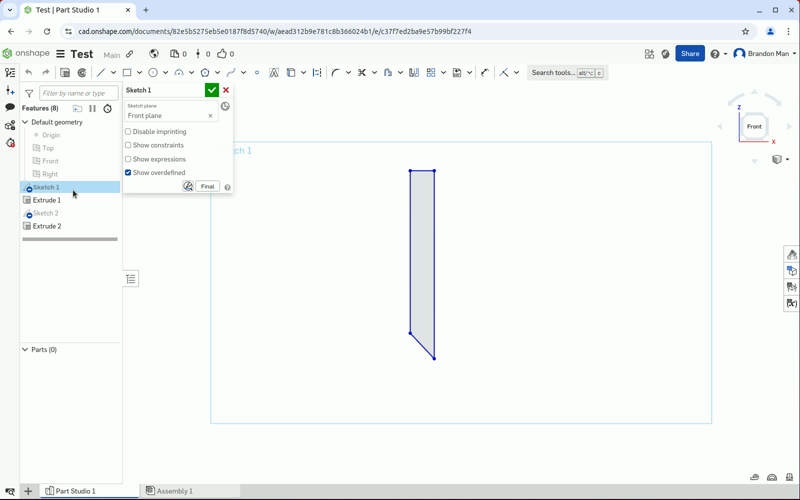
mouse_move(229, 92)
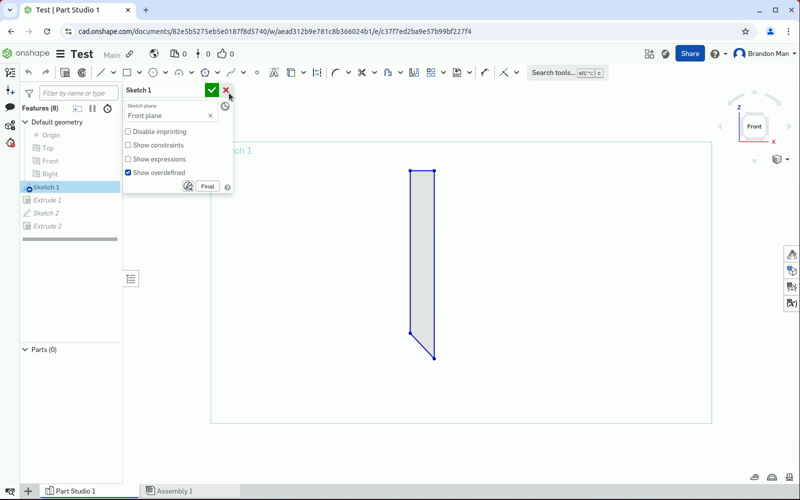
click(229, 92)
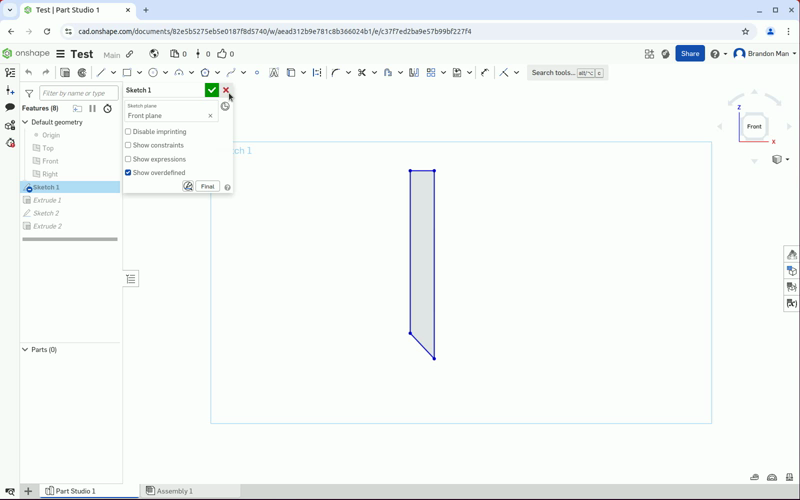
key(shift+s)
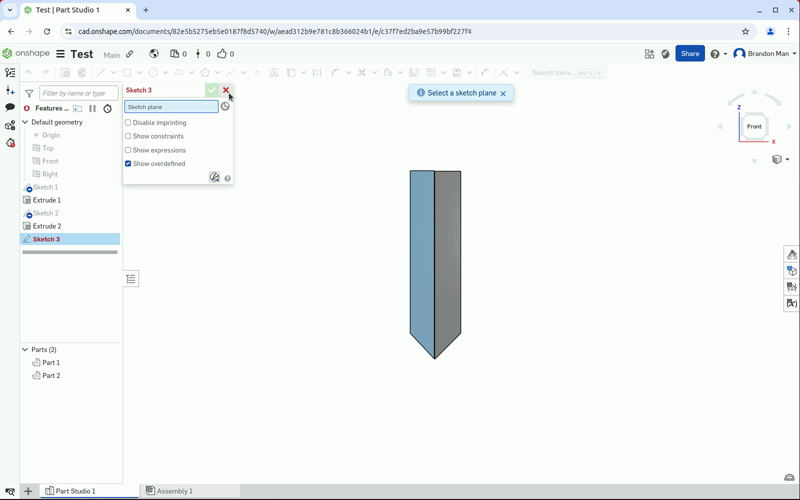
mouse_move(73, 163)
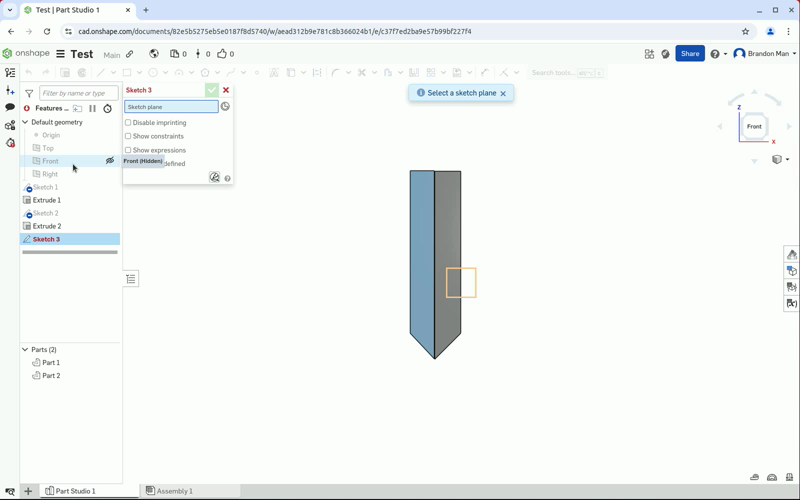
click(73, 163)
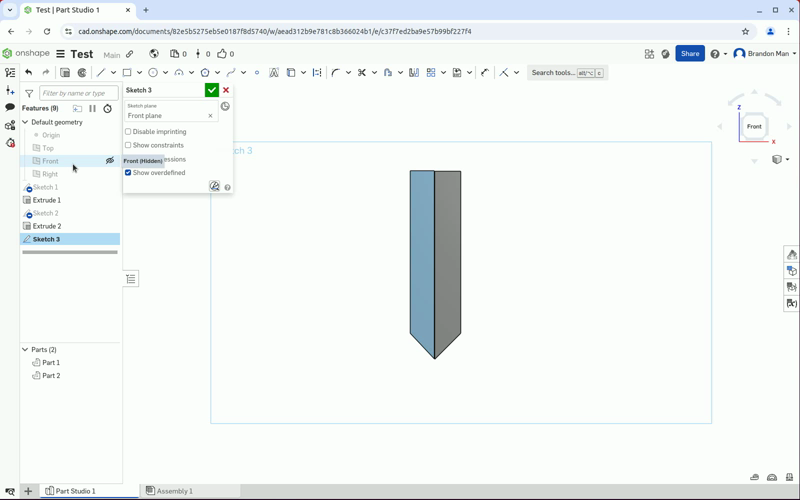
mouse_move(73, 352)
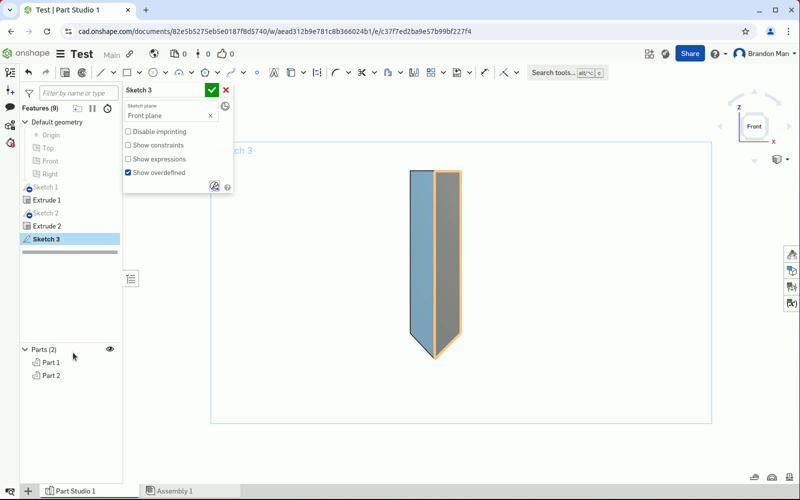
key(y)
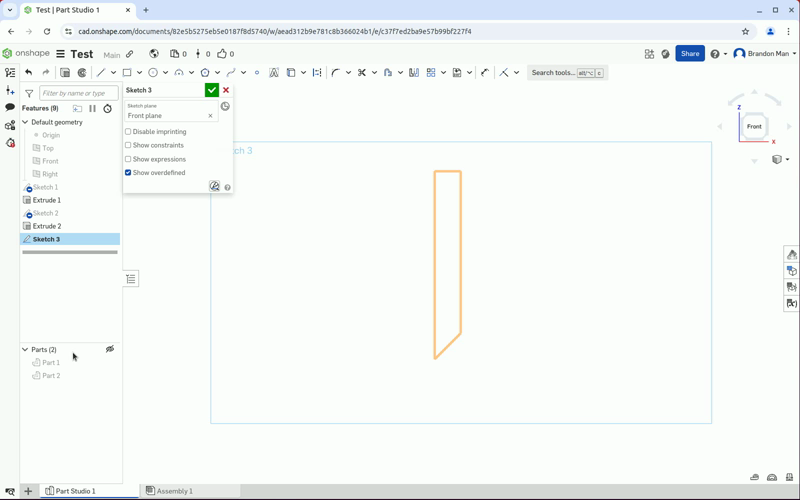
key(l)
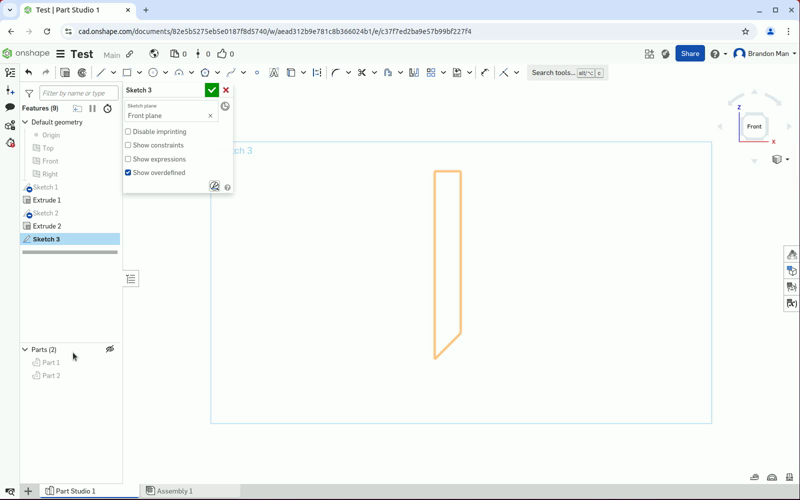
key_down(shift)
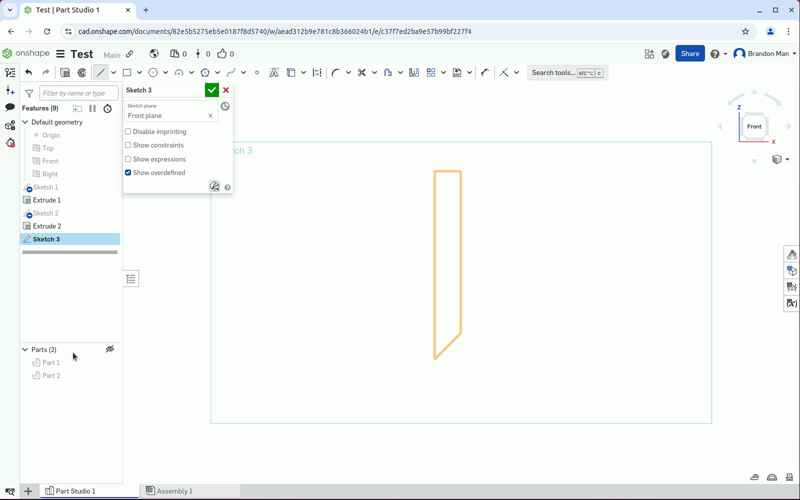
mouse_move(410, 333)
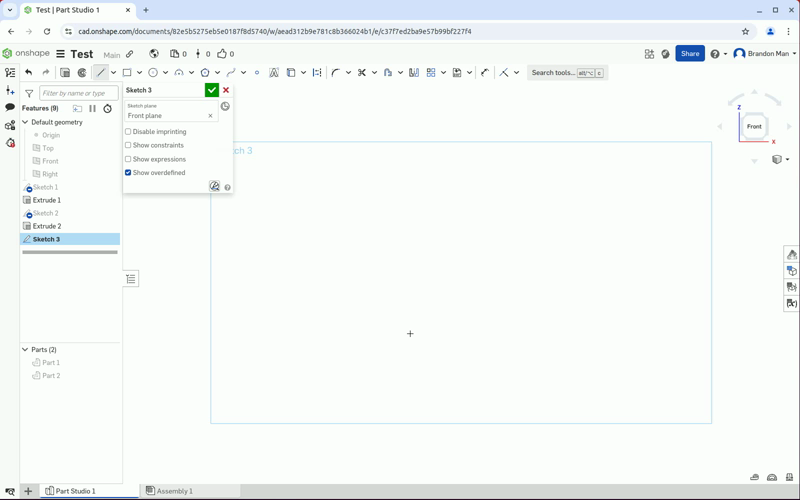
click(410, 333)
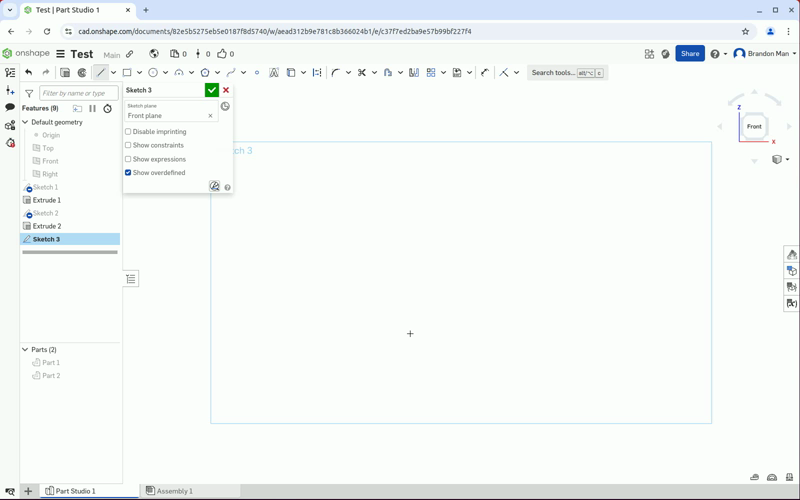
key_up(shift)
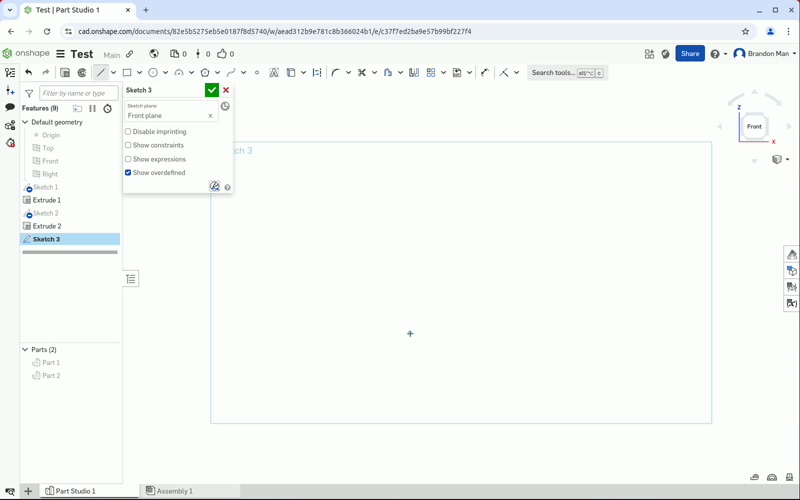
key_down(shift)
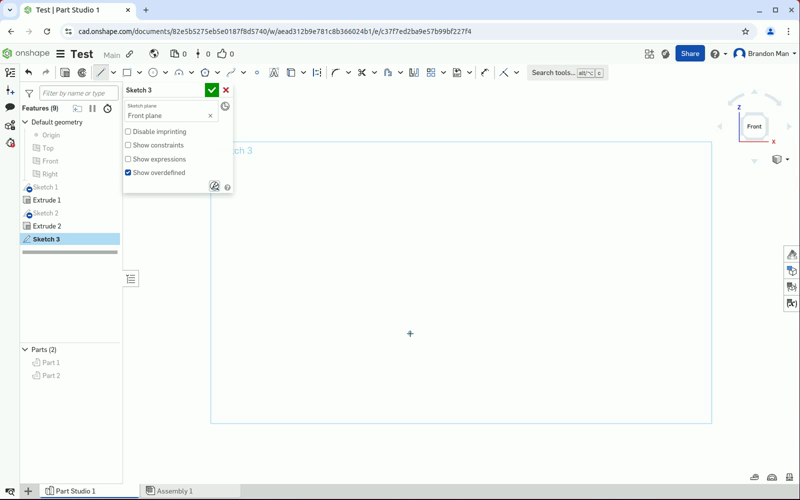
mouse_move(440, 333)
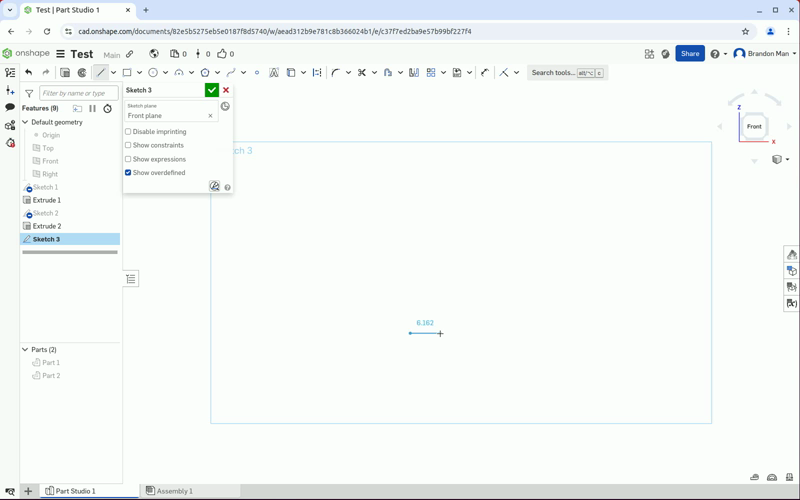
mouse_move(434, 358)
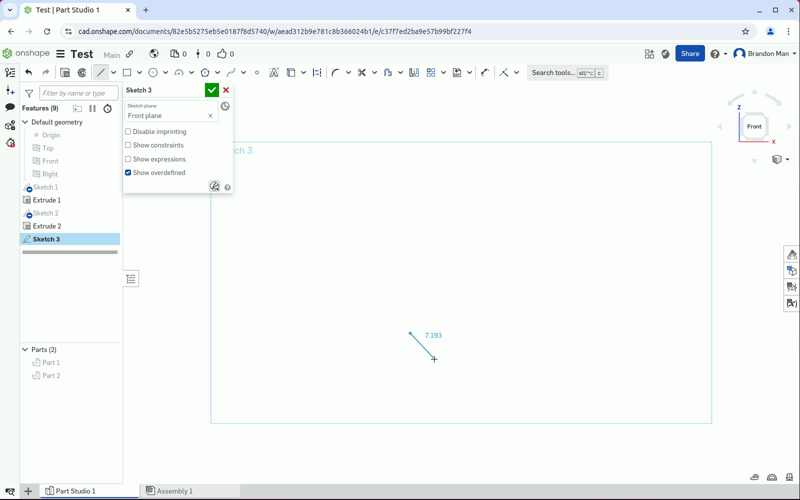
click(434, 358)
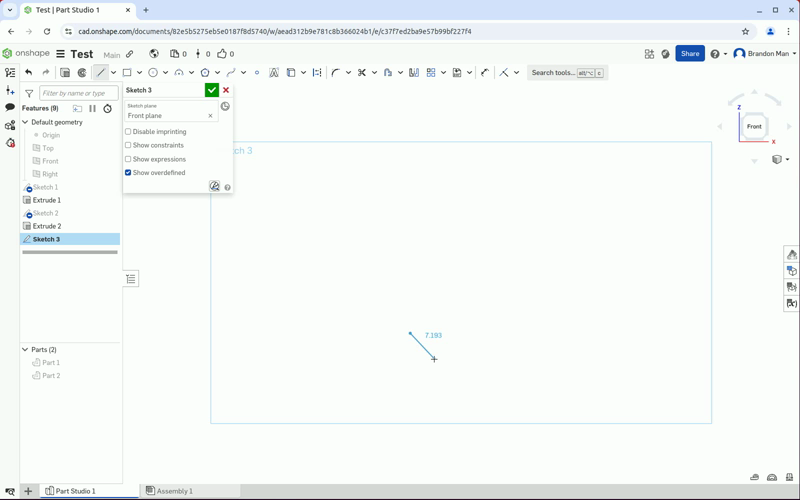
key_up(shift)
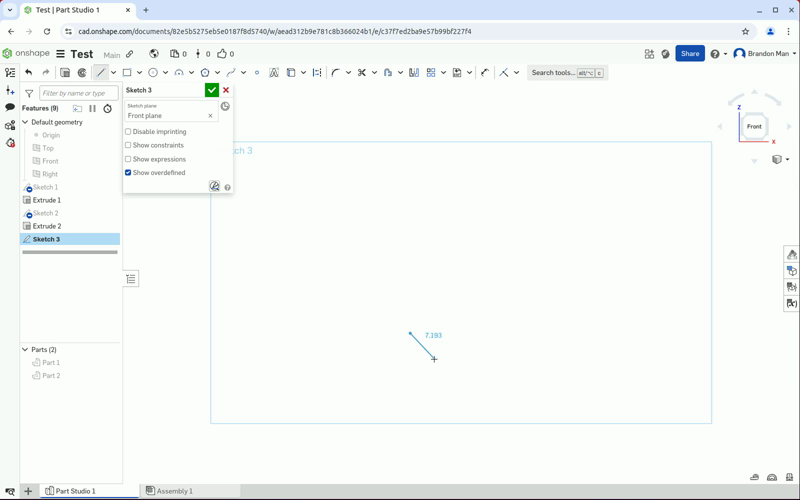
key_down(shift)
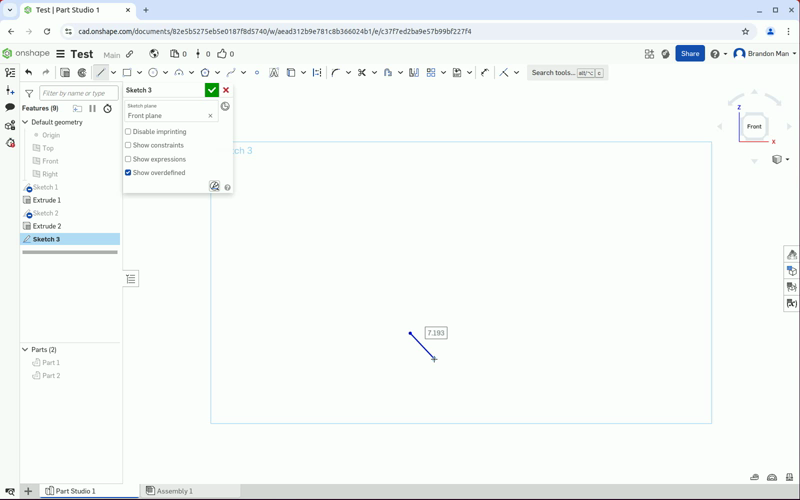
mouse_move(434, 170)
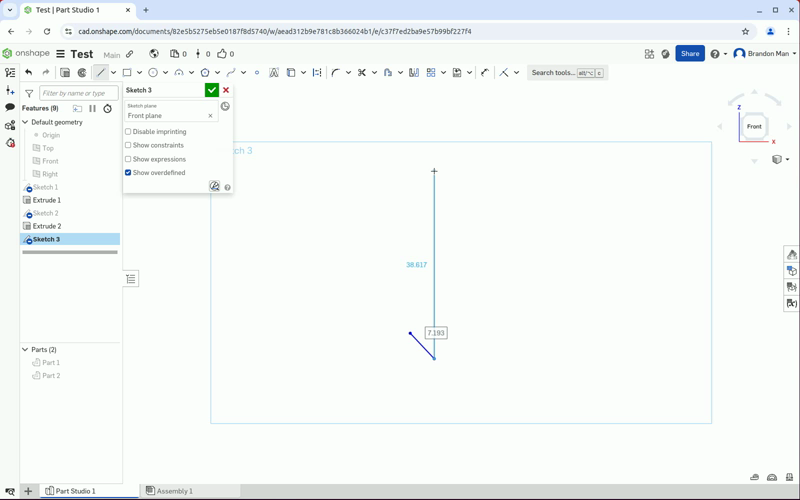
click(434, 170)
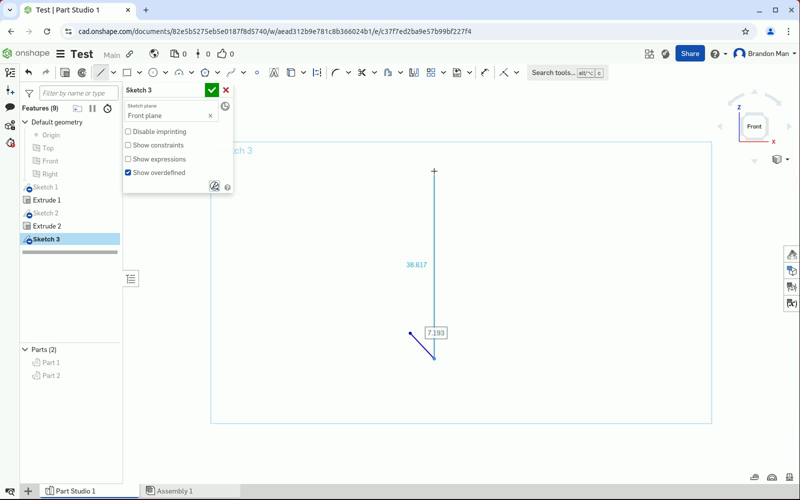
key_up(shift)
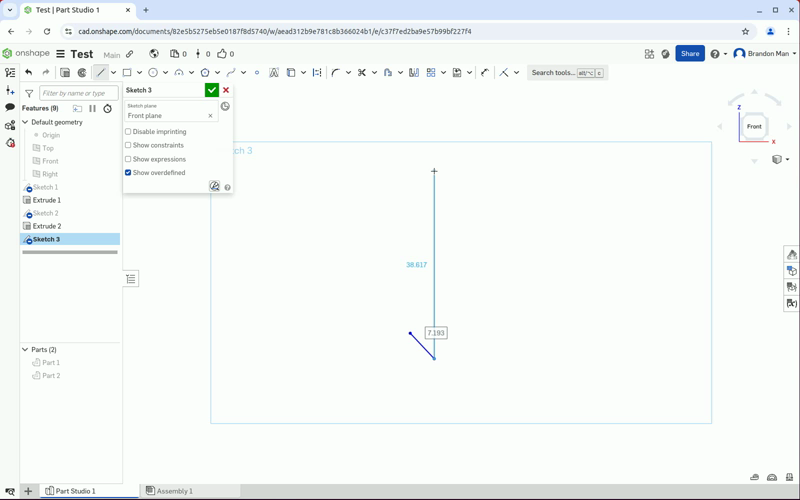
key_down(shift)
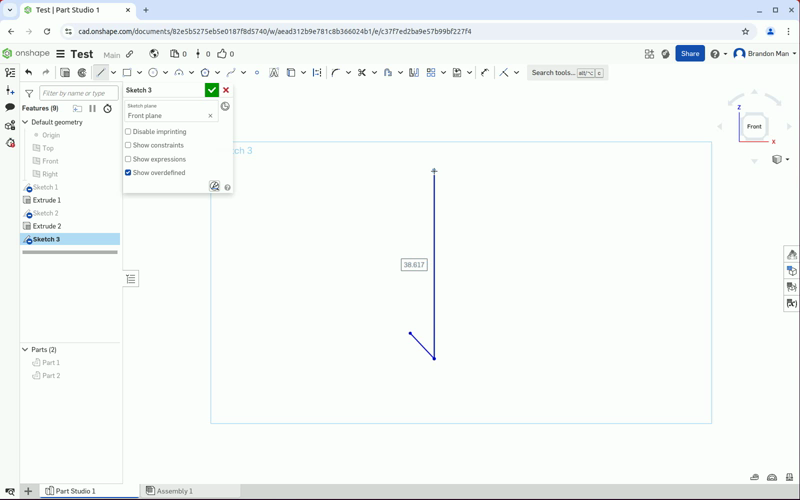
mouse_move(464, 170)
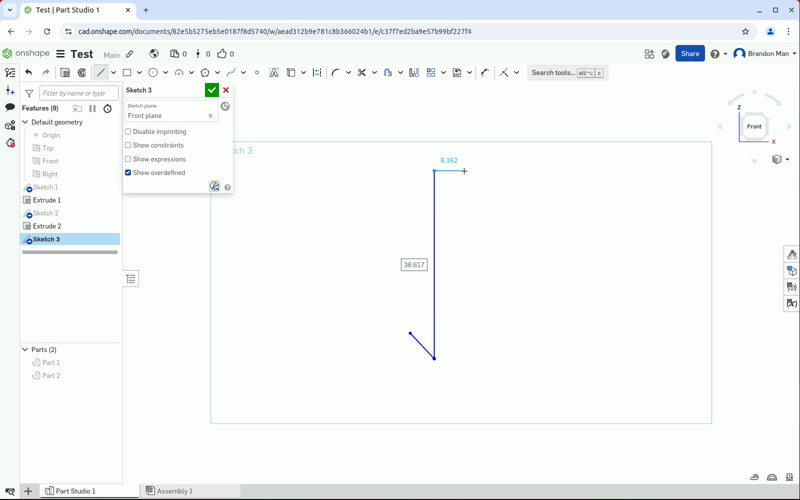
mouse_move(410, 170)
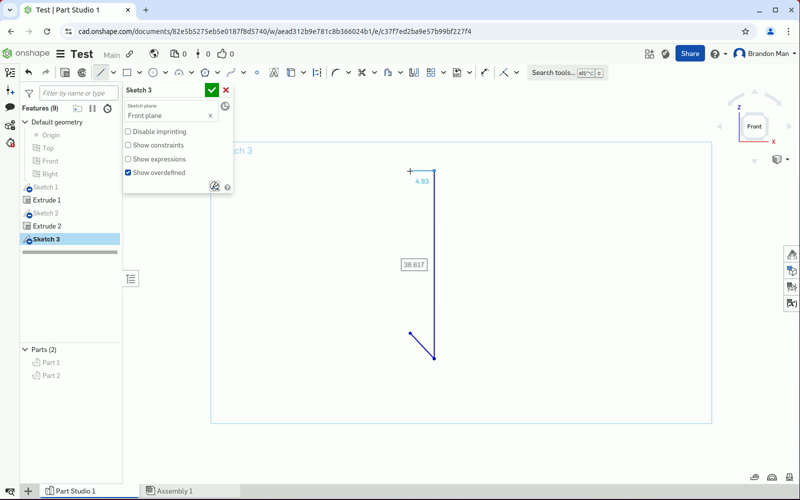
click(410, 170)
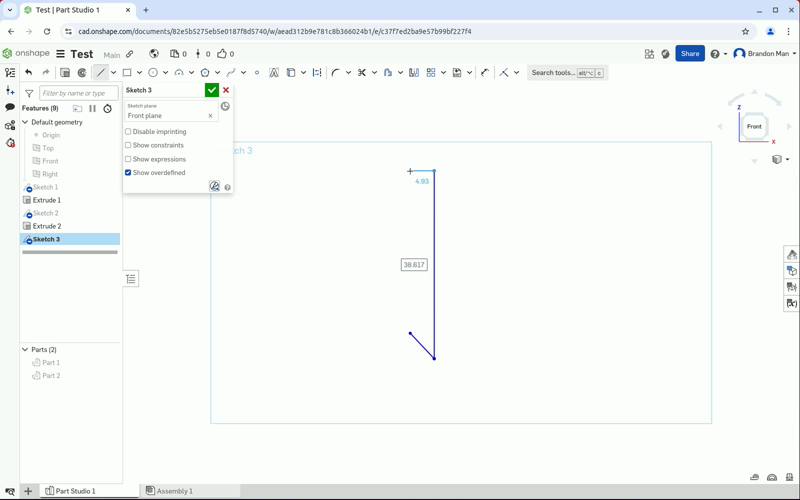
key_up(shift)
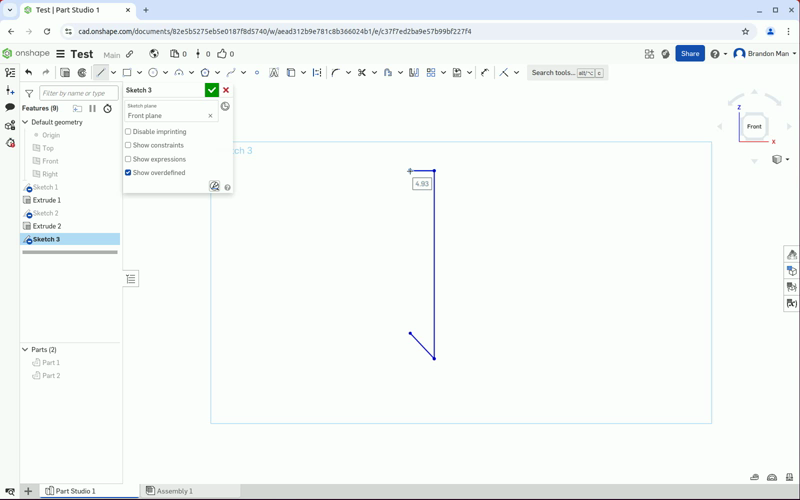
key_down(shift)
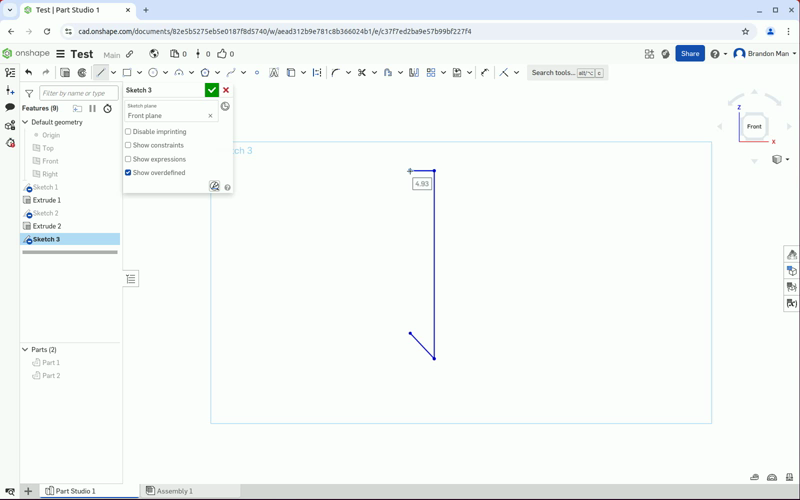
mouse_move(410, 333)
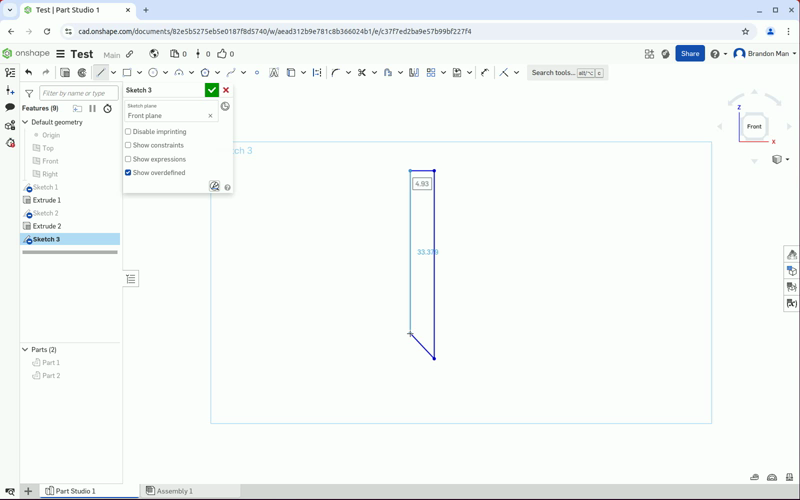
key_up(shift)
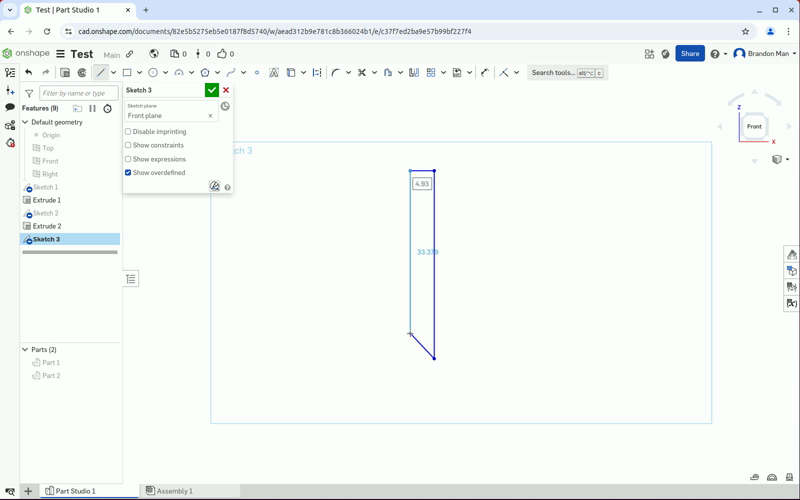
click(410, 333)
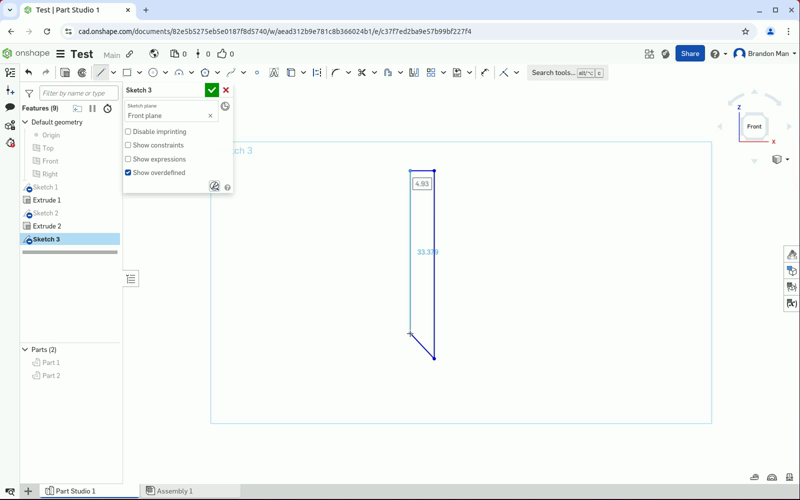
key(esc)
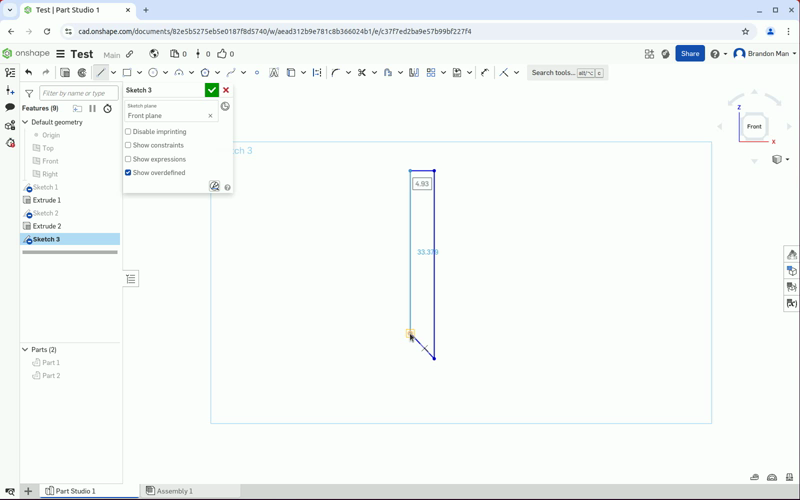
mouse_move(415, 232)
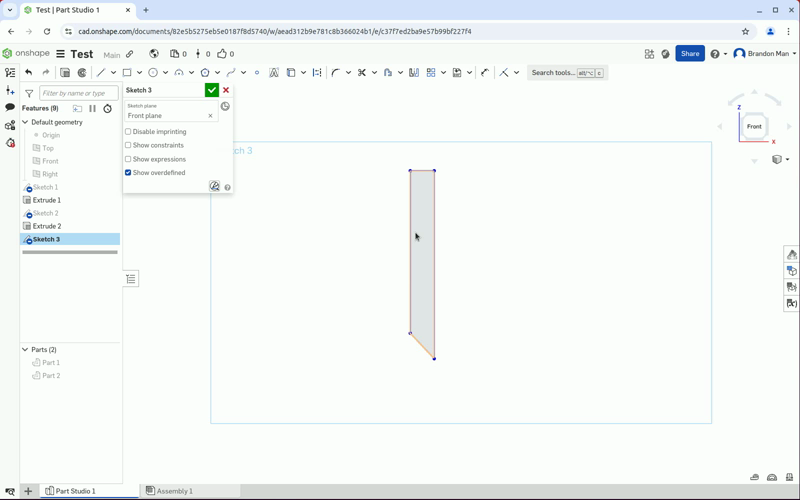
click(415, 232)
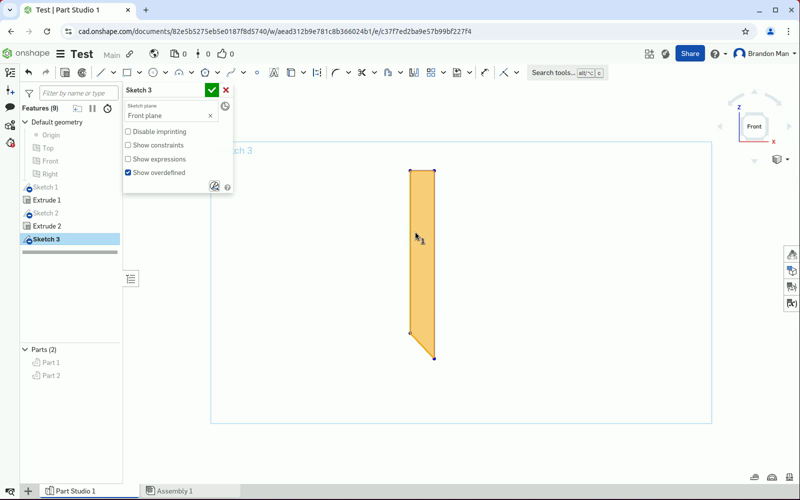
mouse_move(73, 352)
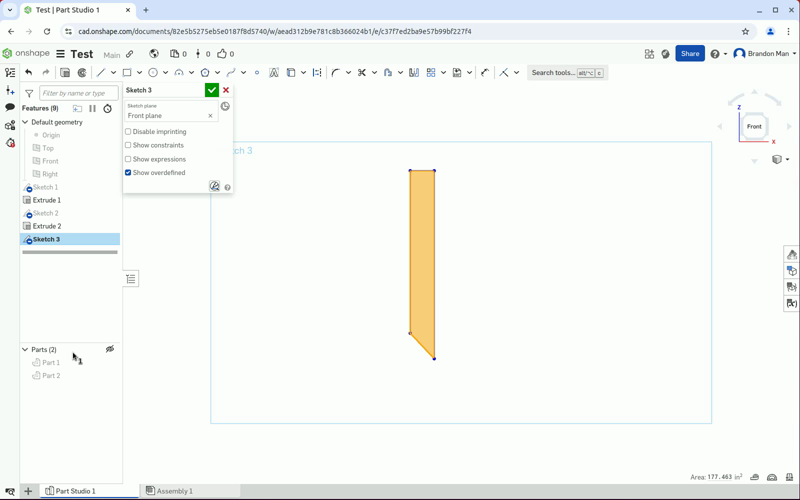
key(shift+y)
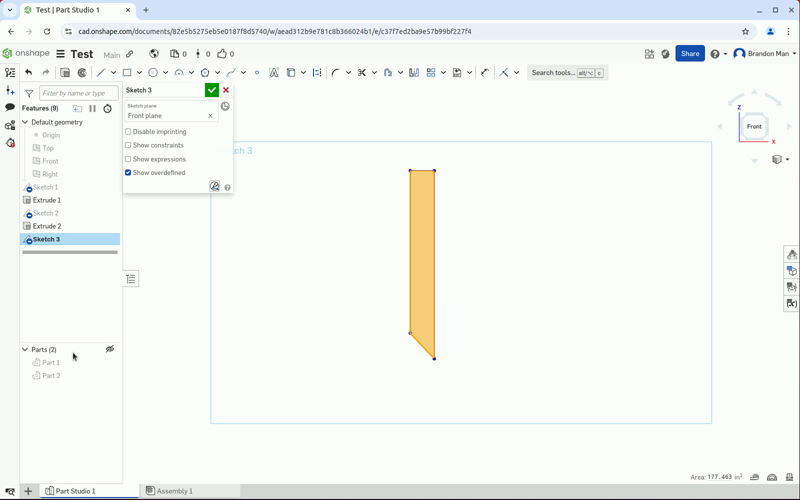
key(shift+e)
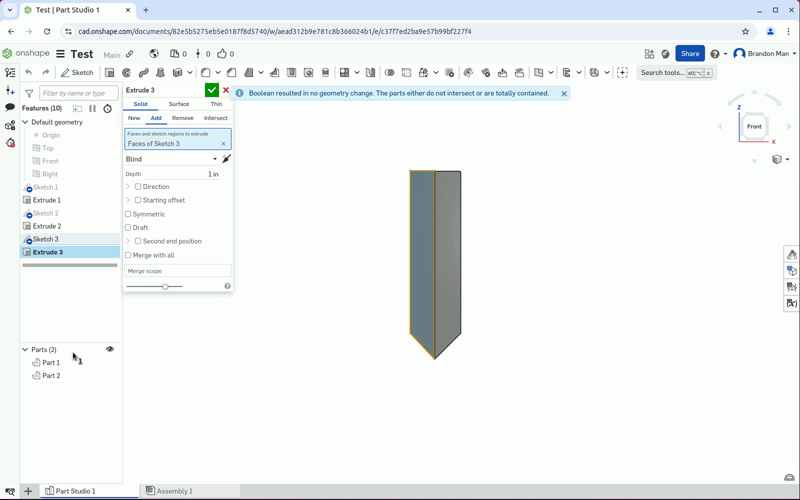
mouse_move(143, 106)
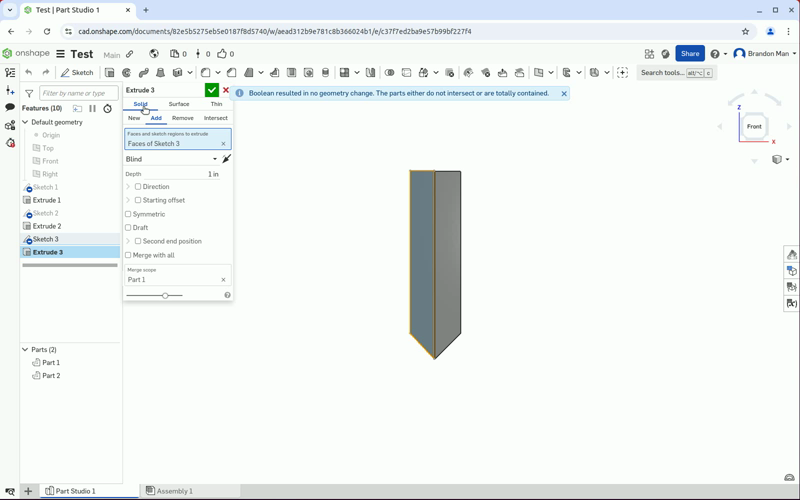
click(143, 106)
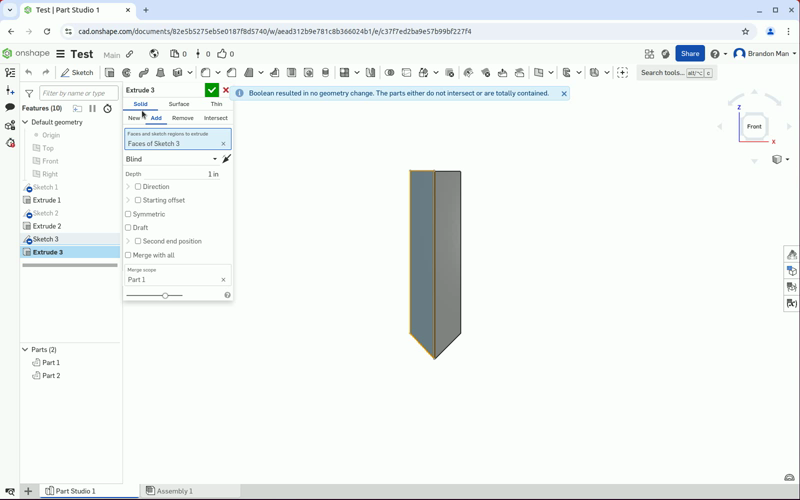
mouse_move(137, 120)
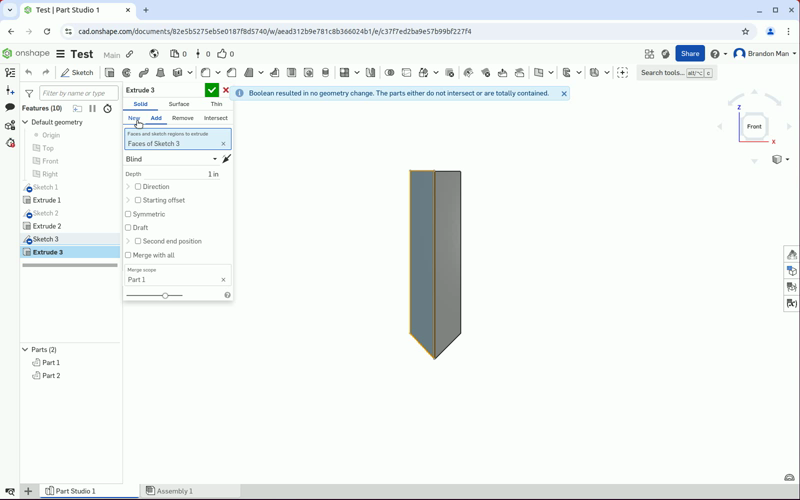
click(137, 120)
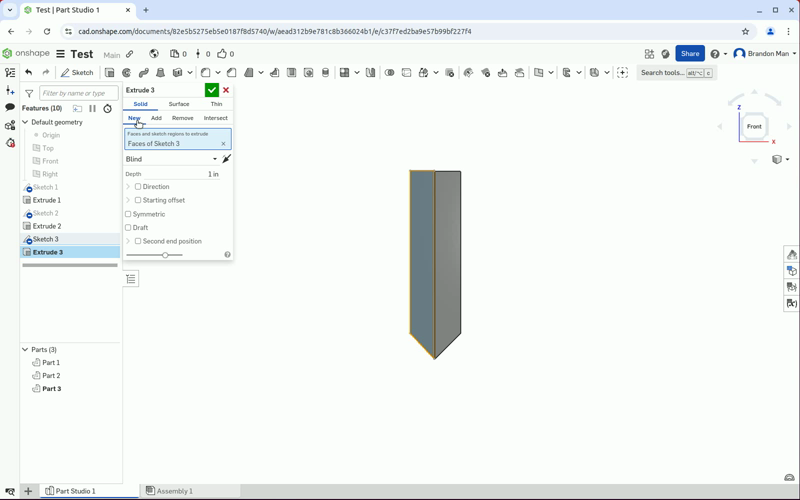
key(tab, 4)
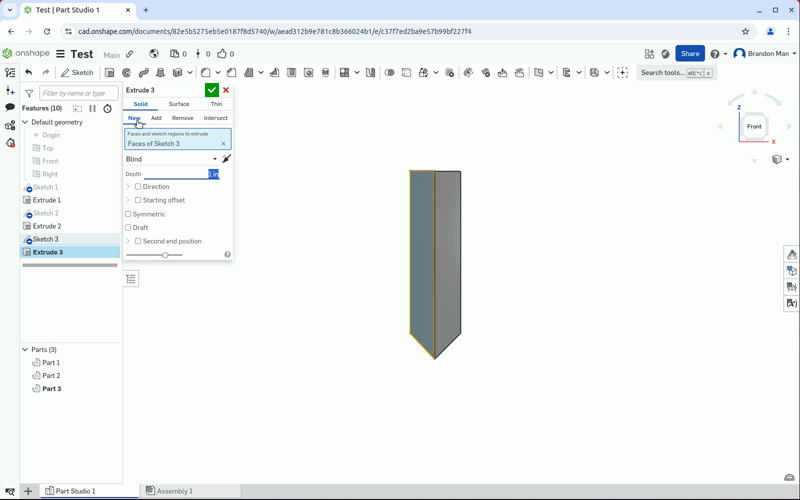
text(-10.591)
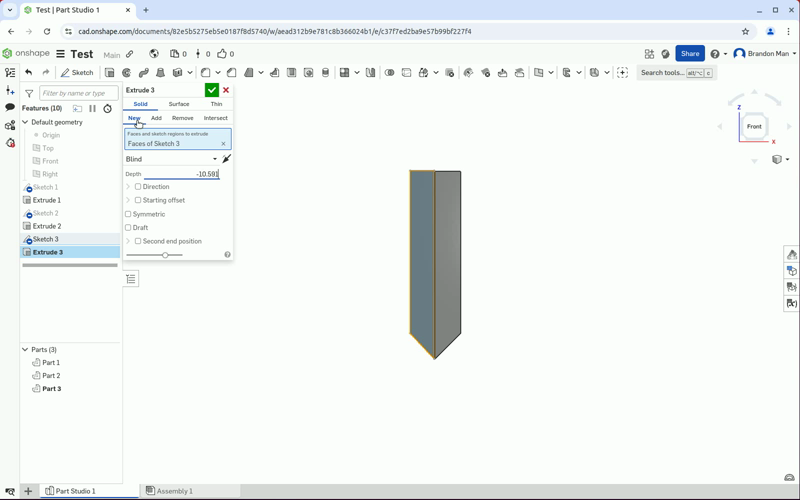
key(enter)
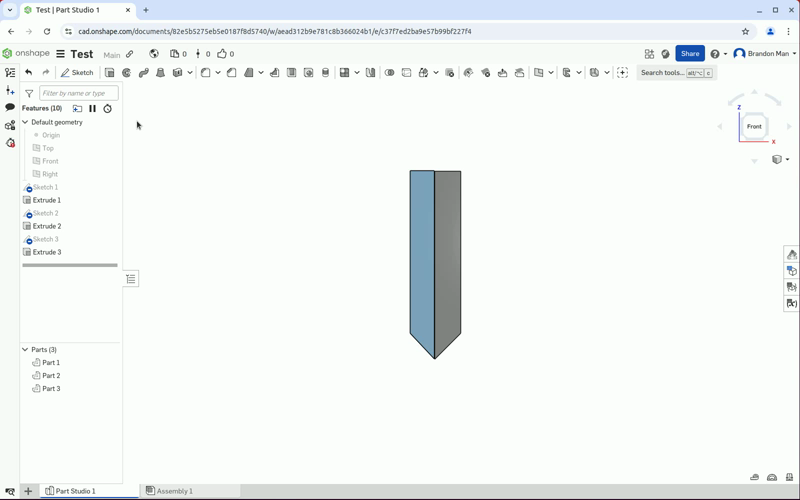
key(shift+h)
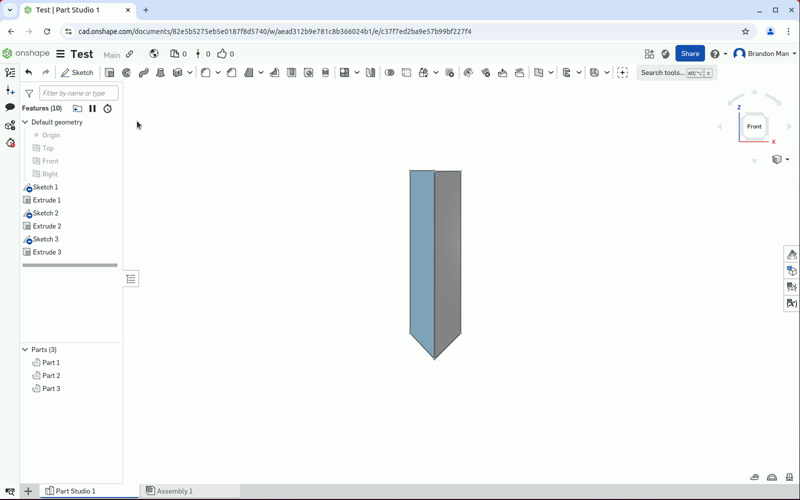
key(shift+h)
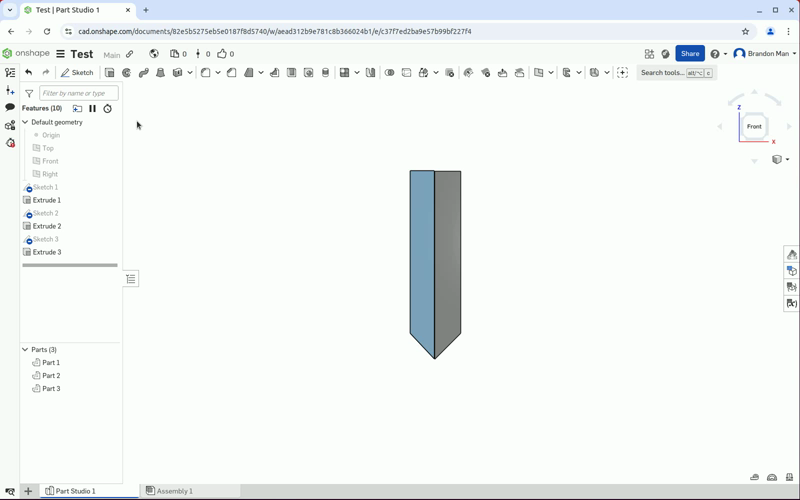
mouse_move(73, 189)
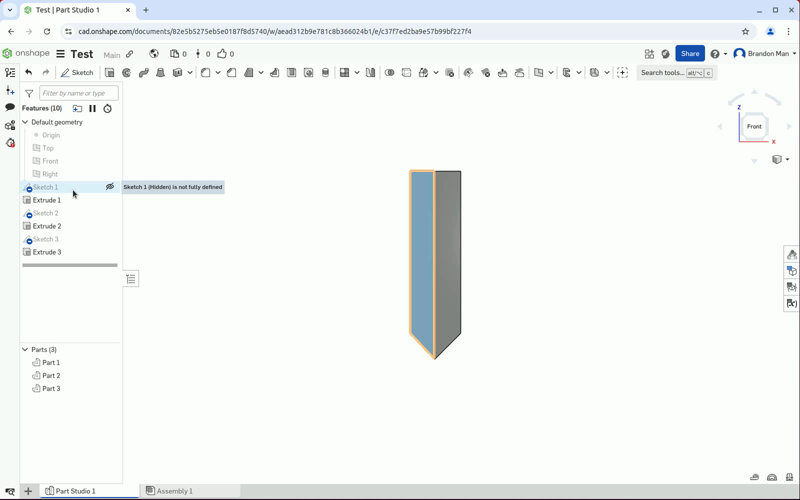
click(73, 189)
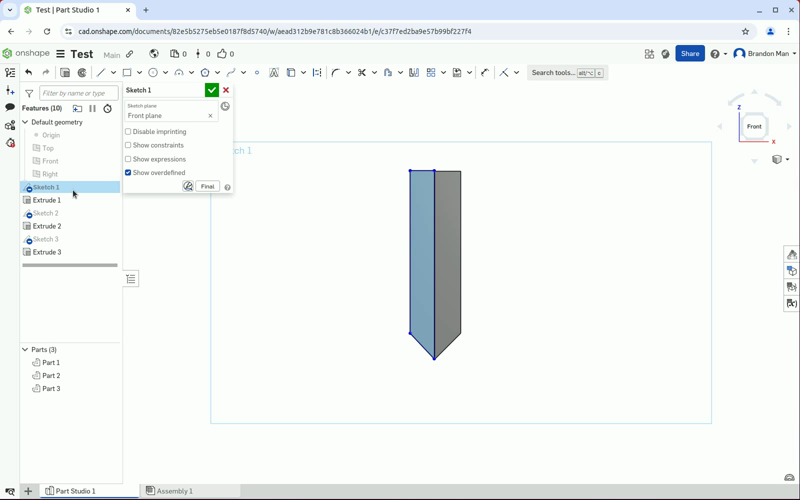
mouse_move(229, 92)
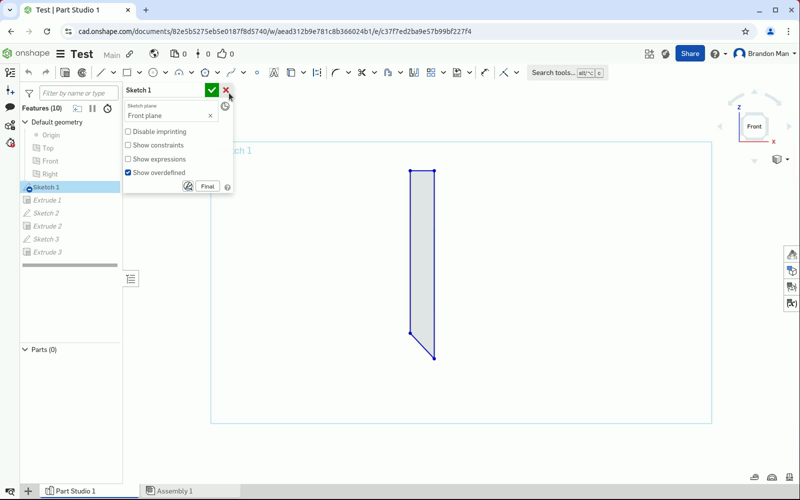
click(229, 92)
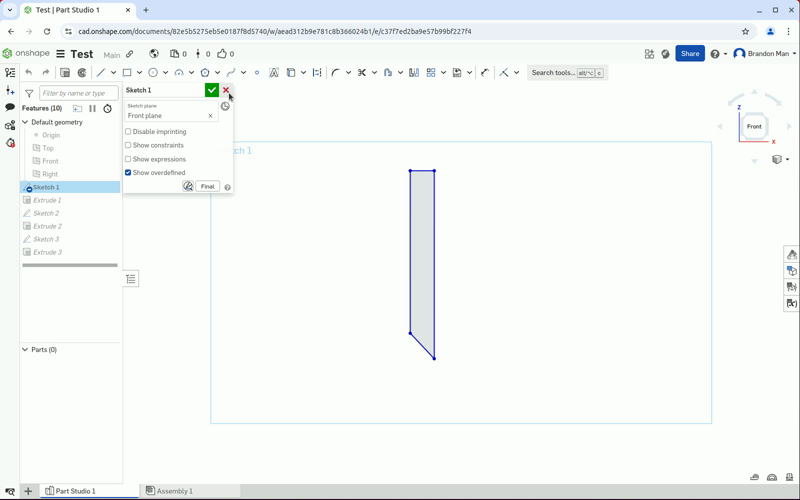
key(shift+s)
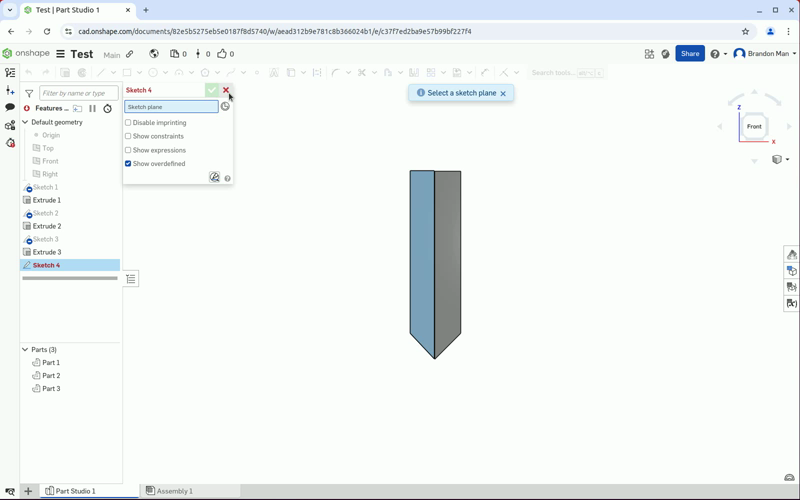
mouse_move(73, 163)
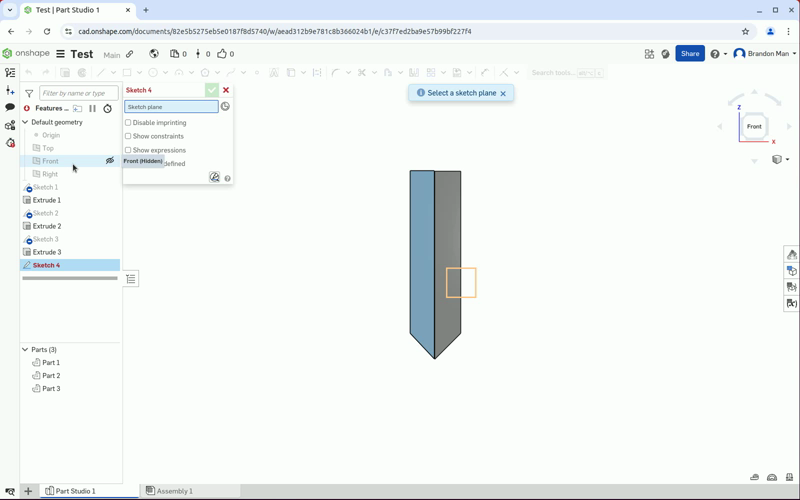
click(73, 163)
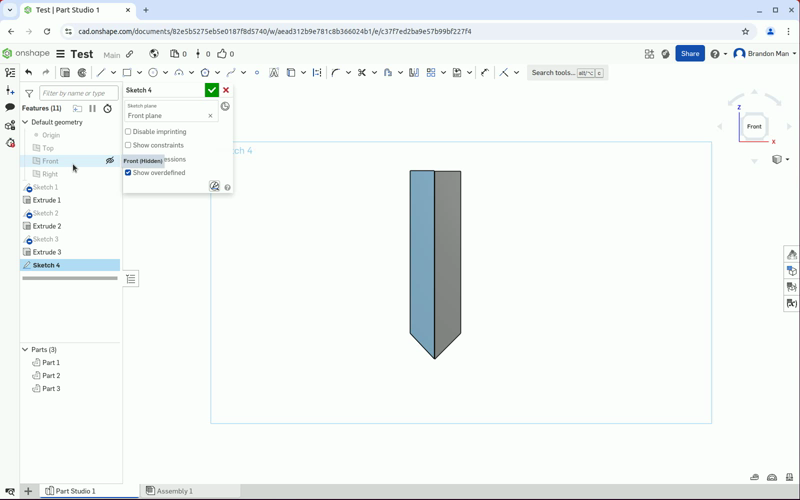
mouse_move(73, 352)
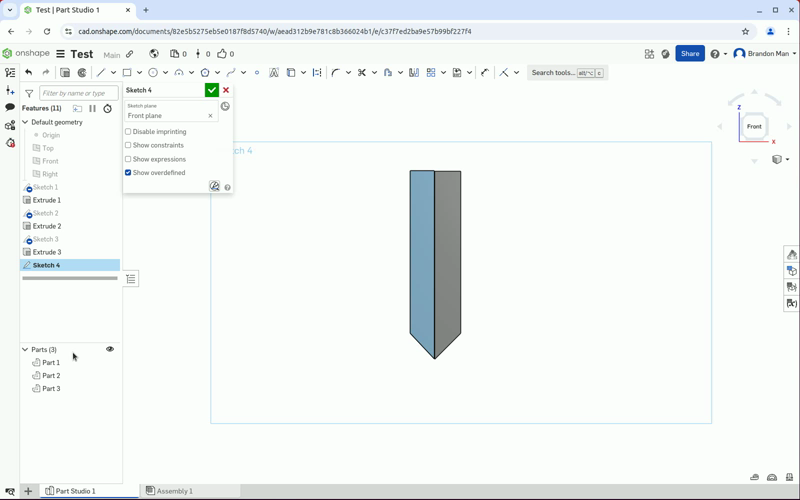
key(y)
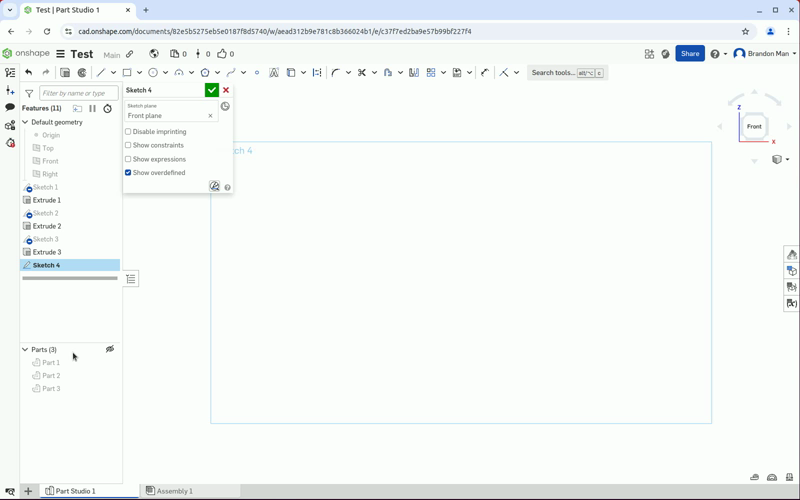
key(l)
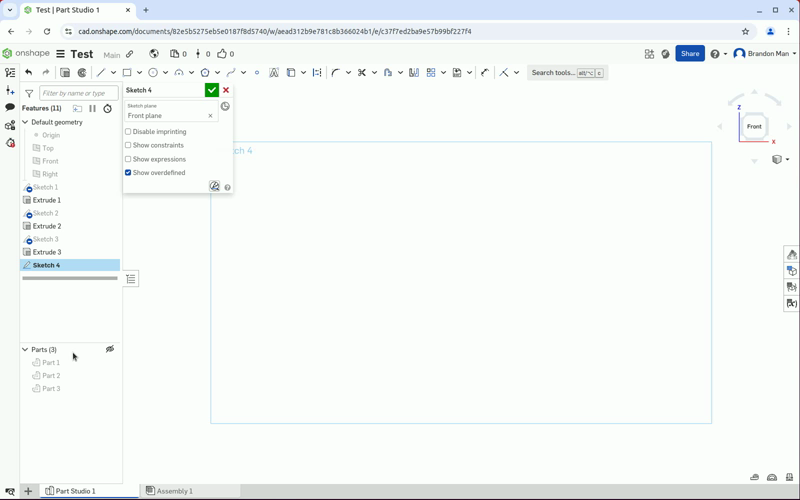
key_down(shift)
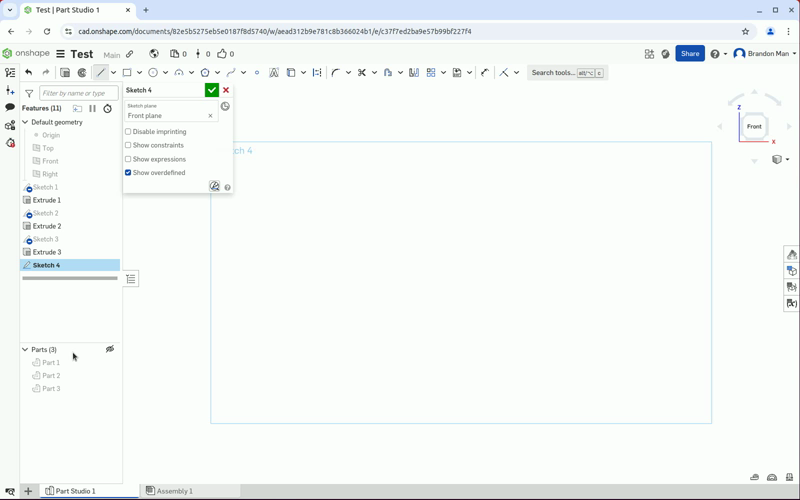
mouse_move(434, 357)
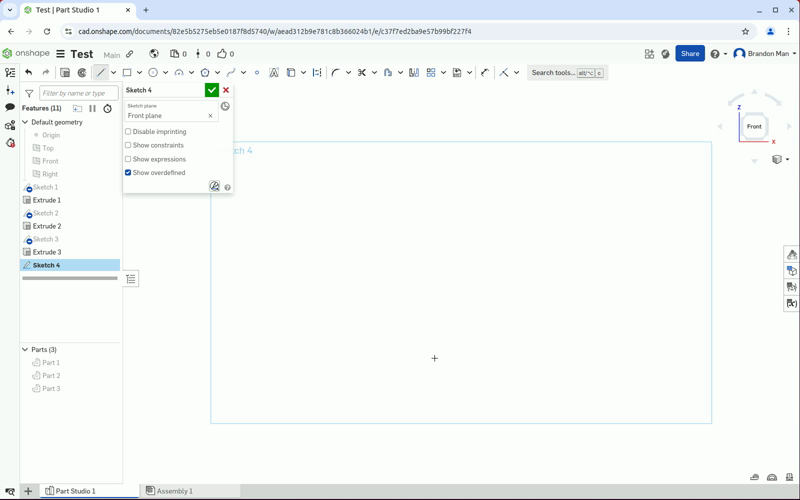
click(434, 357)
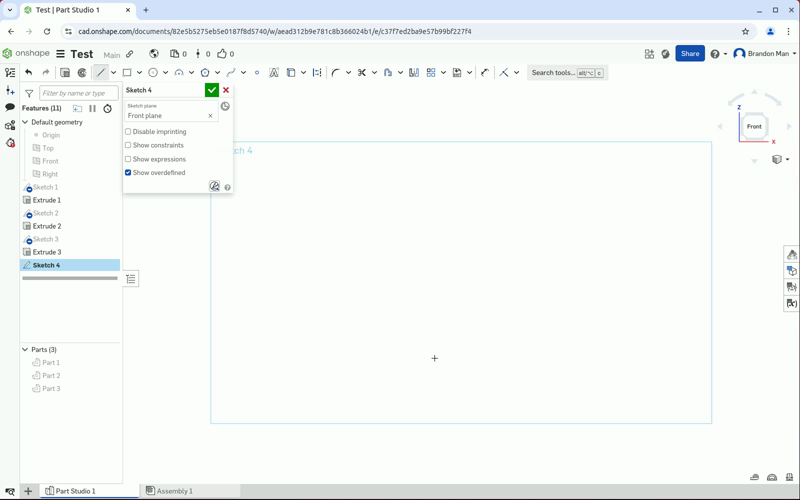
key_up(shift)
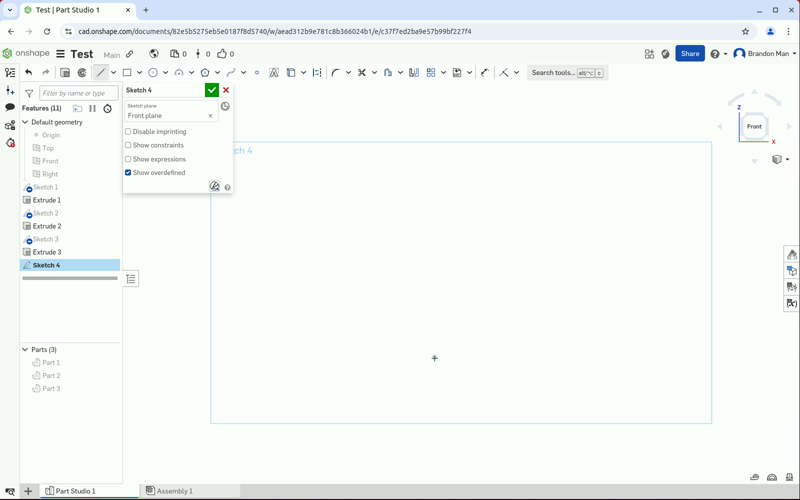
key_down(shift)
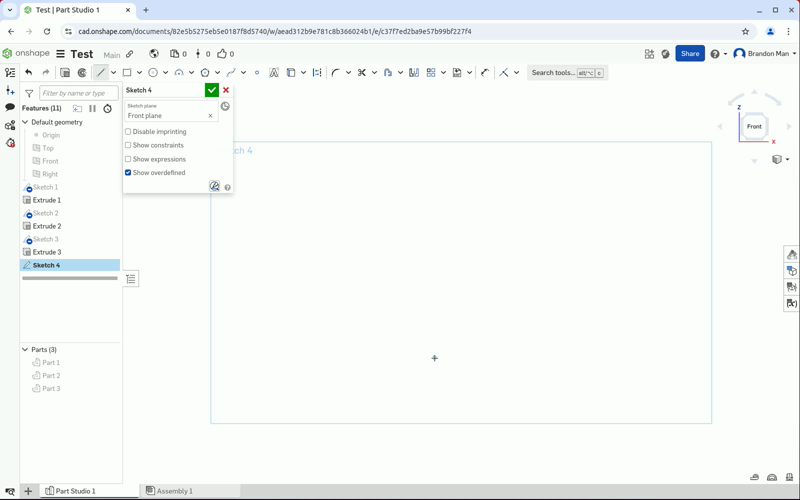
mouse_move(464, 357)
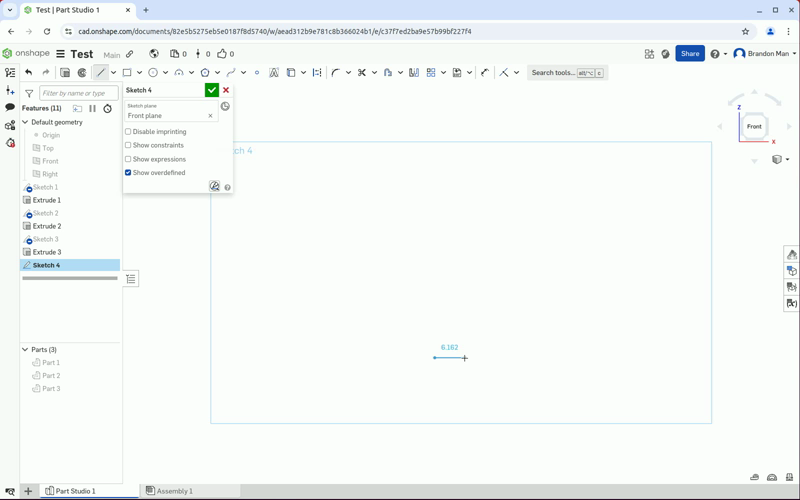
mouse_move(460, 332)
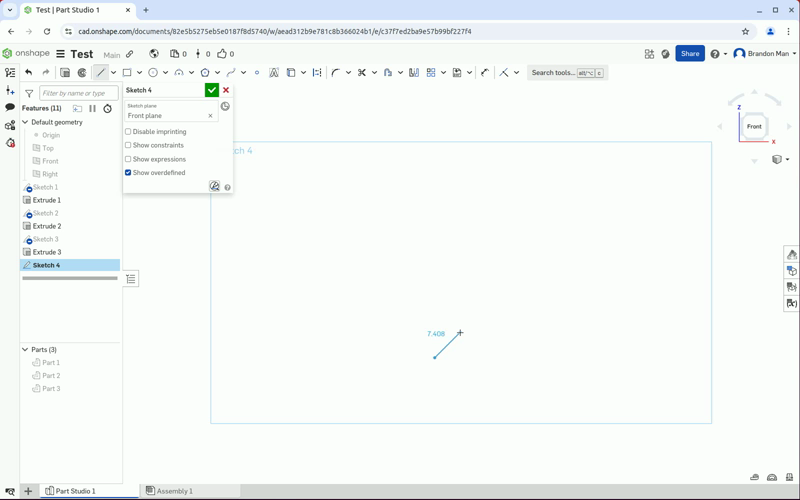
click(460, 332)
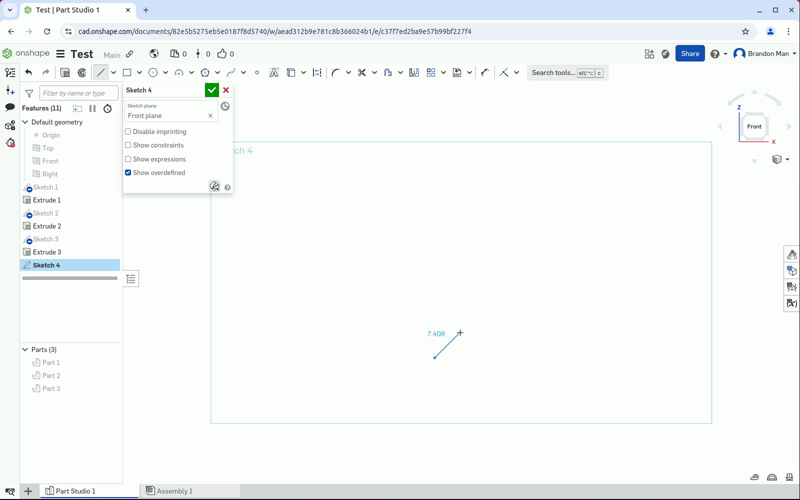
key_up(shift)
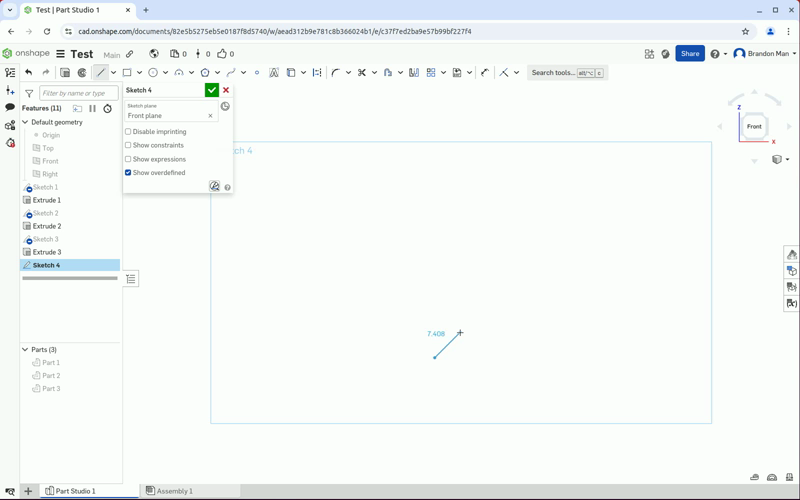
key_down(shift)
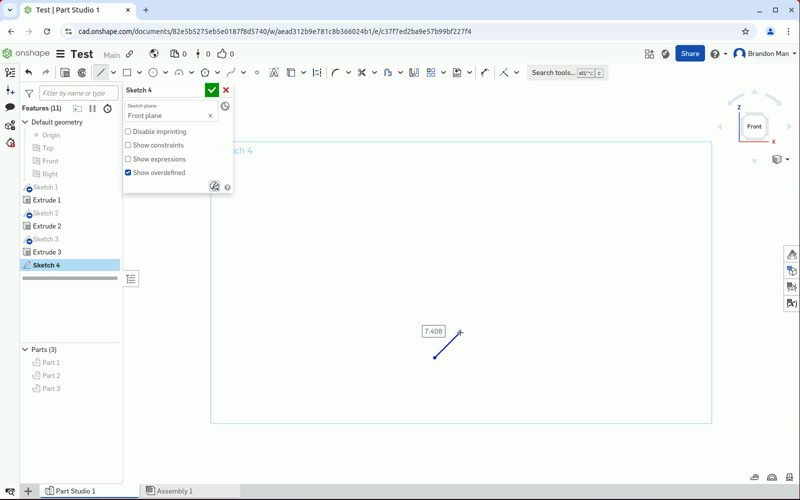
mouse_move(460, 172)
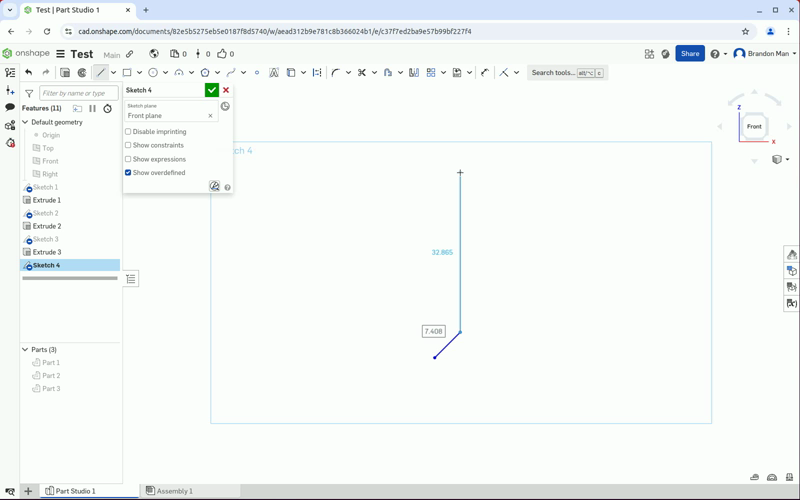
click(460, 172)
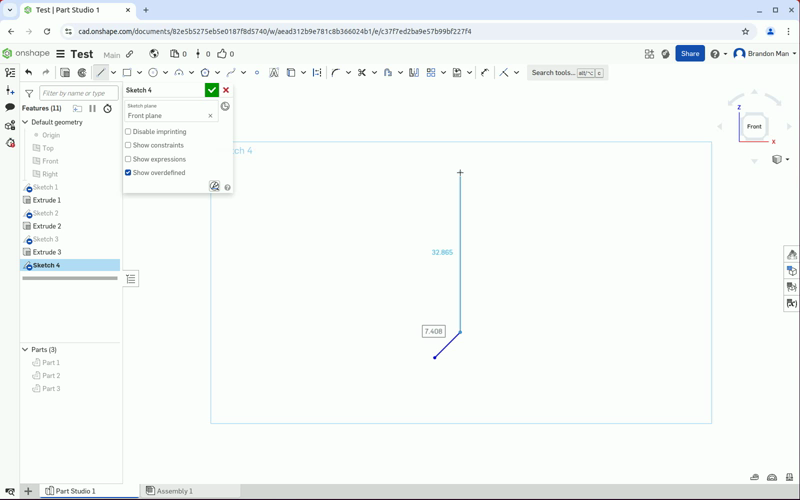
key_up(shift)
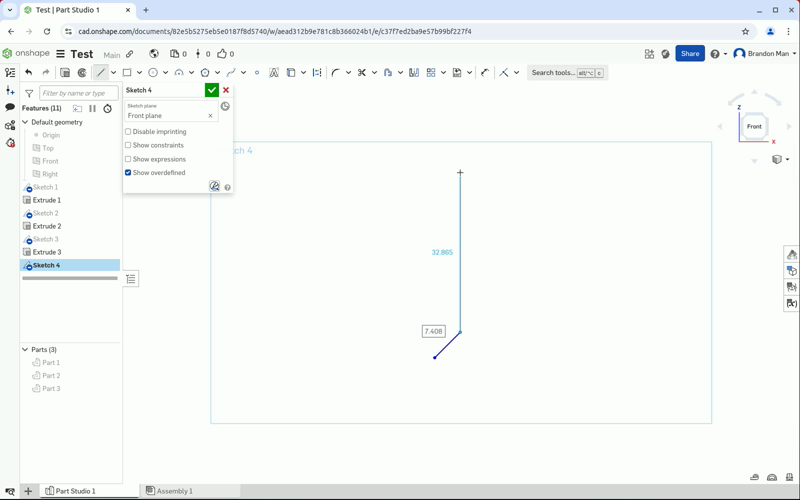
key_down(shift)
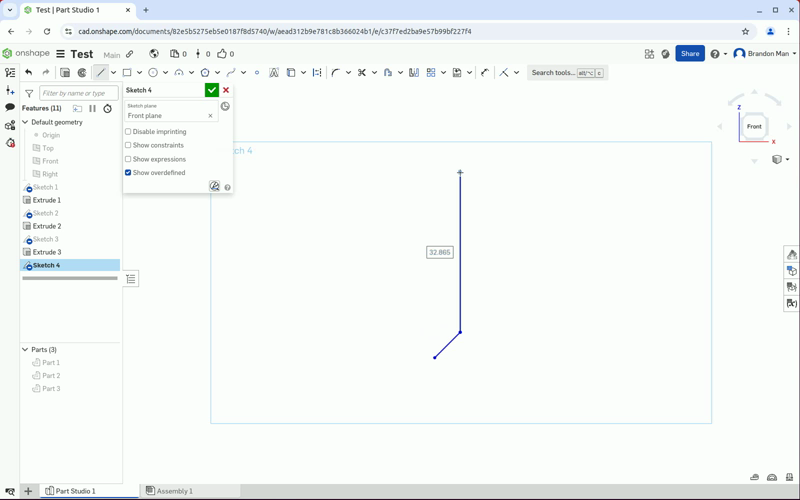
mouse_move(490, 172)
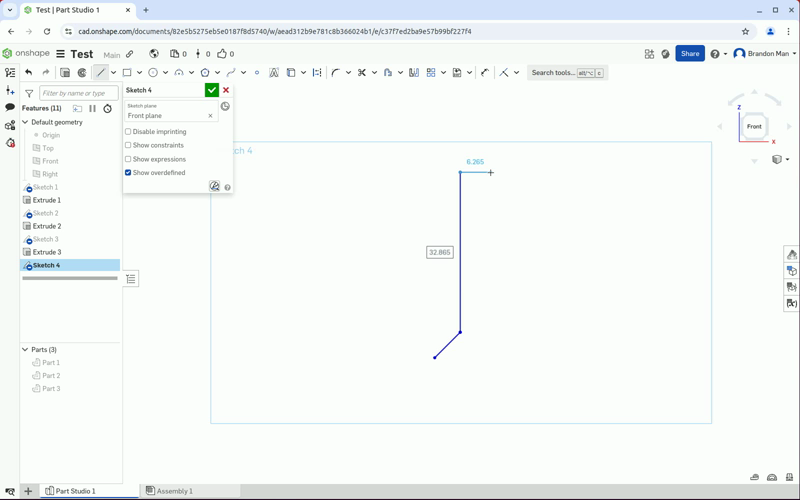
mouse_move(437, 172)
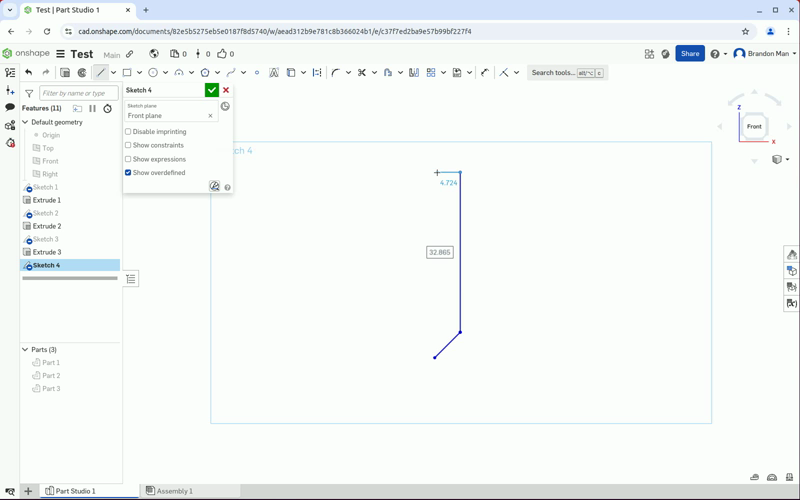
click(437, 172)
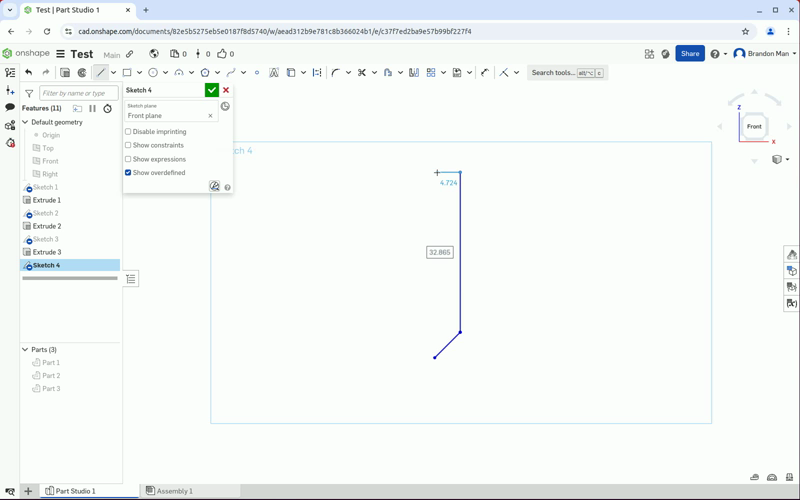
key_up(shift)
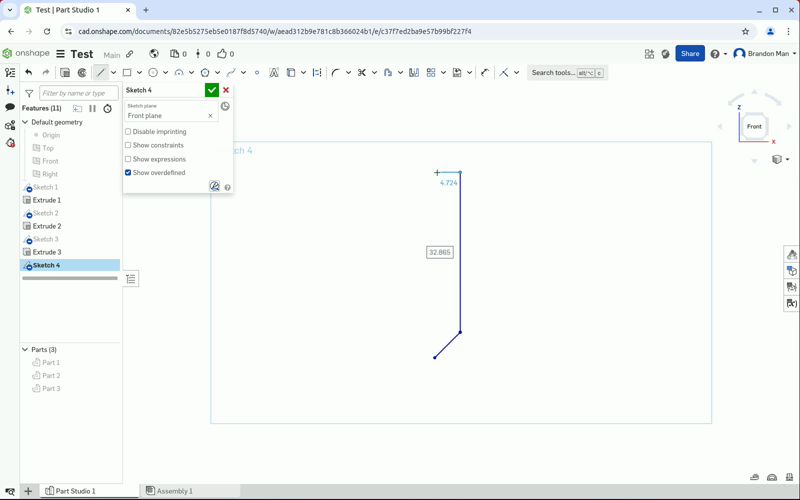
key_down(shift)
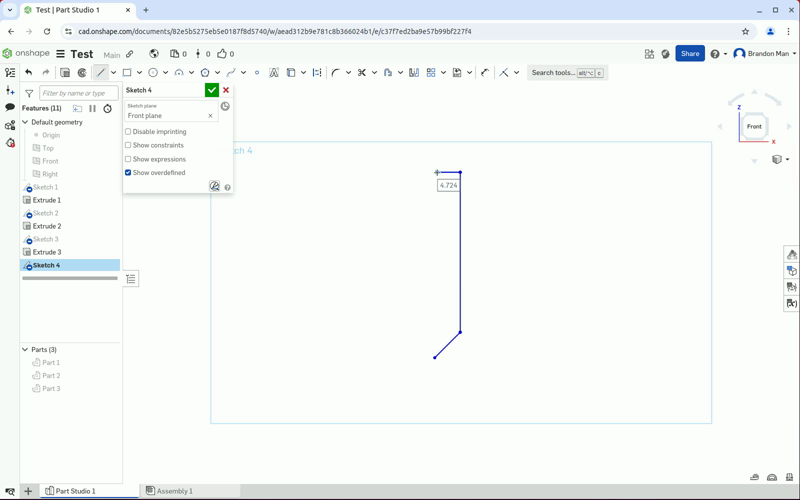
mouse_move(434, 357)
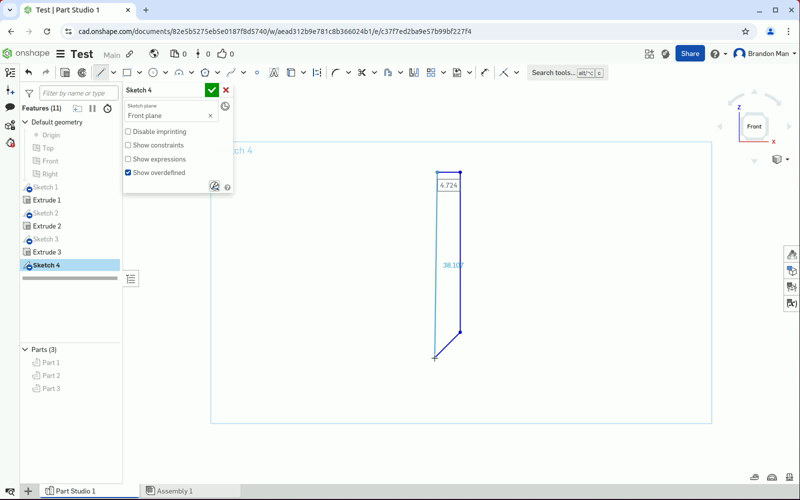
key_up(shift)
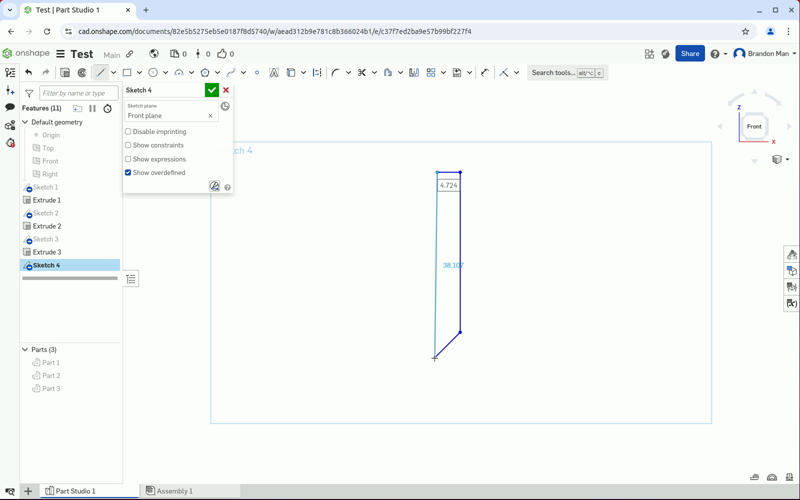
click(434, 357)
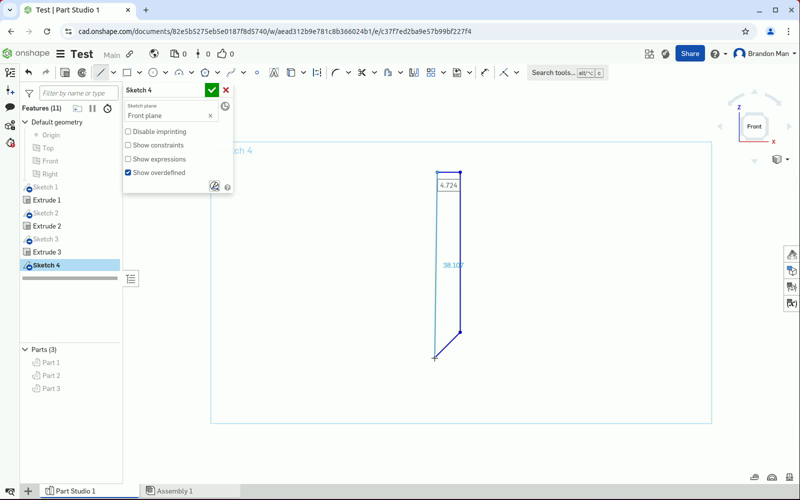
key(esc)
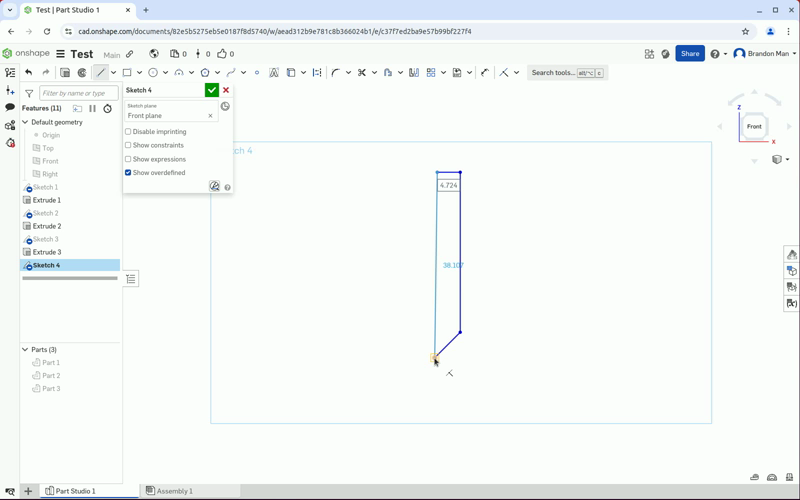
mouse_move(454, 243)
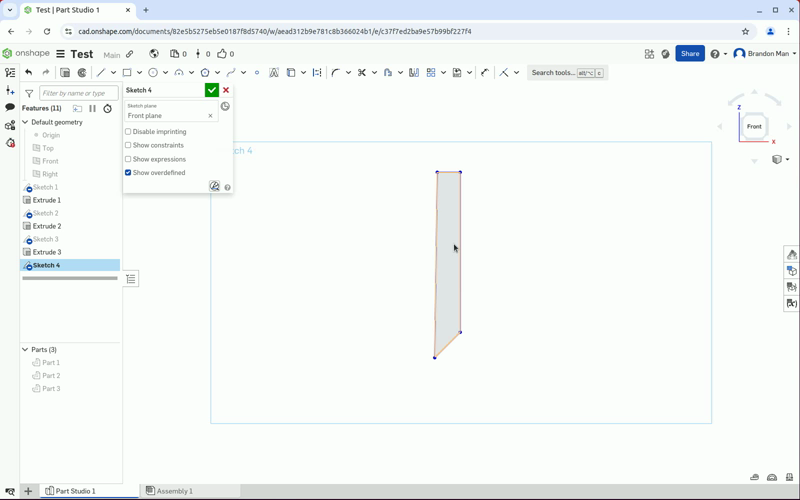
click(454, 243)
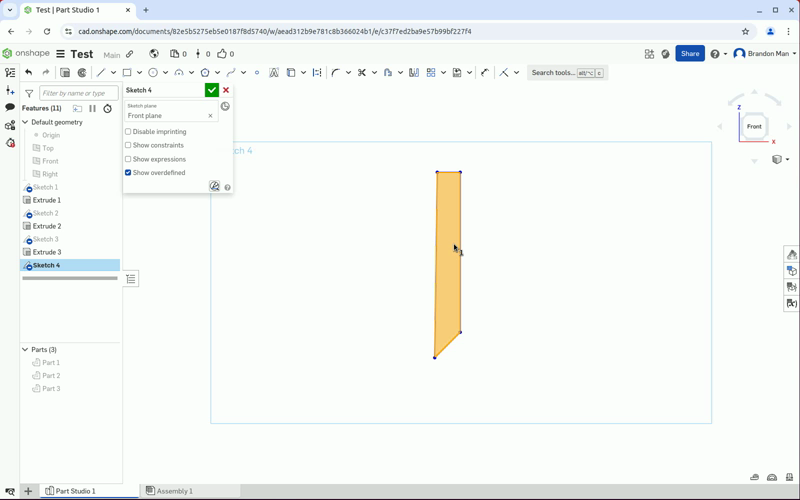
mouse_move(73, 352)
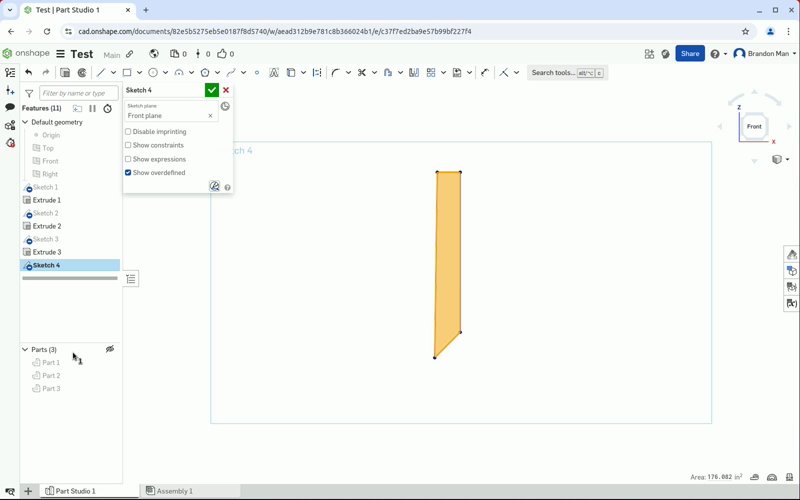
key(shift+y)
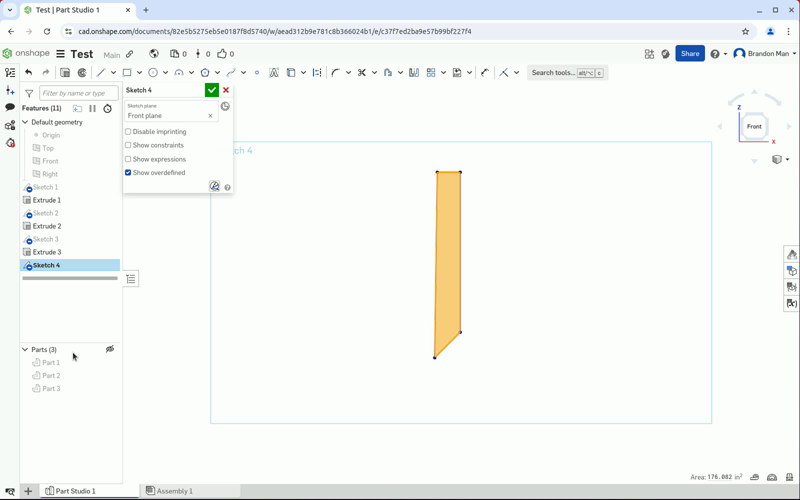
key(shift+e)
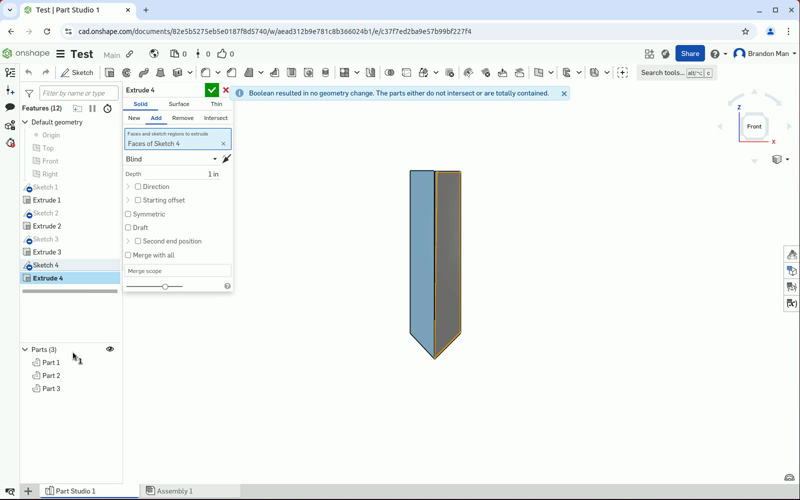
mouse_move(143, 106)
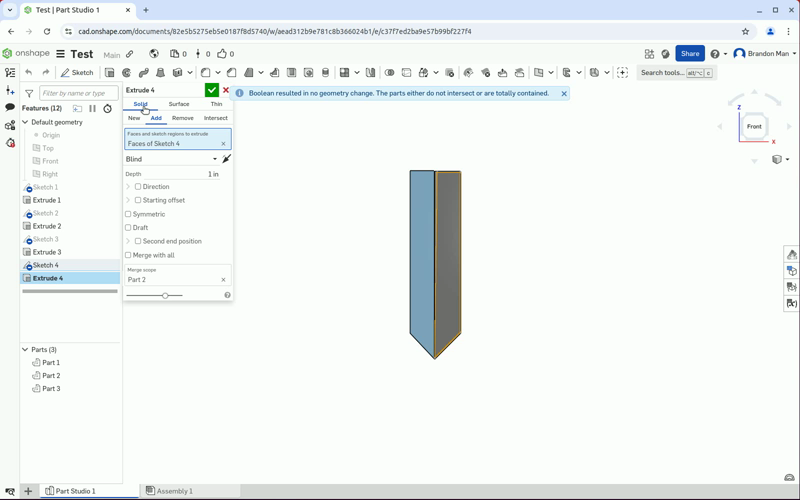
click(143, 106)
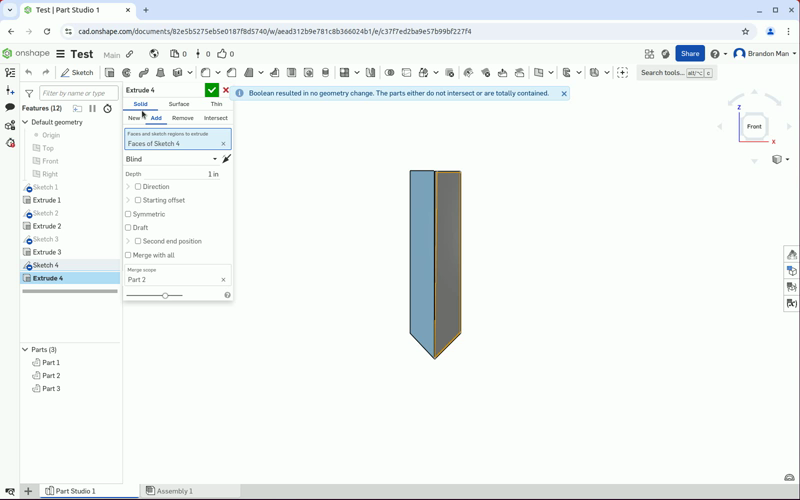
mouse_move(137, 120)
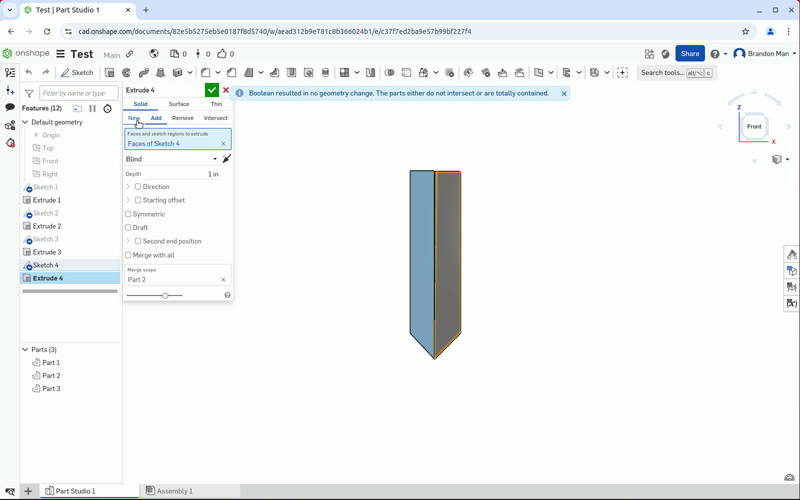
click(137, 120)
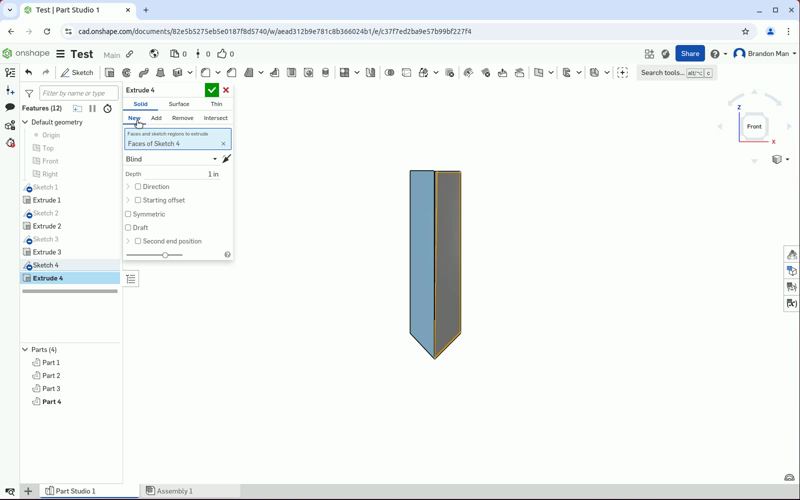
key(tab, 4)
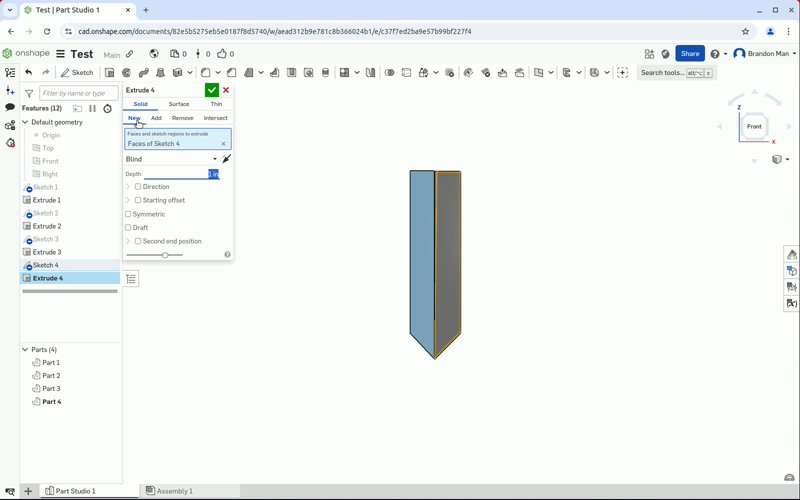
text(-10.591)
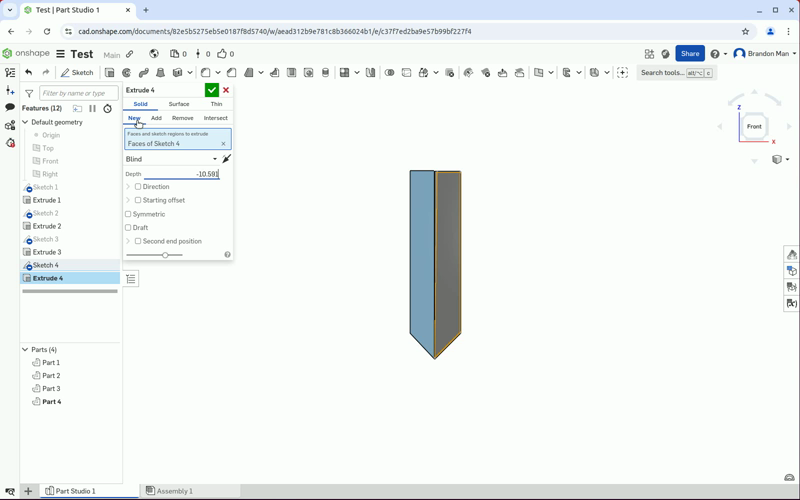
key(enter)
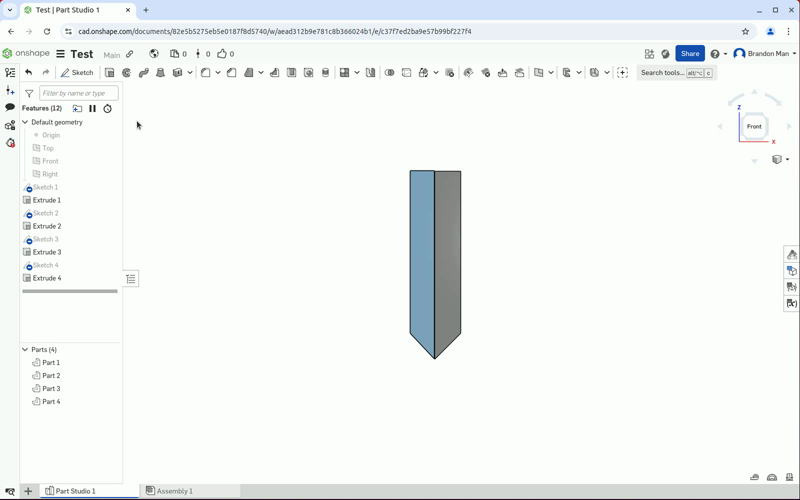
key(shift+h)
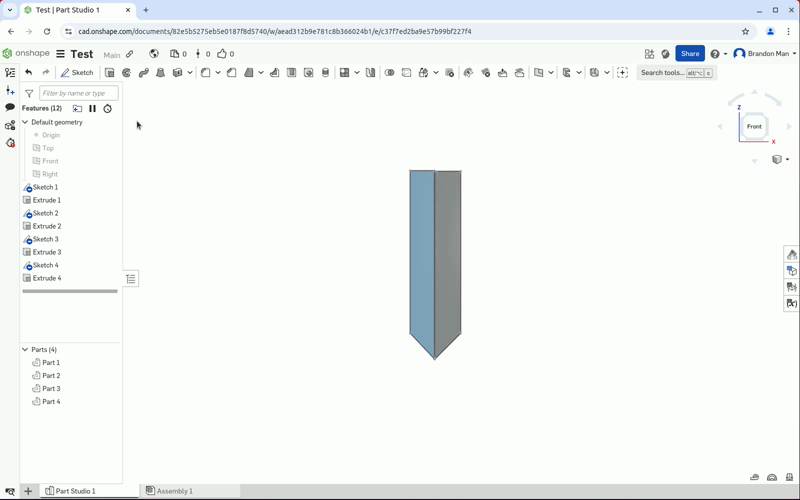
key(shift+h)
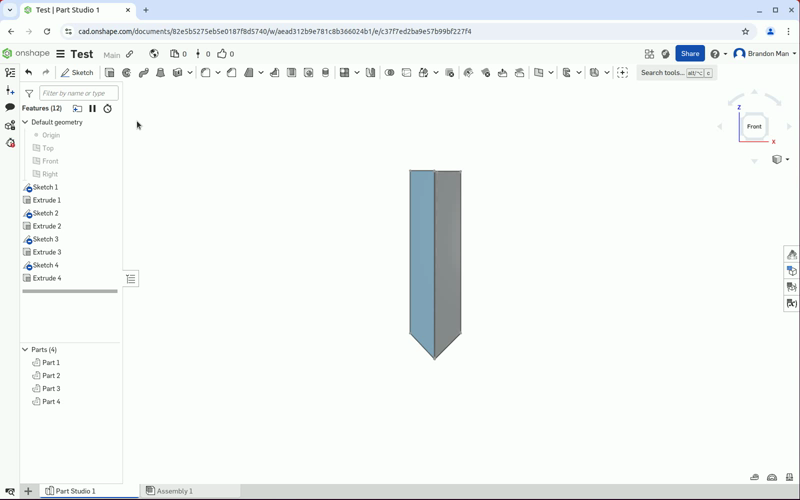
key(shift+7)
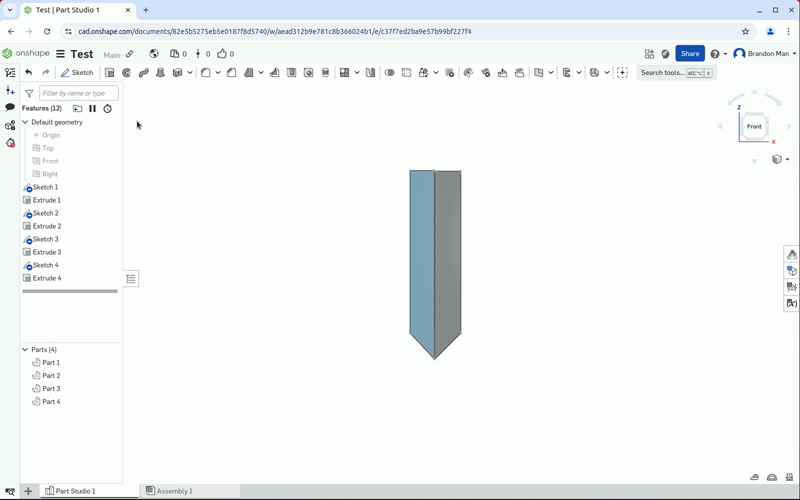
key(left, 2)
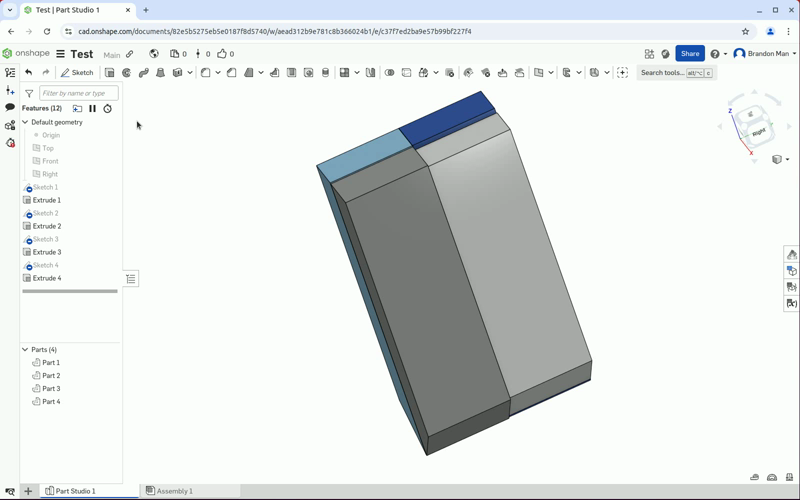
key(down, 2)
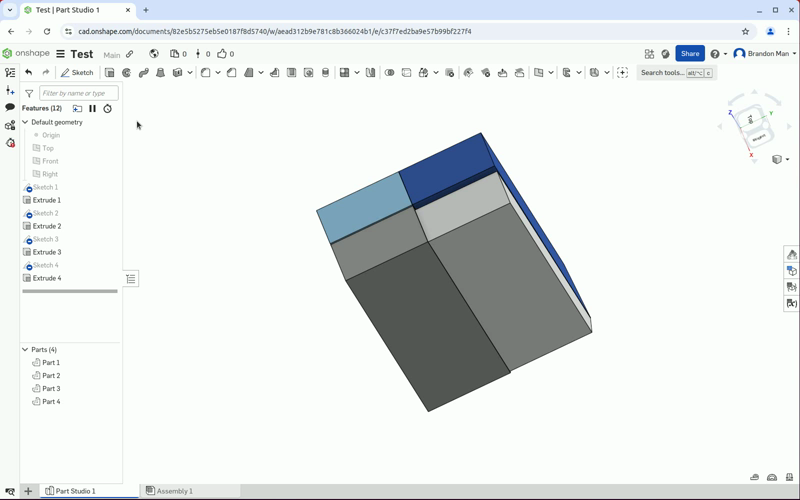
key(up, 2)
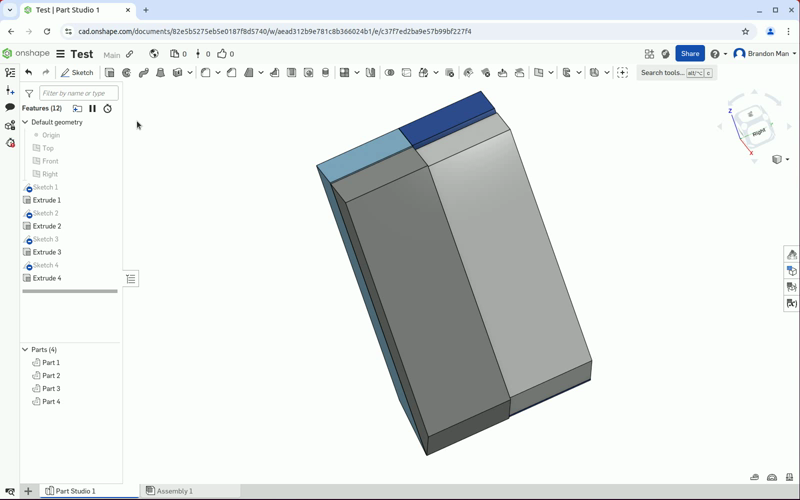
key(right, 2)
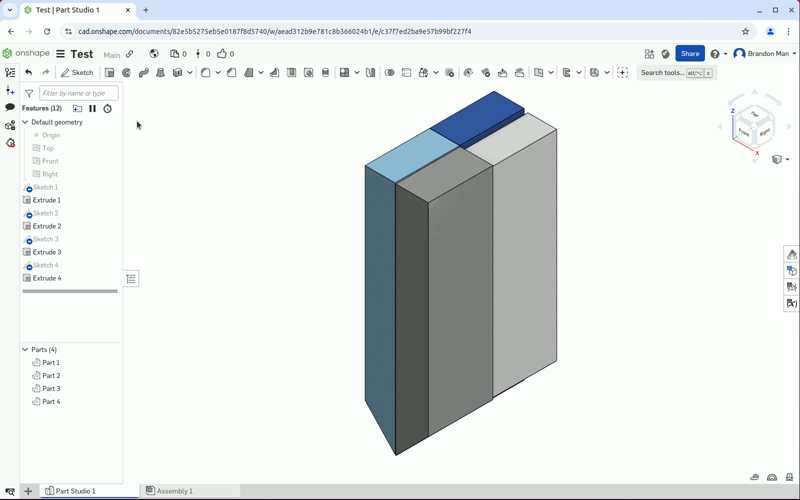
mouse_move(73, 189)
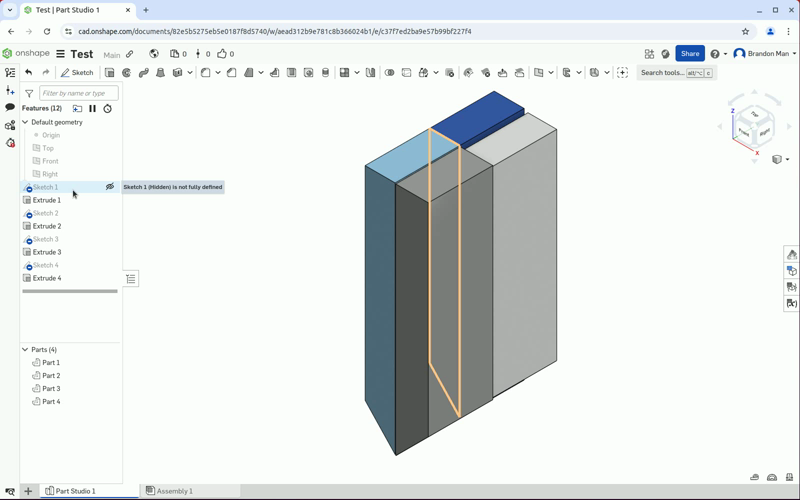
click(73, 189)